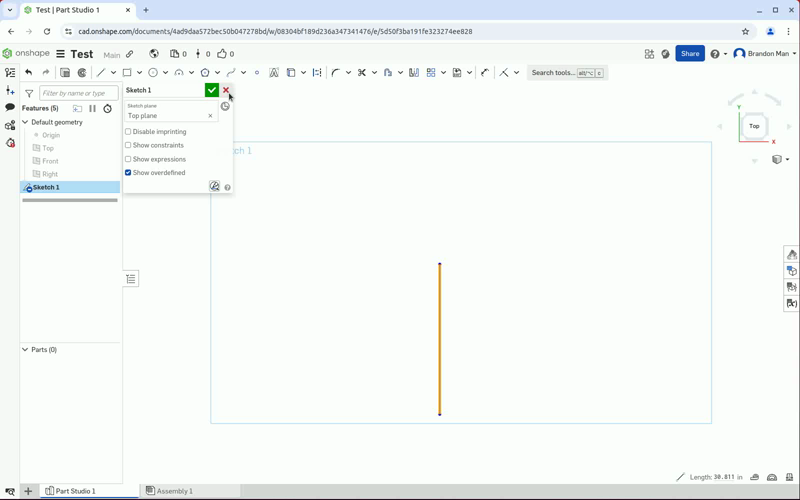
key(shift+h)
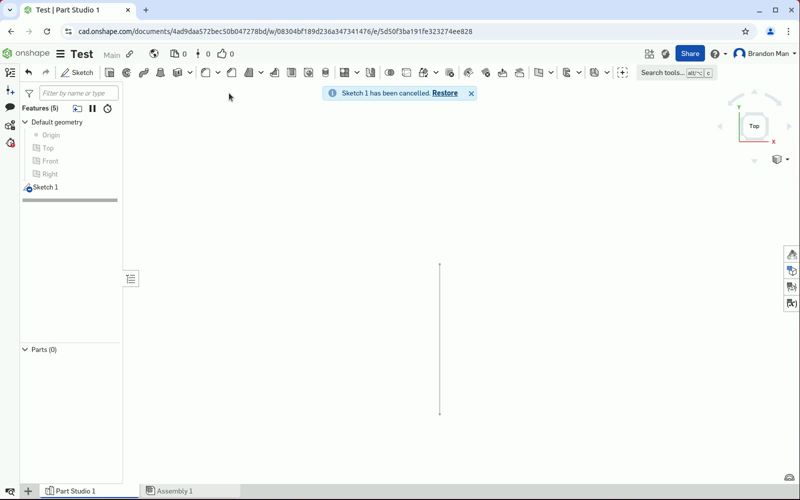
mouse_move(73, 352)
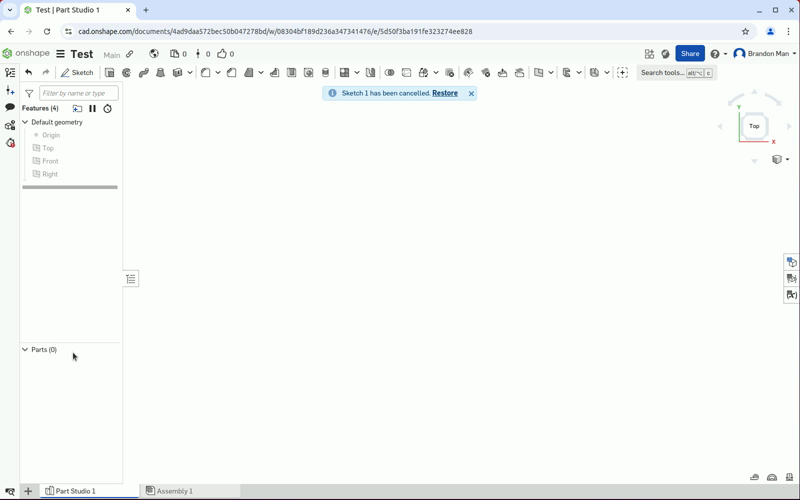
key(y)
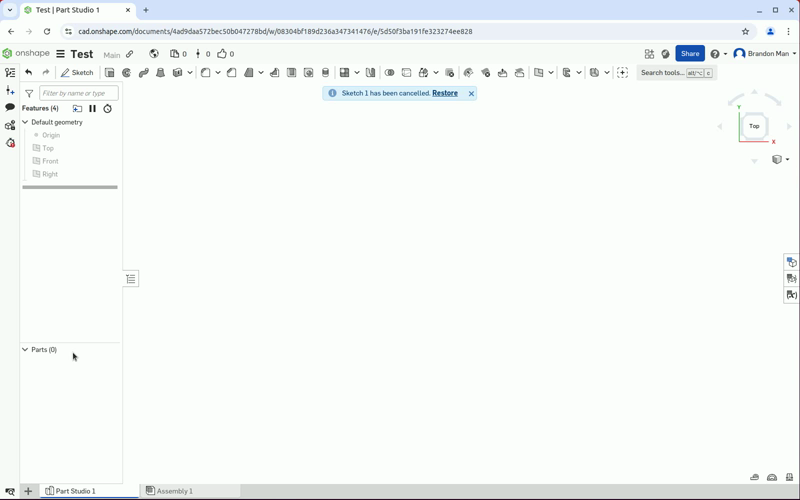
key(shift+p)
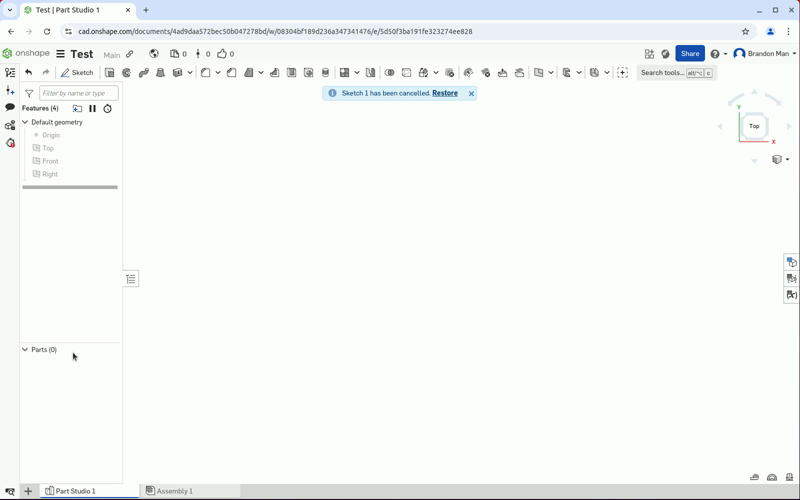
key(space)
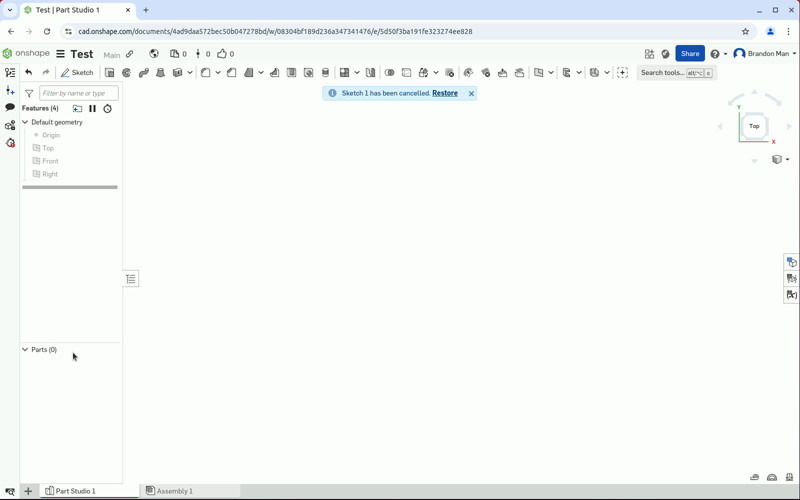
key_down(shift)
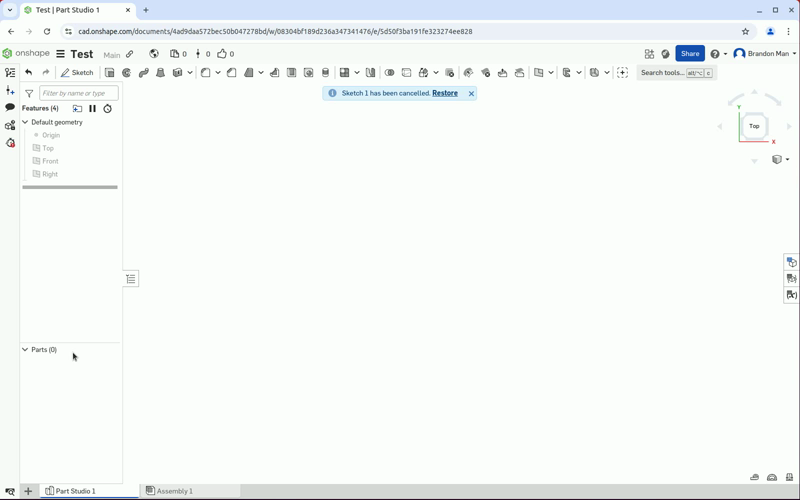
key(up)
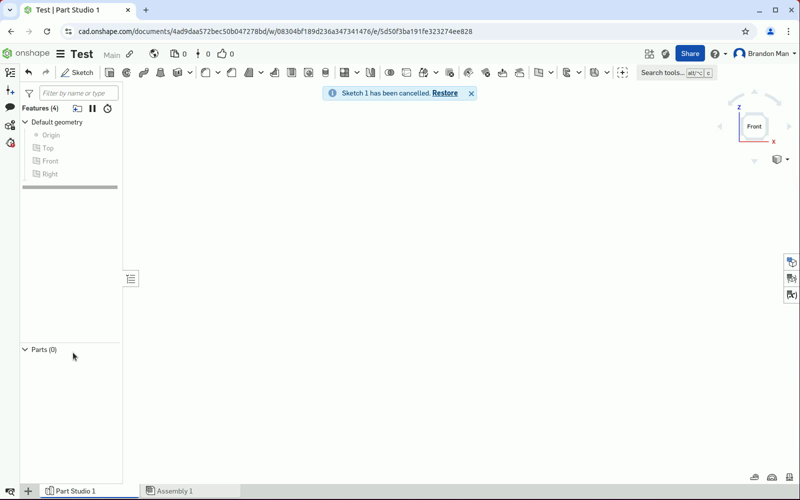
key_up(shift)
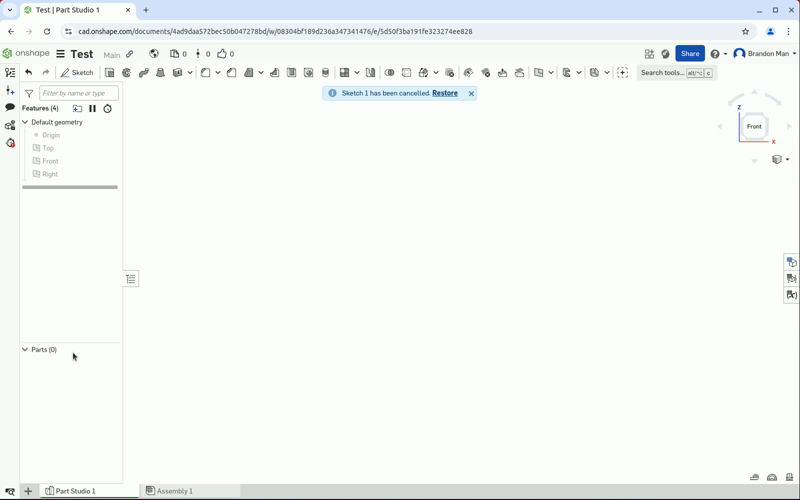
mouse_move(73, 352)
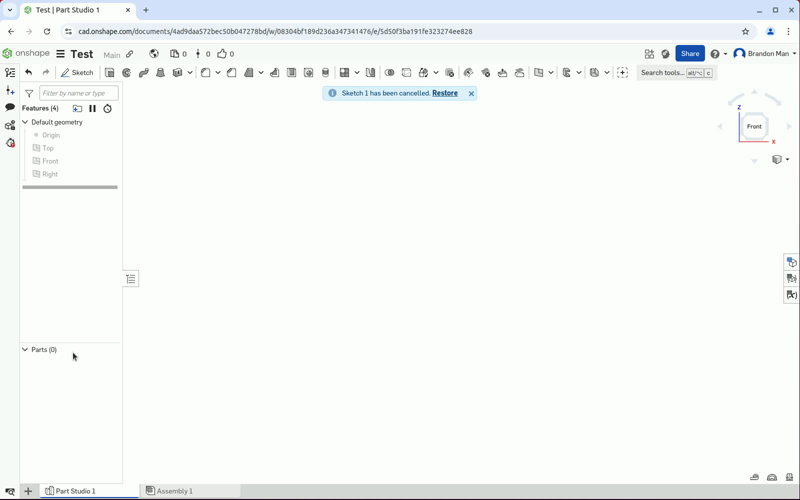
key(shift+y)
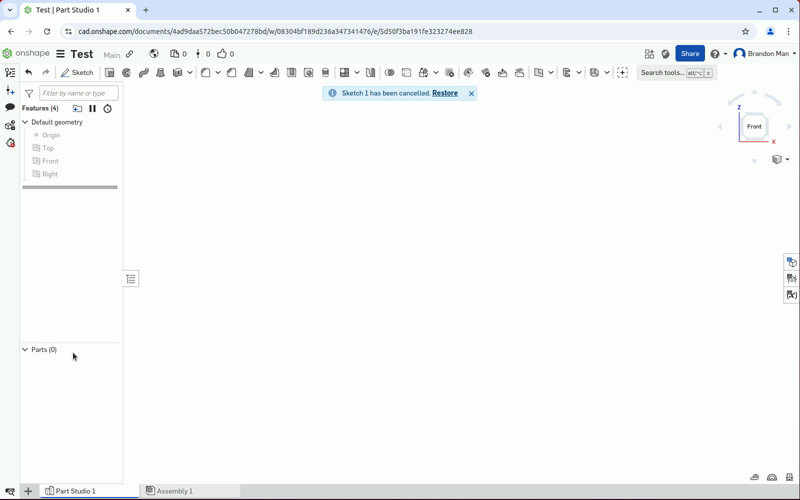
key(shift+s)
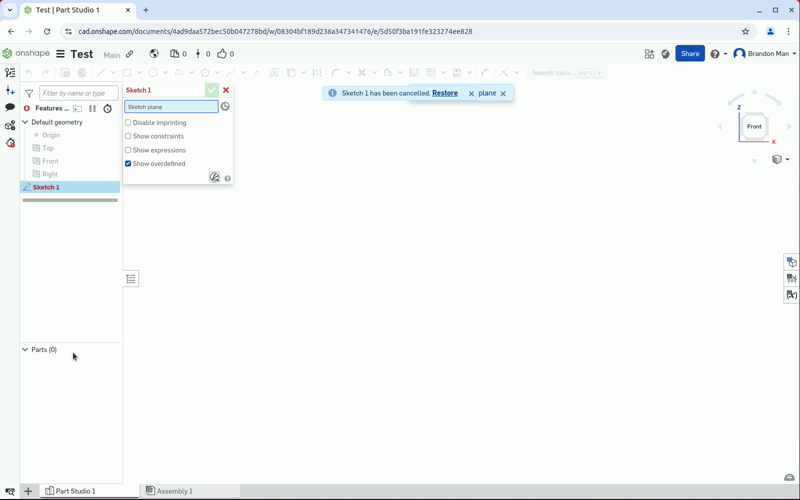
mouse_move(73, 163)
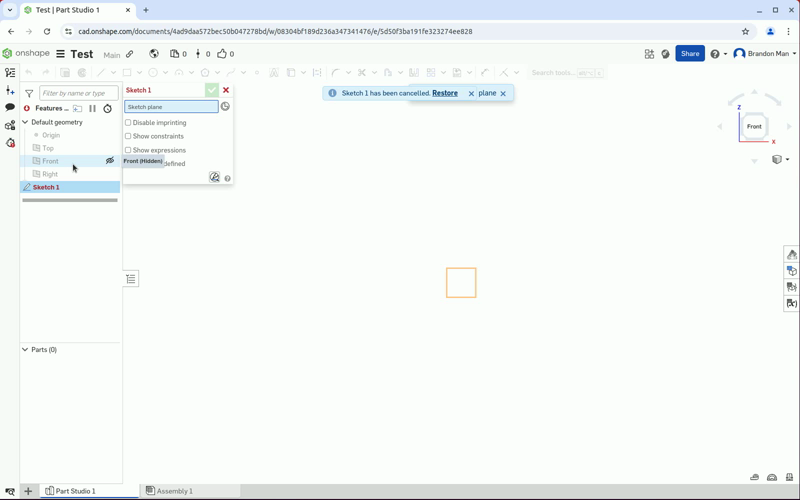
click(73, 163)
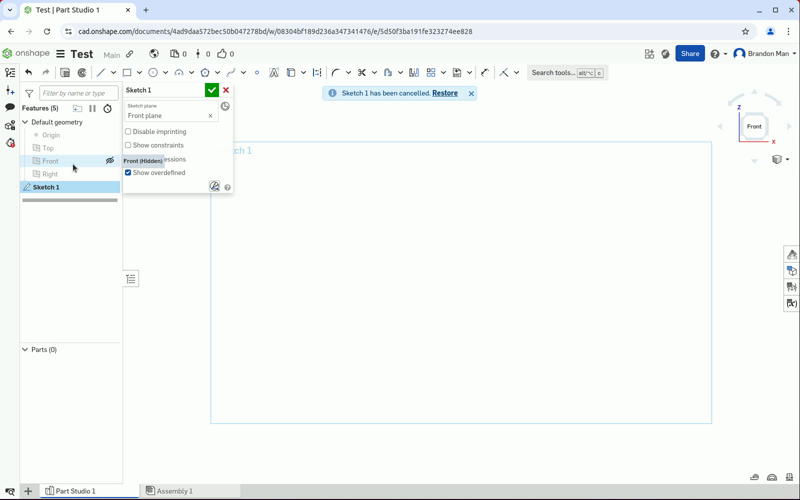
mouse_move(73, 352)
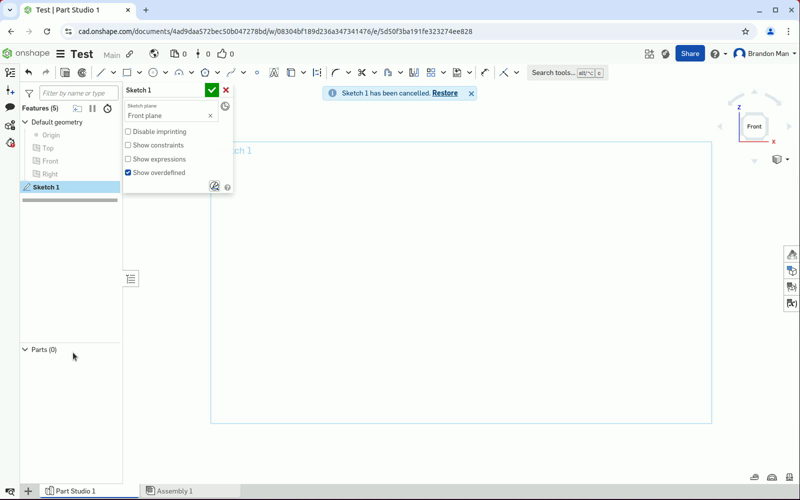
key(y)
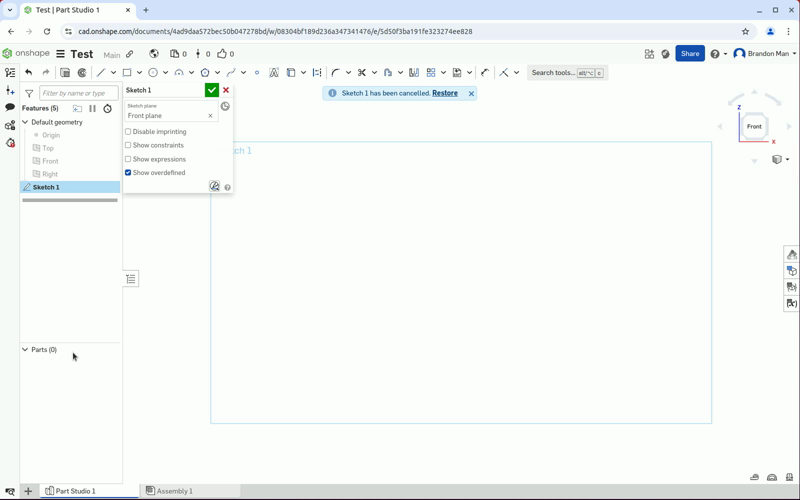
key(l)
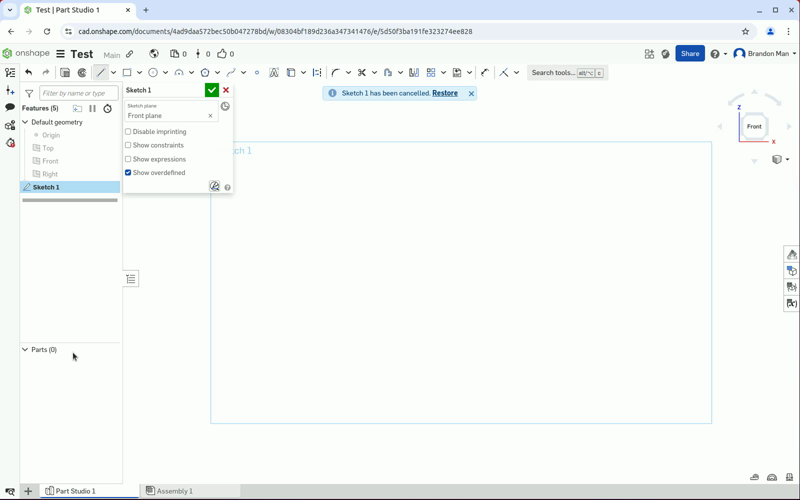
key_down(shift)
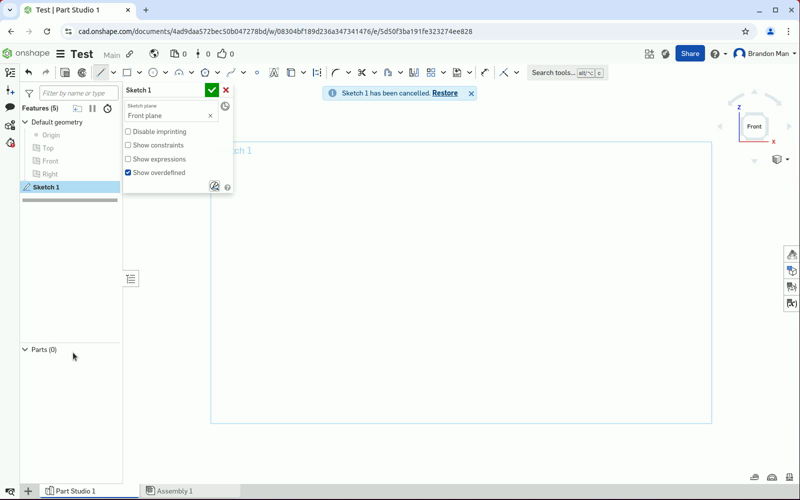
mouse_move(460, 282)
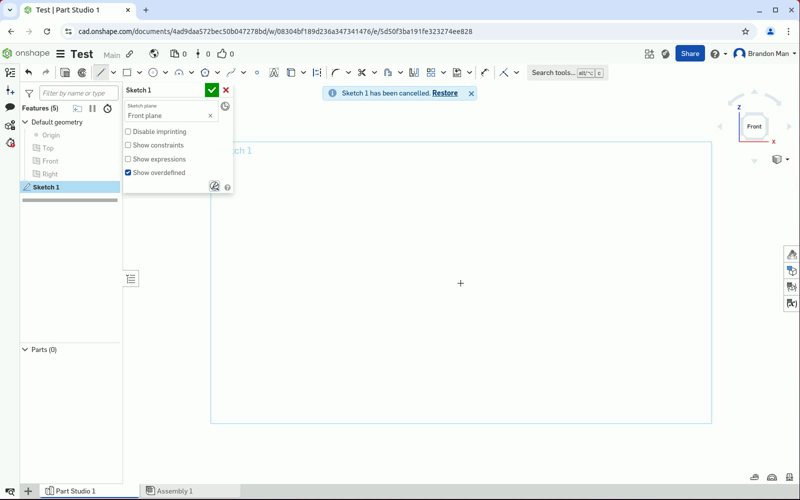
click(460, 282)
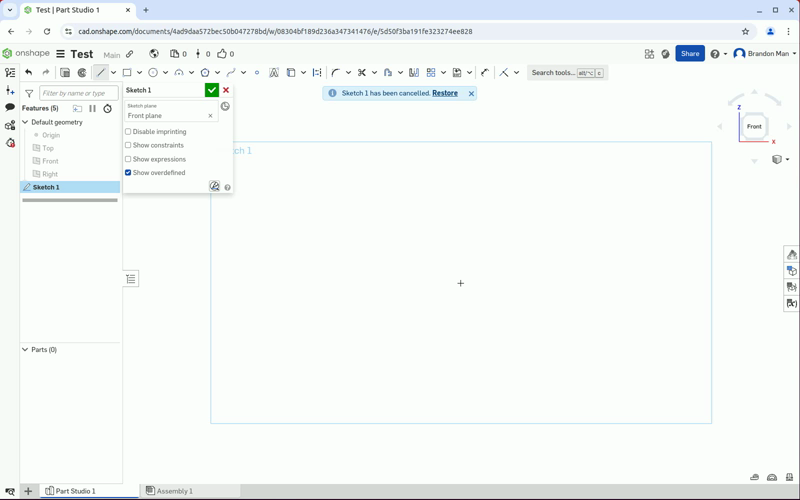
key_up(shift)
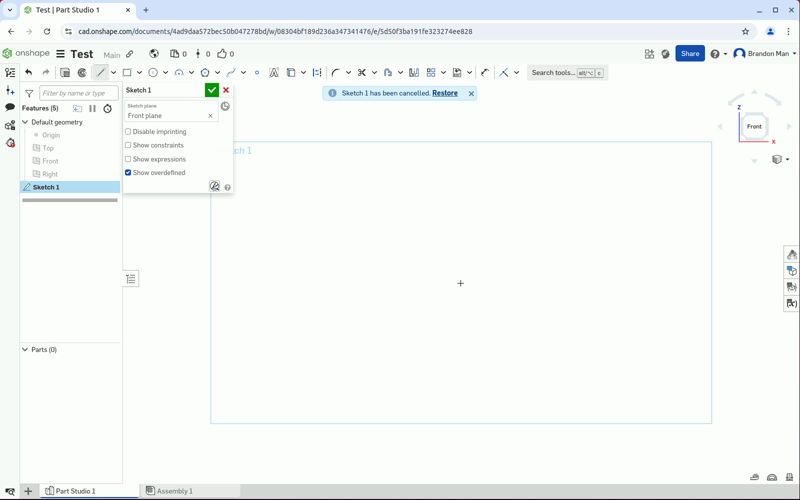
key_down(shift)
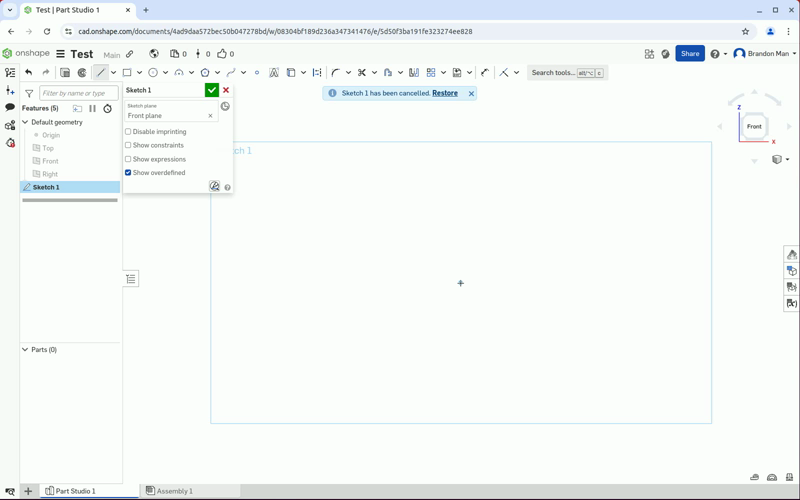
mouse_move(568, 282)
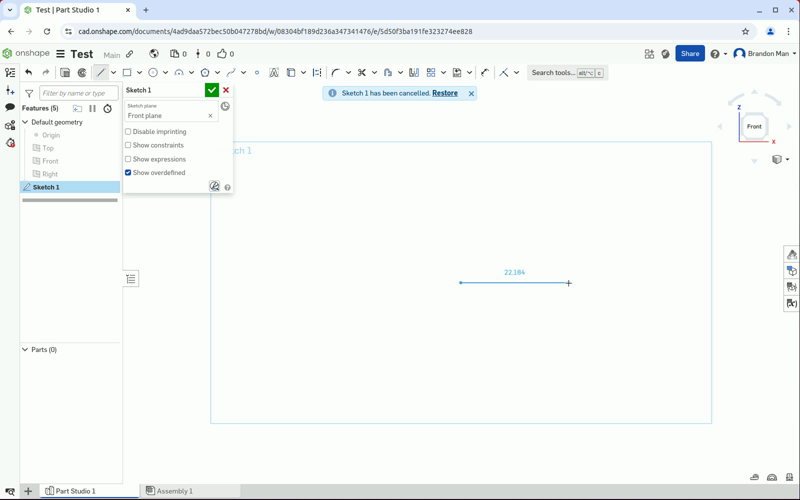
click(568, 282)
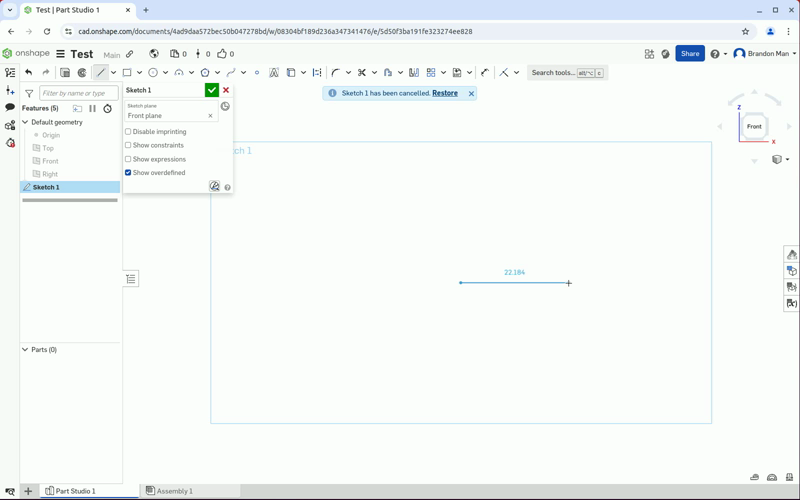
key_up(shift)
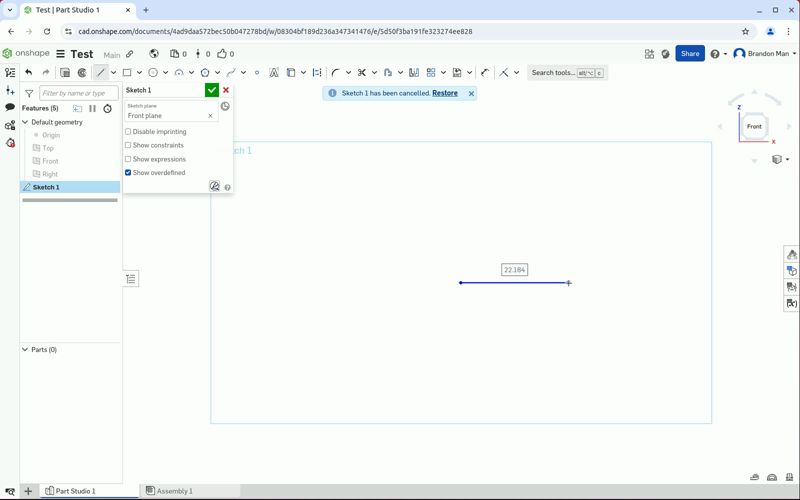
key(esc)
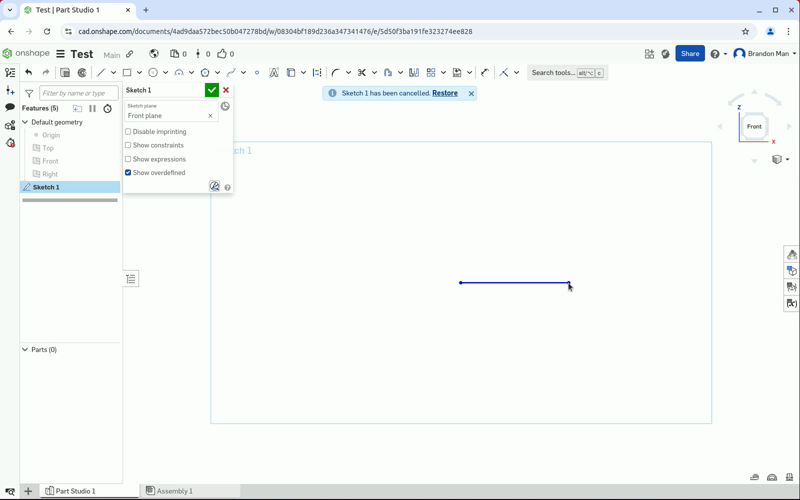
key(a)
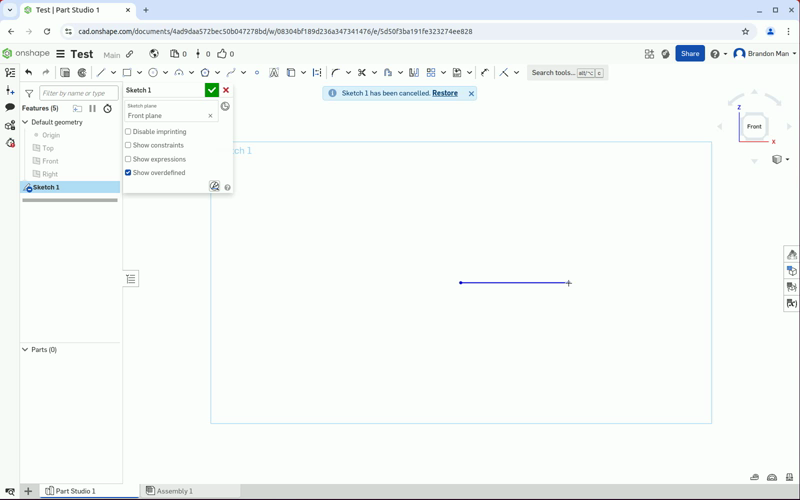
mouse_move(568, 282)
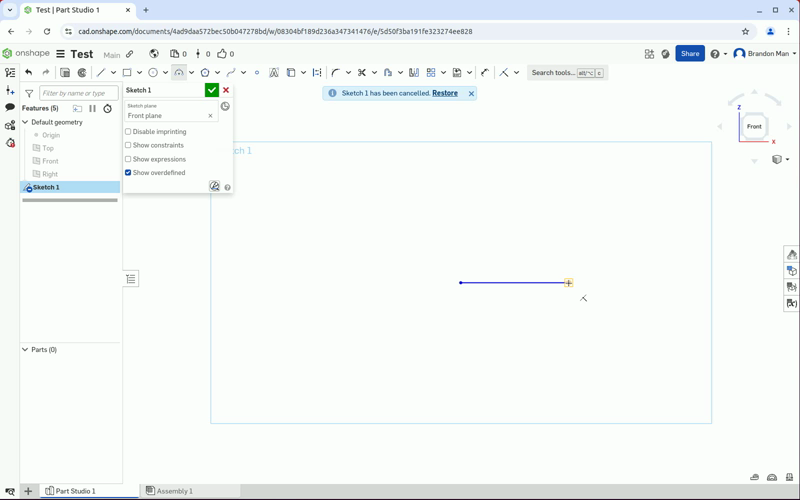
click(568, 282)
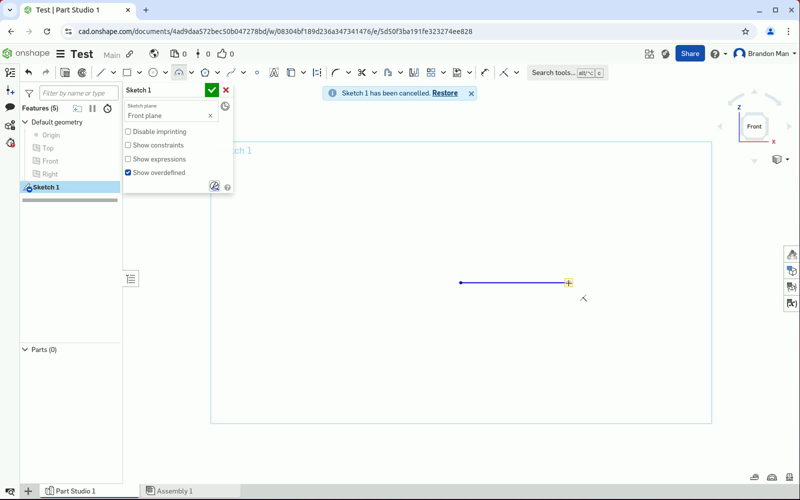
key_down(shift)
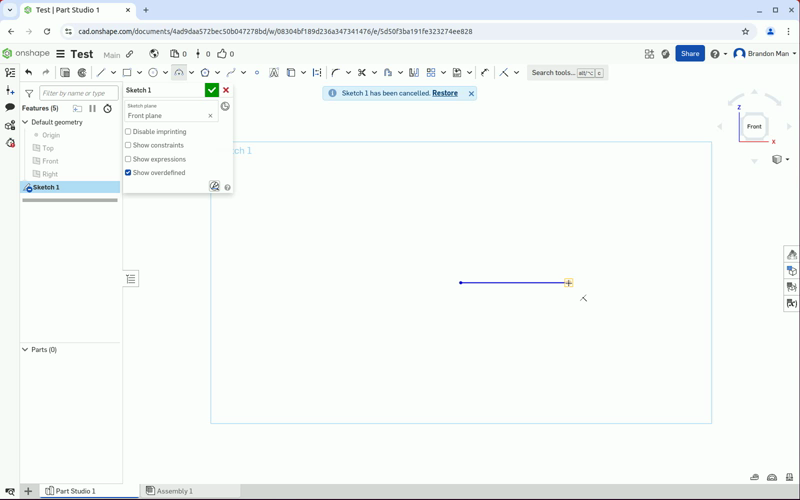
mouse_move(568, 272)
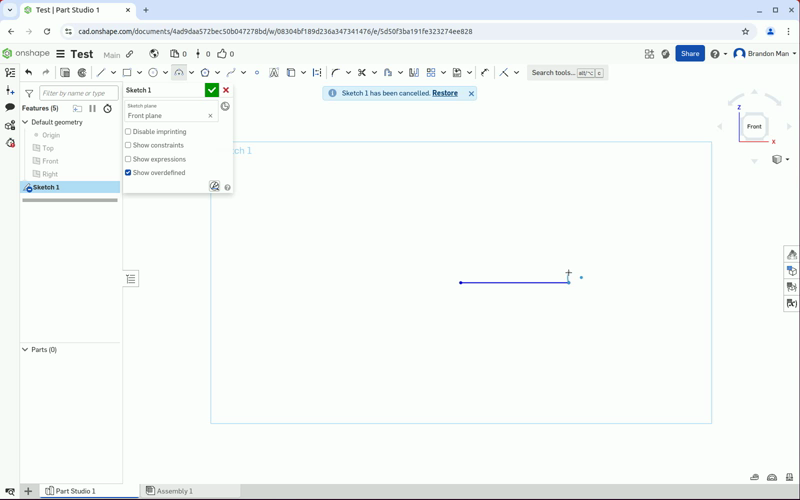
click(568, 272)
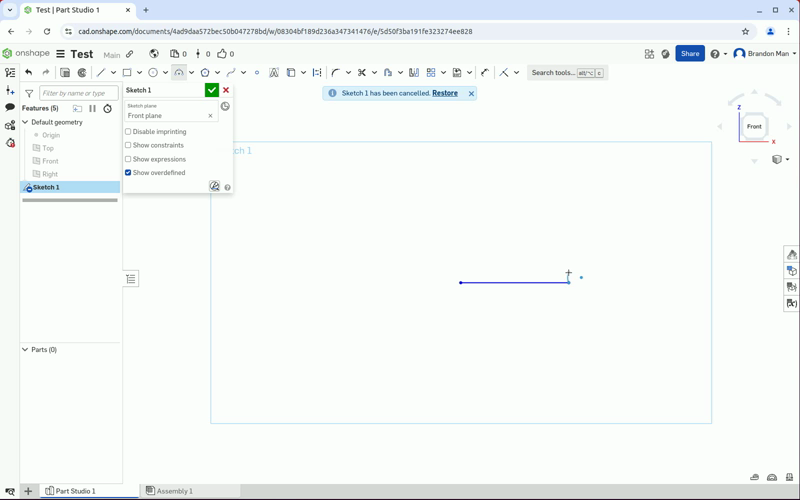
mouse_move(573, 277)
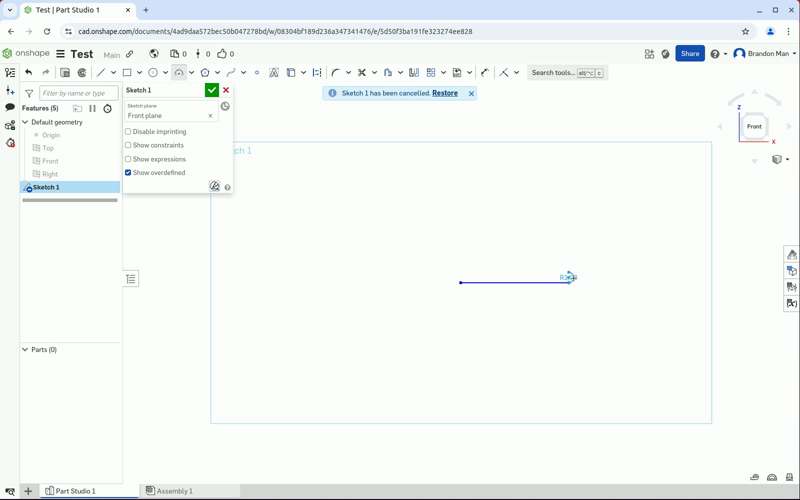
click(573, 277)
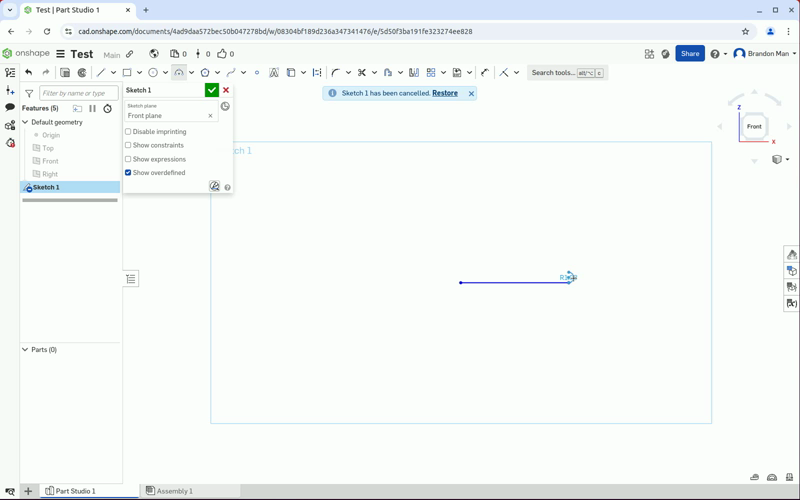
key_up(shift)
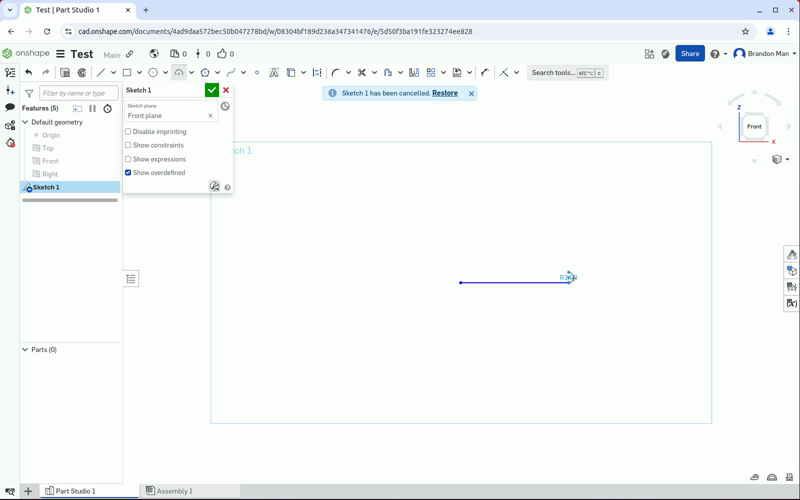
key(esc)
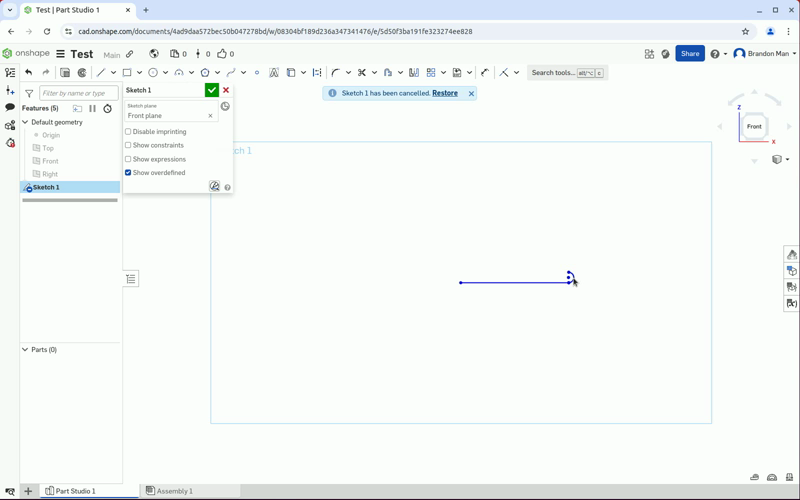
key(l)
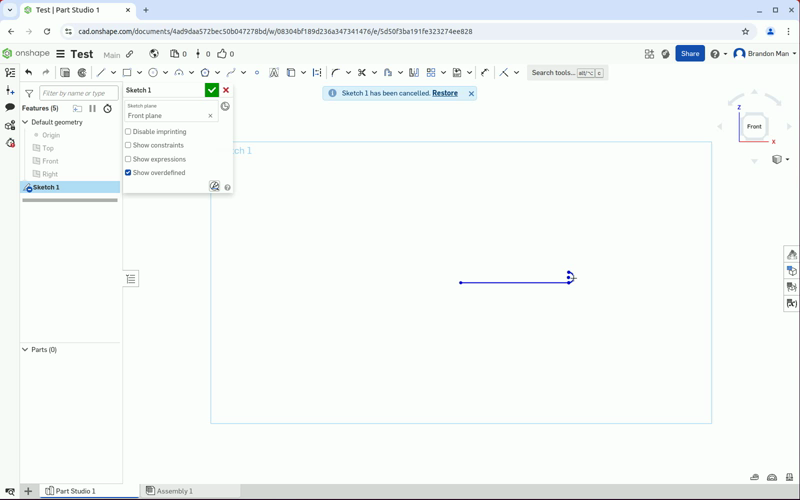
mouse_move(568, 272)
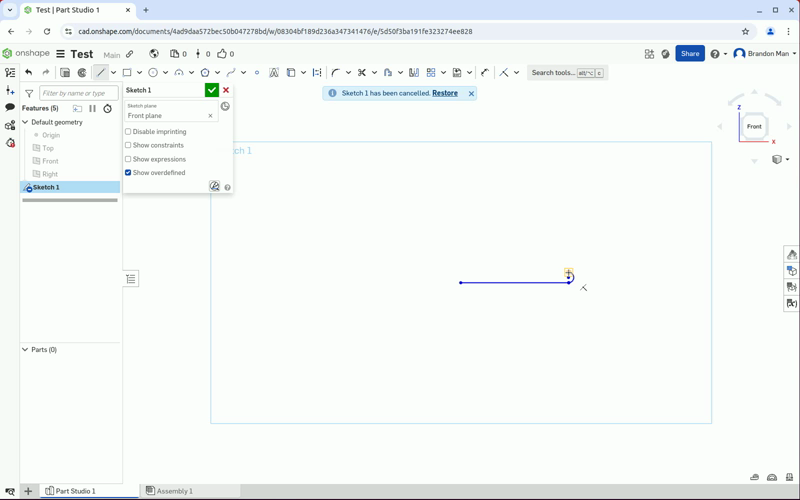
click(568, 272)
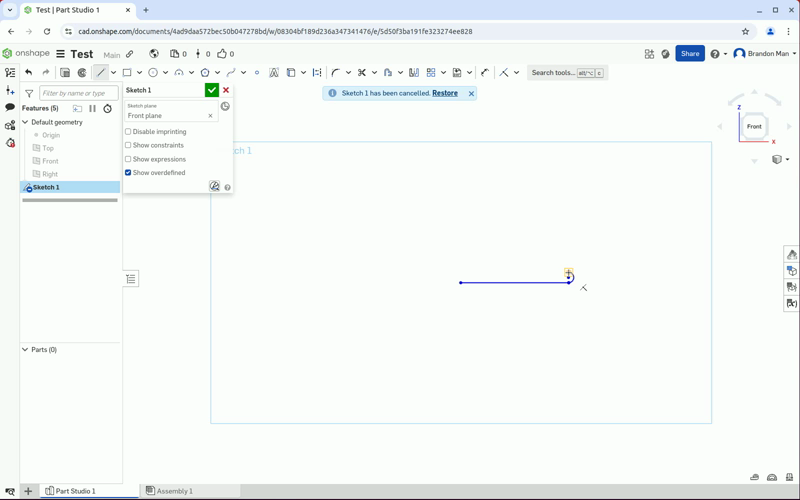
key_down(shift)
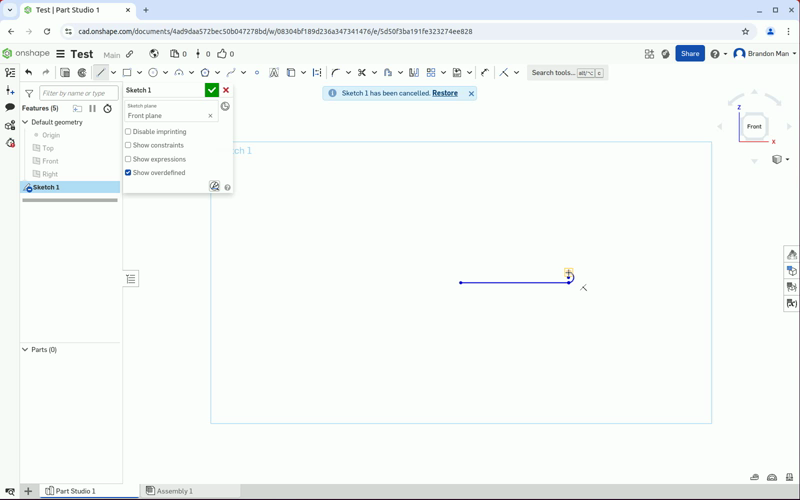
mouse_move(460, 272)
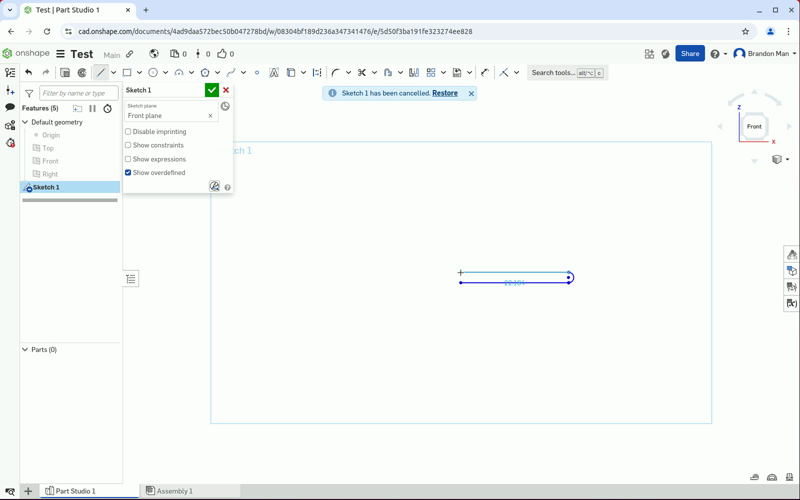
click(460, 272)
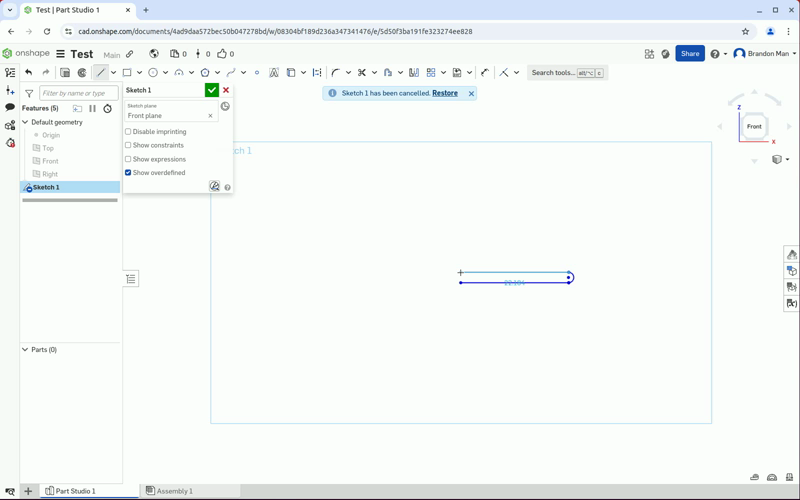
key_up(shift)
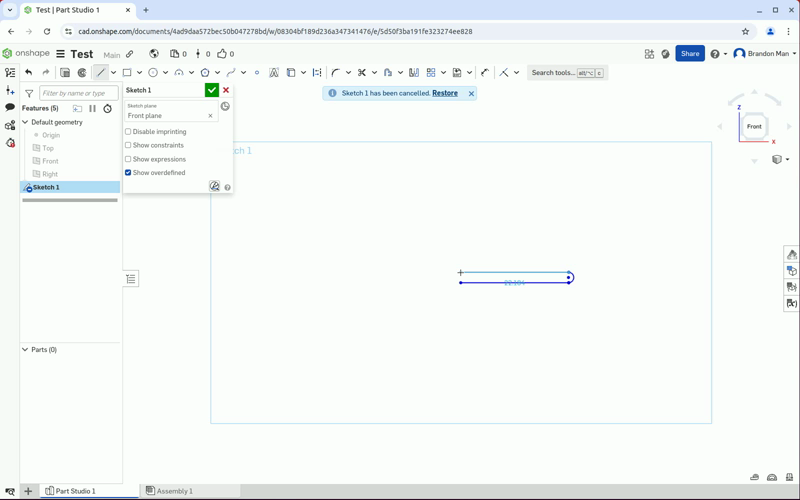
key(esc)
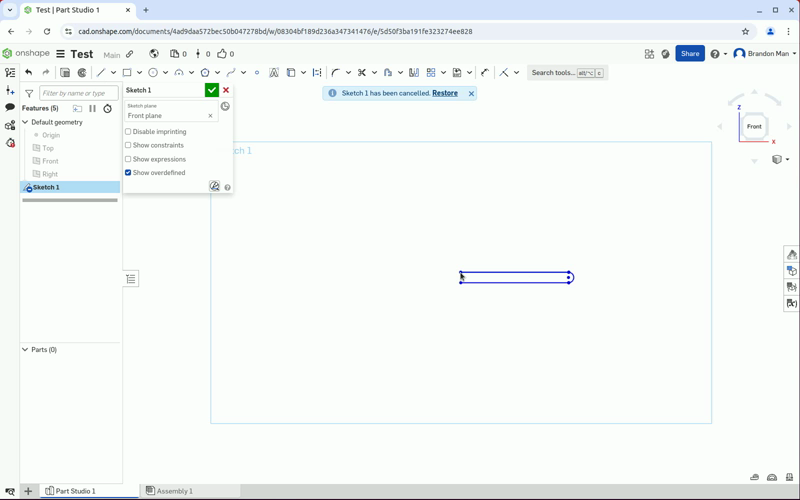
key(a)
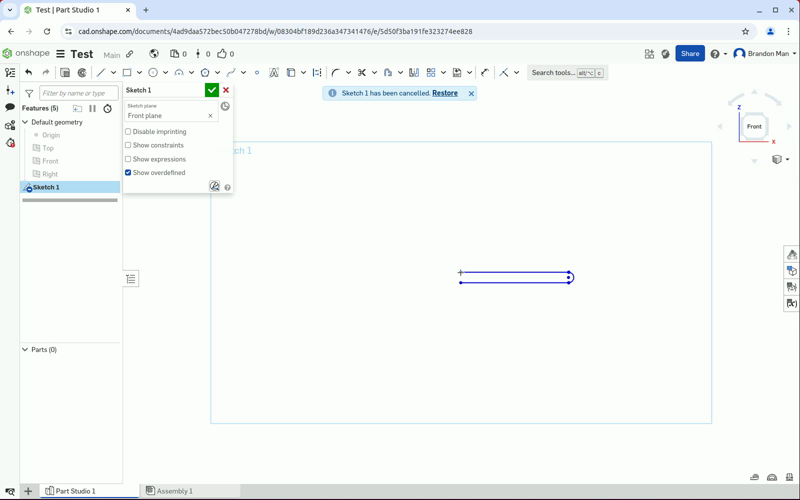
mouse_move(460, 272)
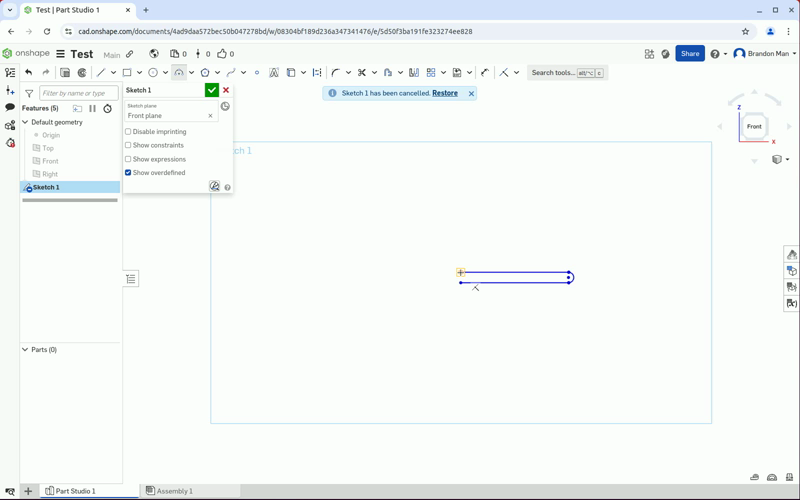
click(460, 272)
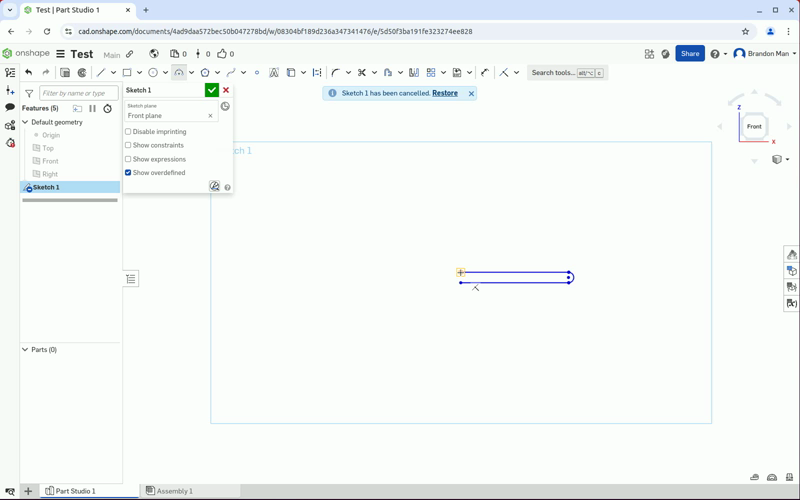
mouse_move(460, 282)
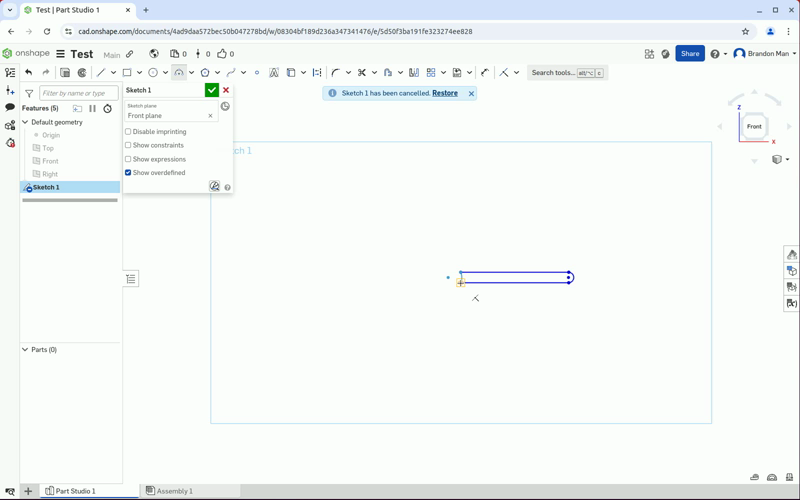
click(460, 282)
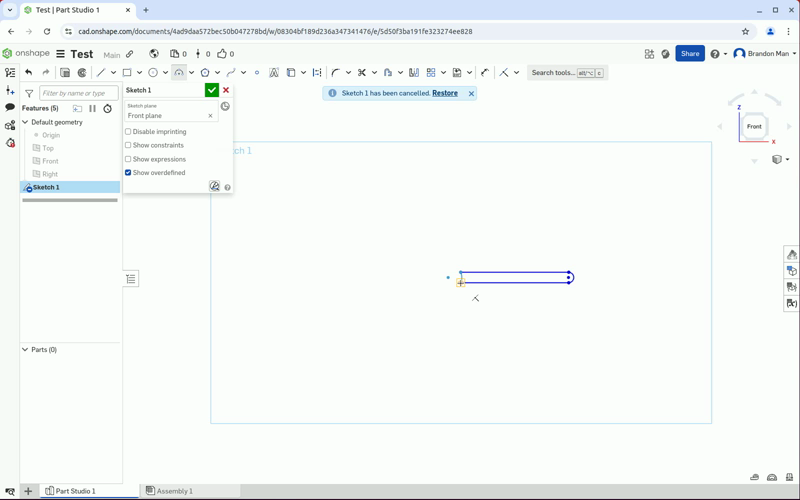
key_down(shift)
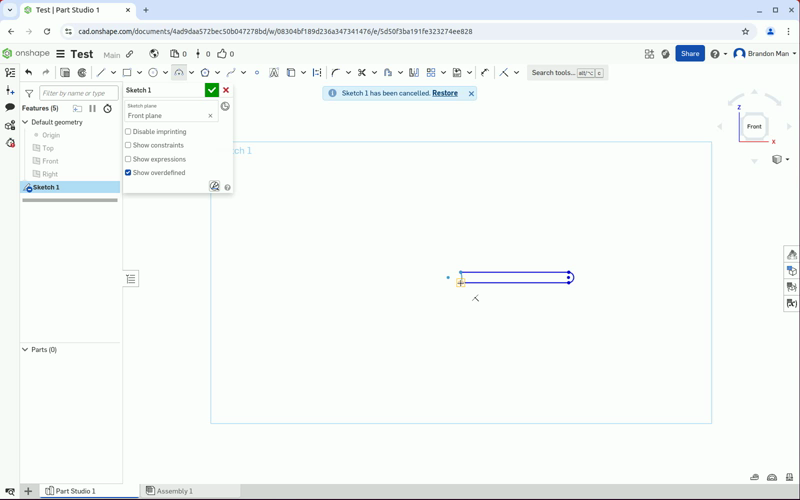
mouse_move(455, 277)
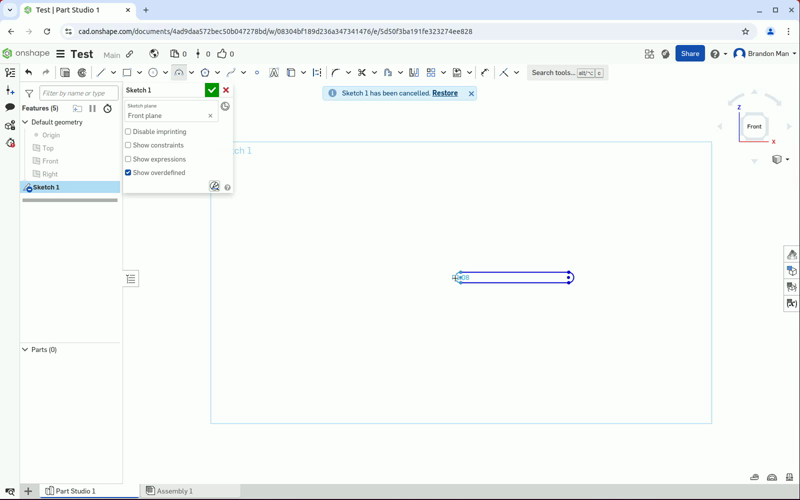
click(455, 277)
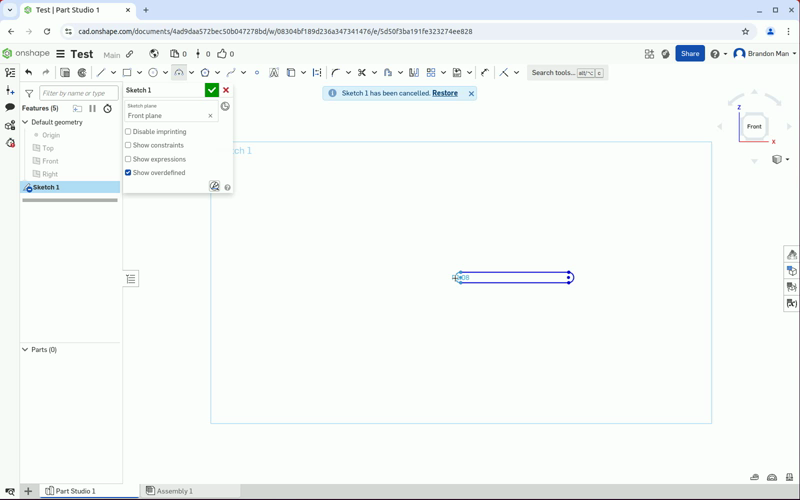
key_up(shift)
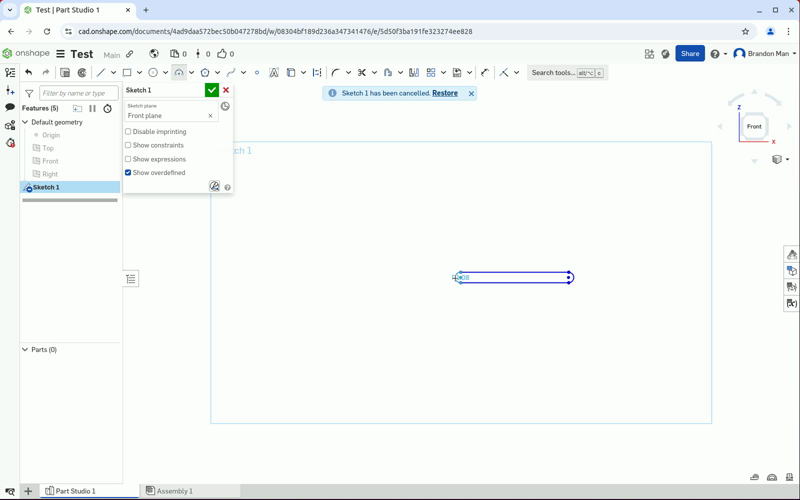
key(esc)
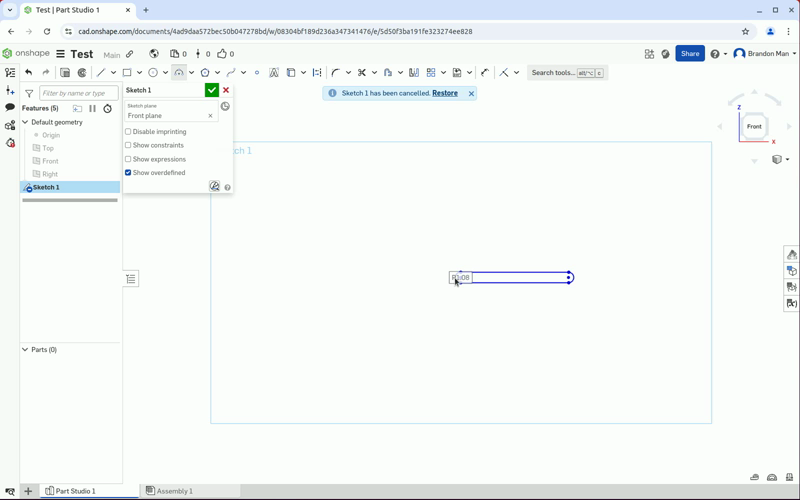
mouse_move(476, 274)
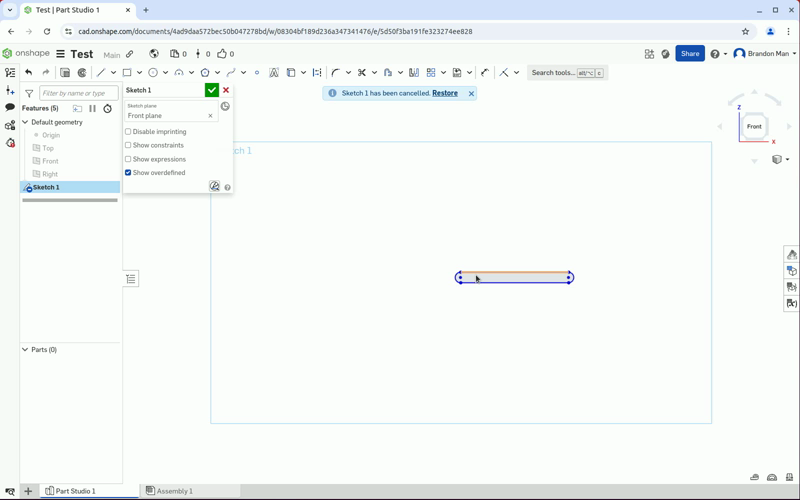
scroll(6)
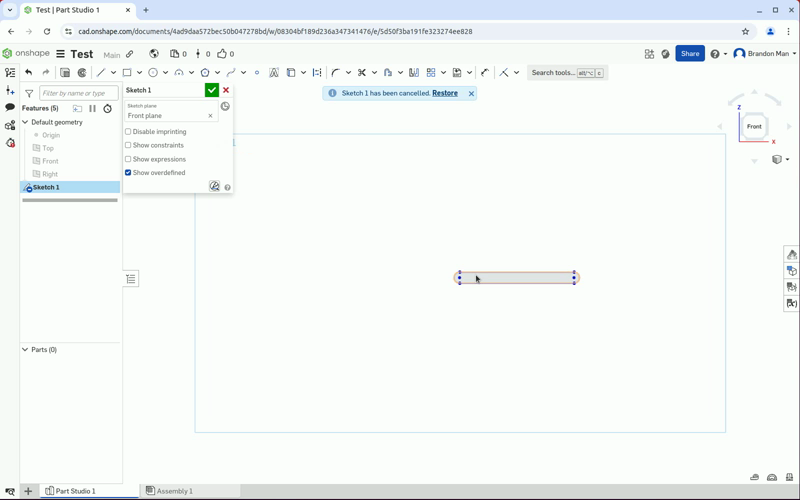
scroll(6)
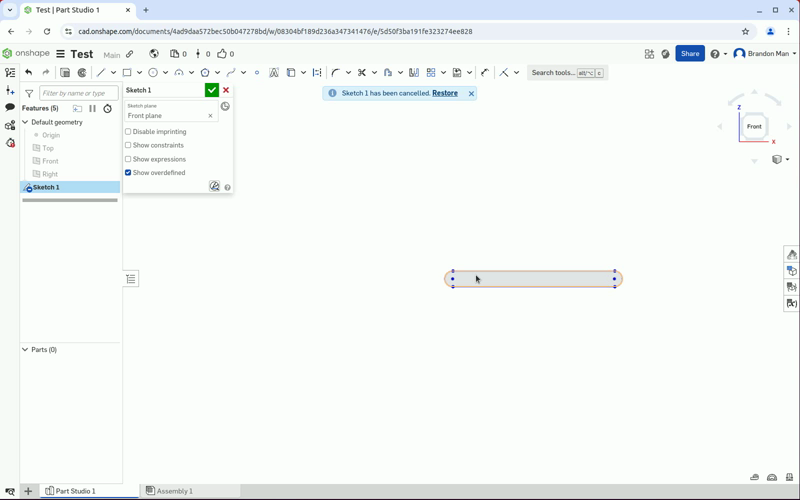
scroll(6)
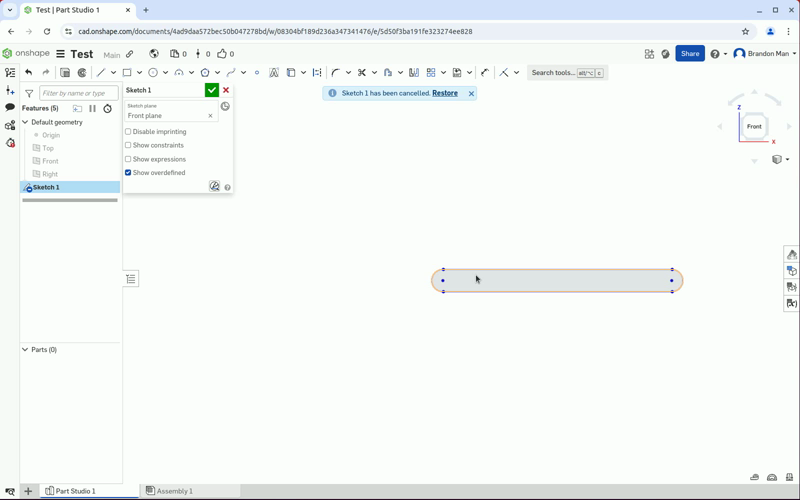
scroll(6)
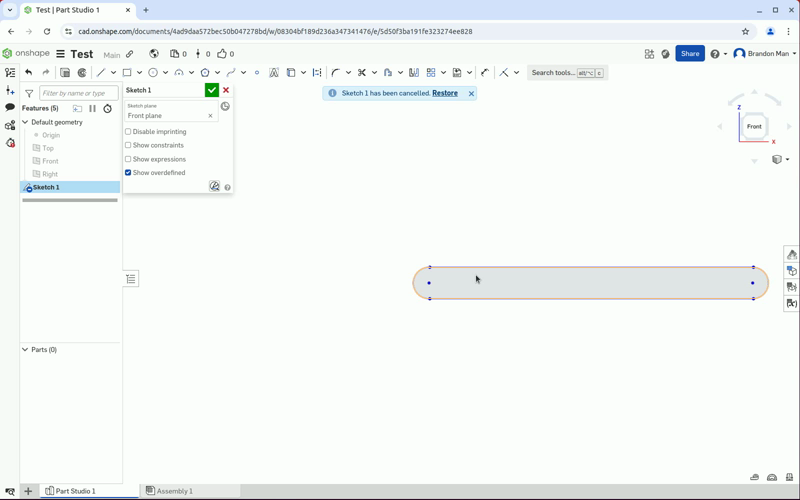
scroll(6)
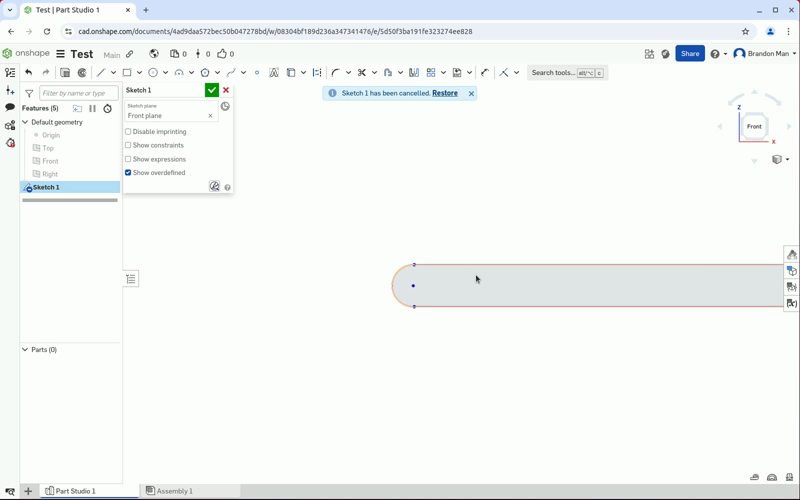
scroll(6)
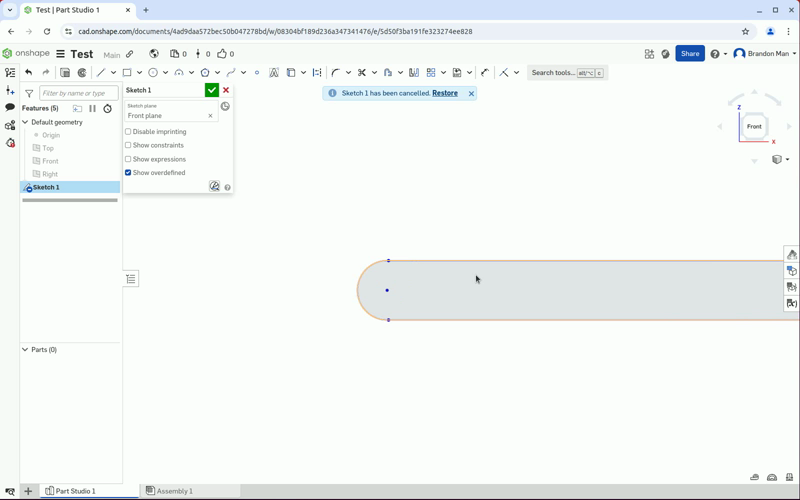
scroll(6)
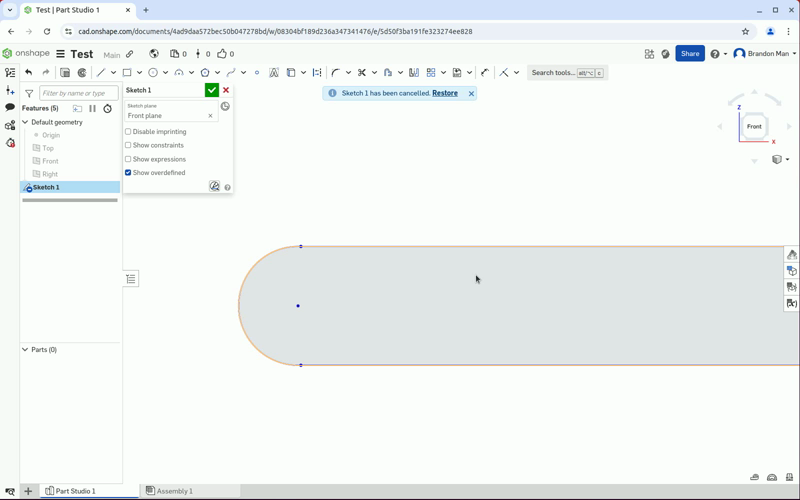
click(476, 274)
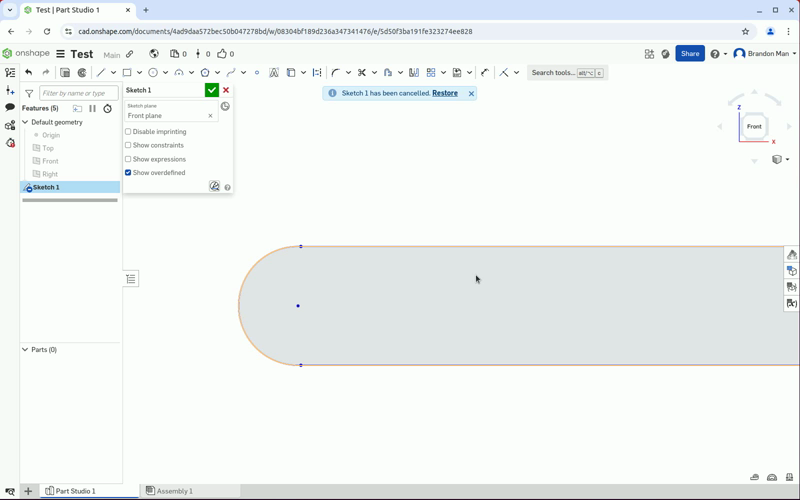
scroll(-6)
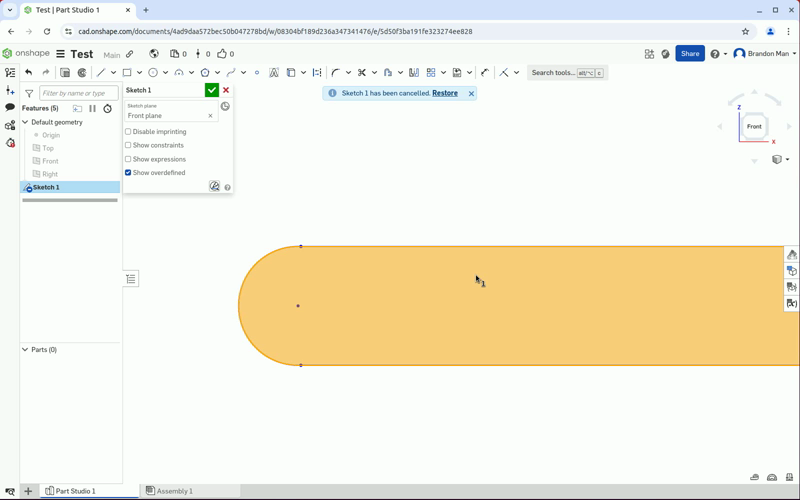
scroll(-6)
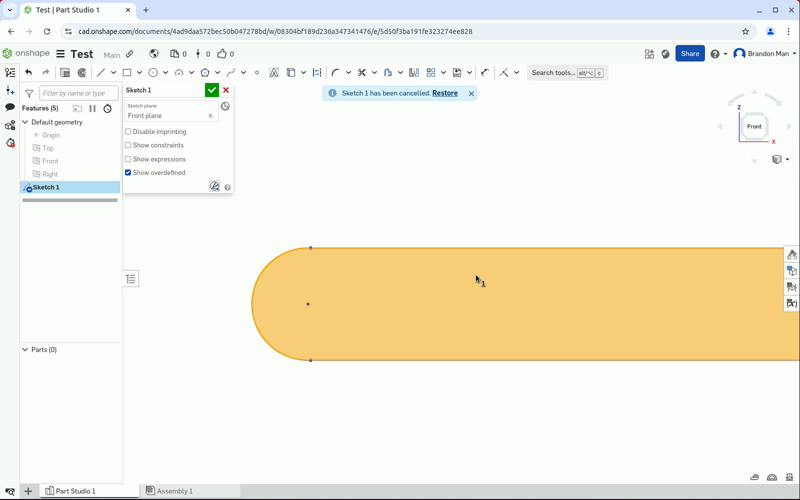
scroll(-6)
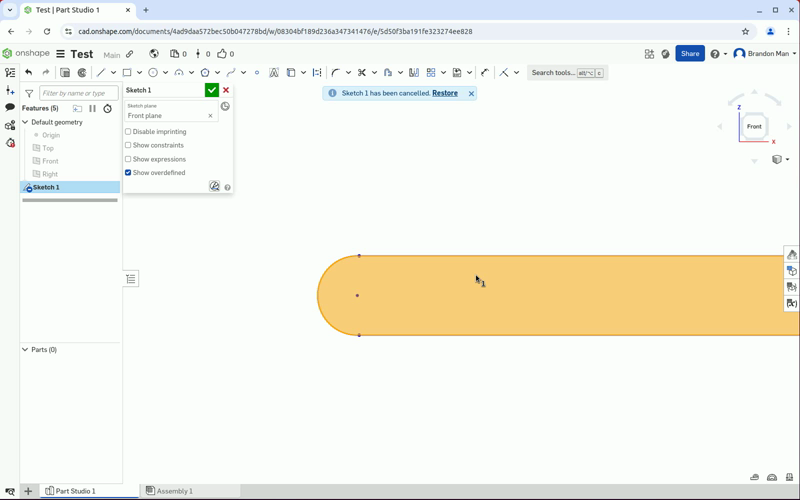
scroll(-6)
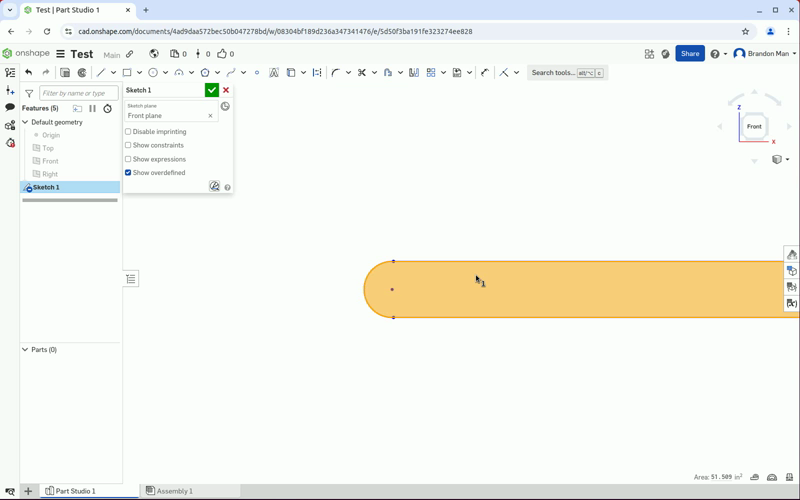
scroll(-6)
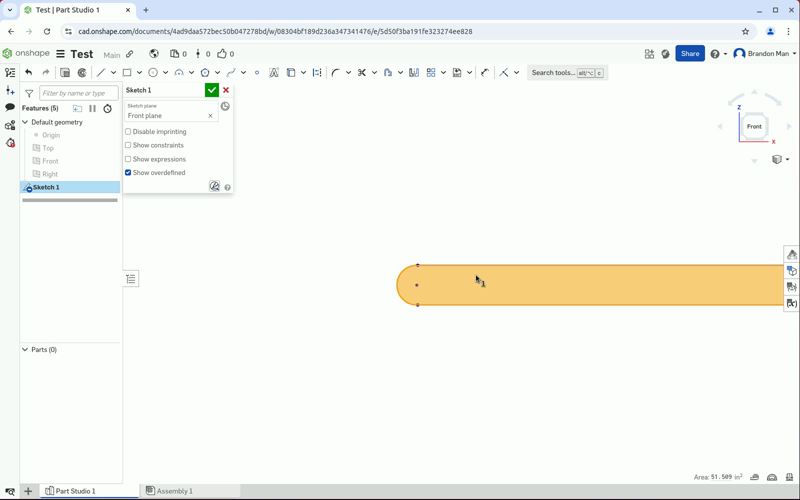
scroll(-6)
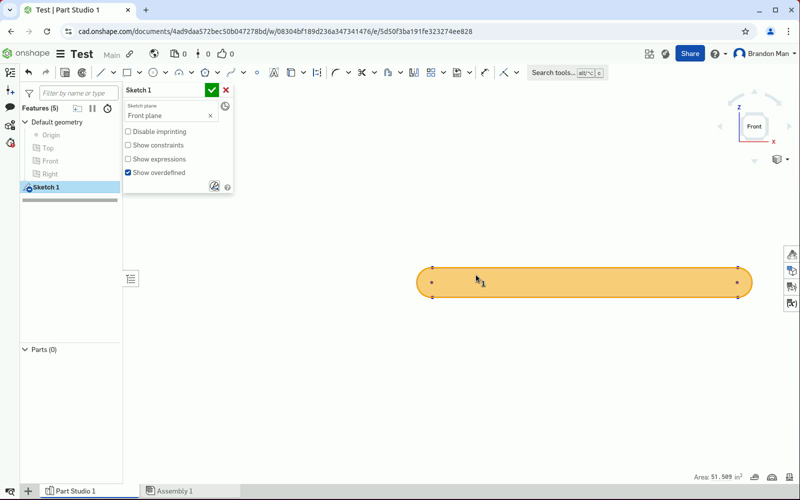
scroll(-6)
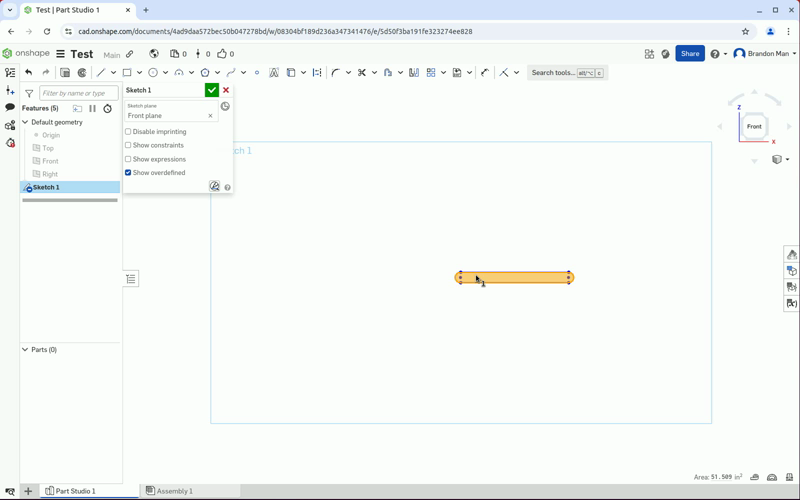
mouse_move(73, 352)
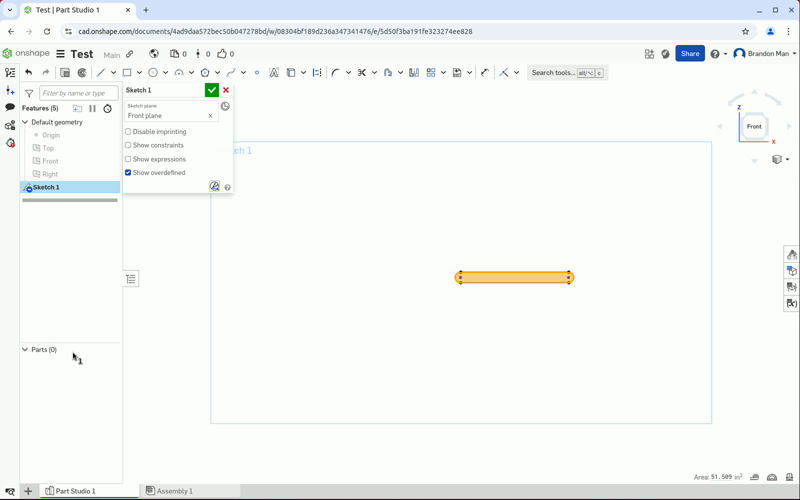
key(shift+y)
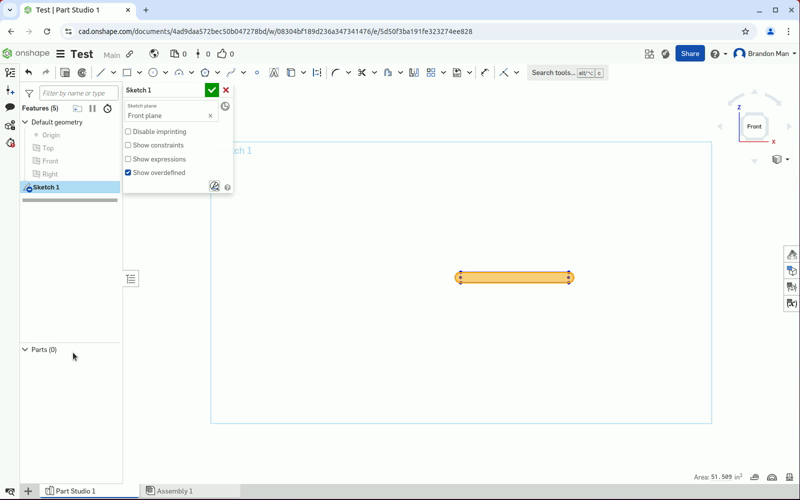
key(shift+e)
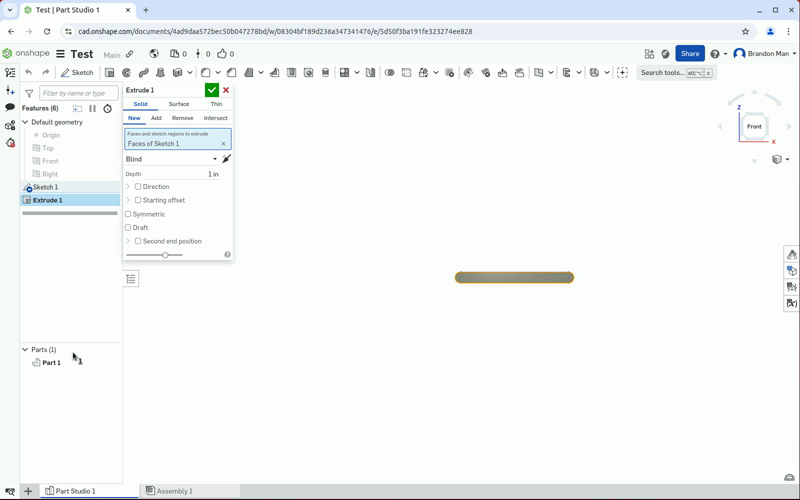
mouse_move(143, 106)
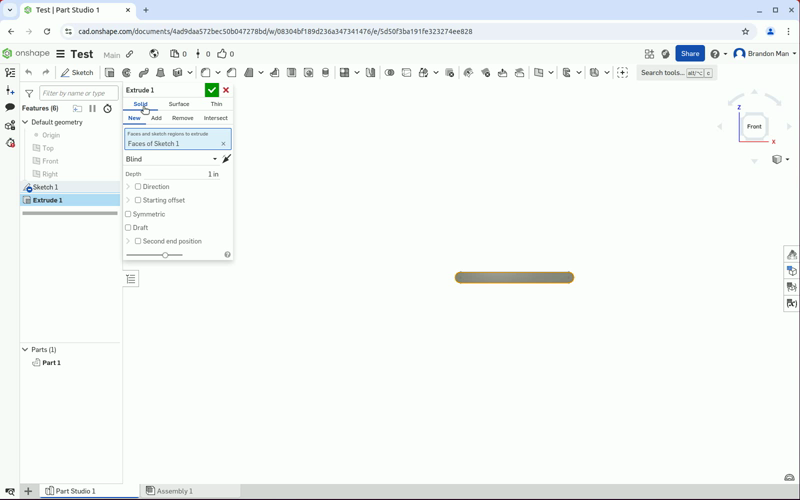
click(143, 106)
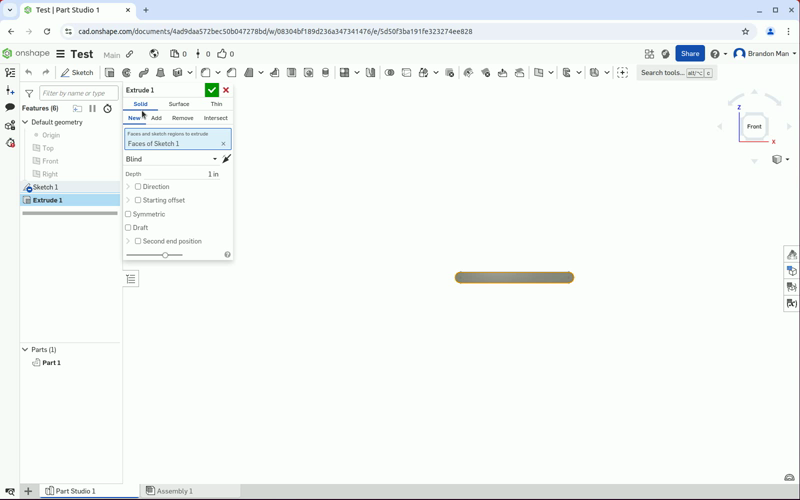
mouse_move(137, 120)
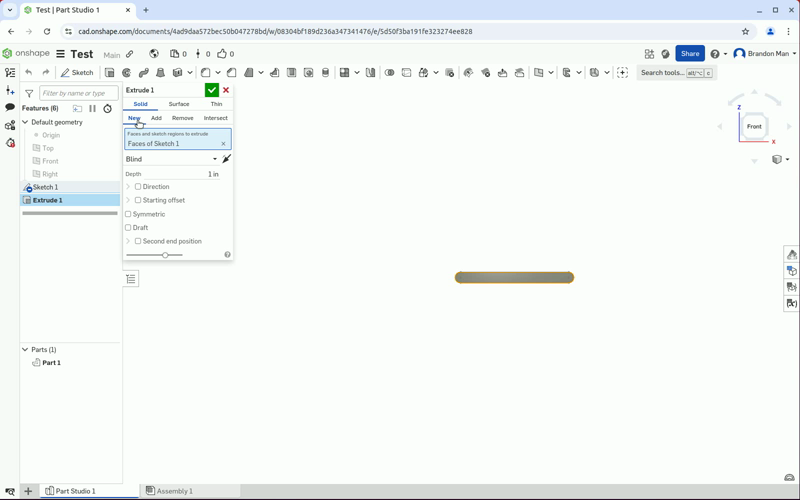
click(137, 120)
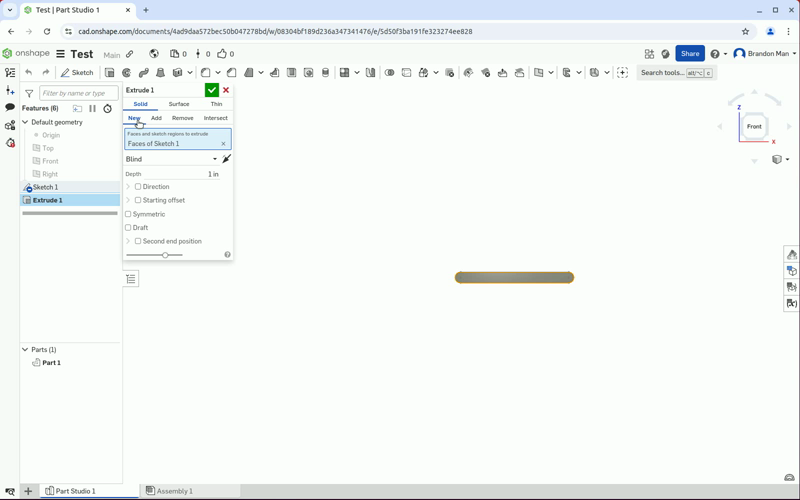
key(tab, 4)
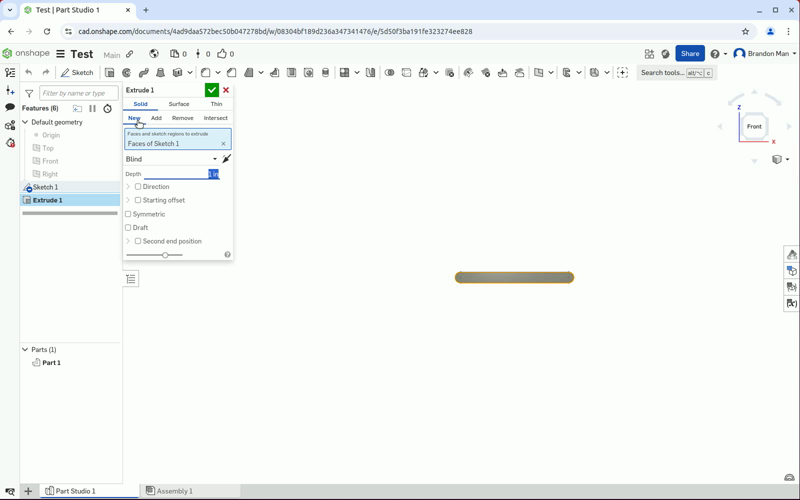
text(0.963)
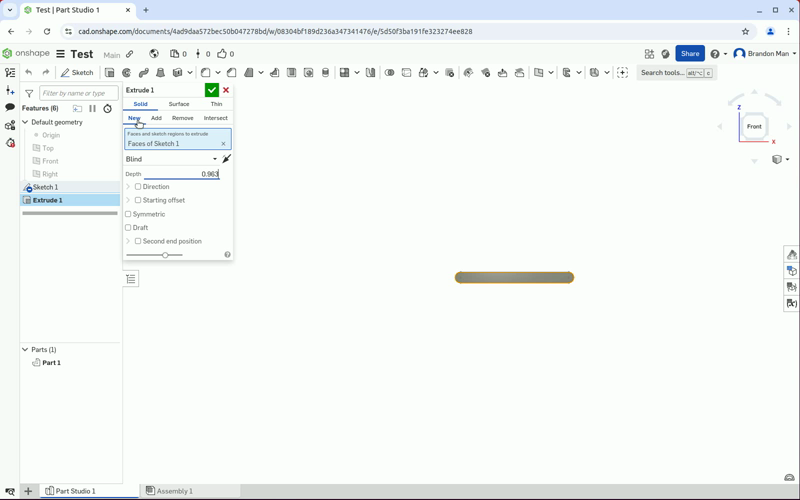
key(enter)
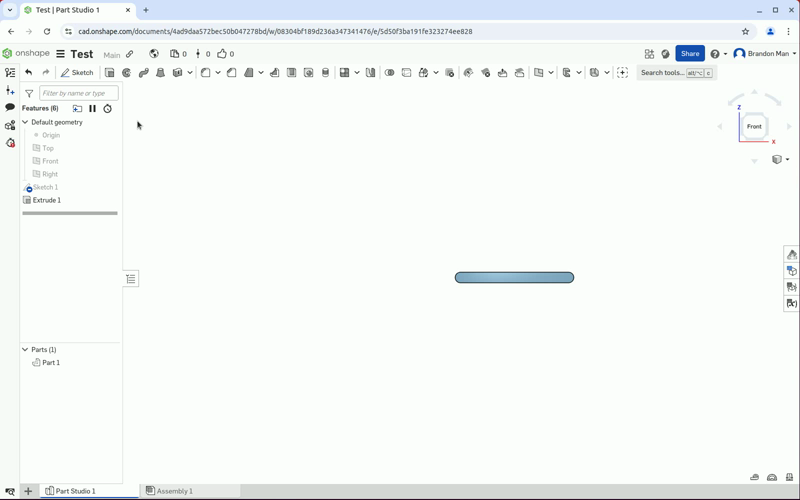
key(shift+h)
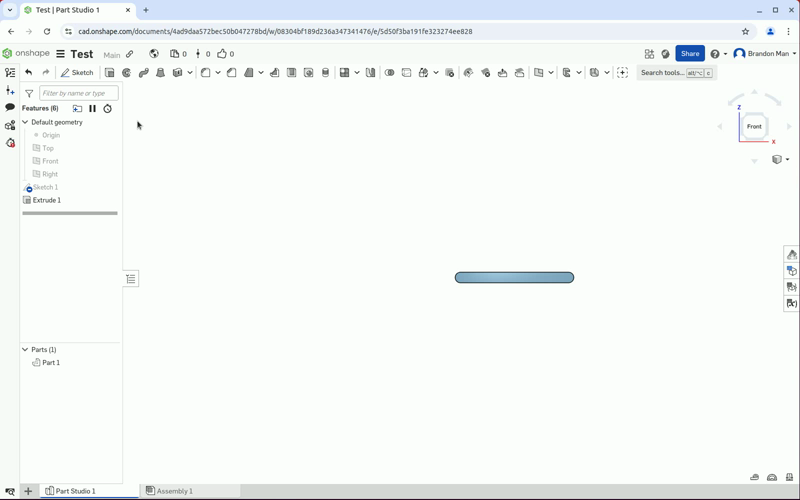
key(shift+h)
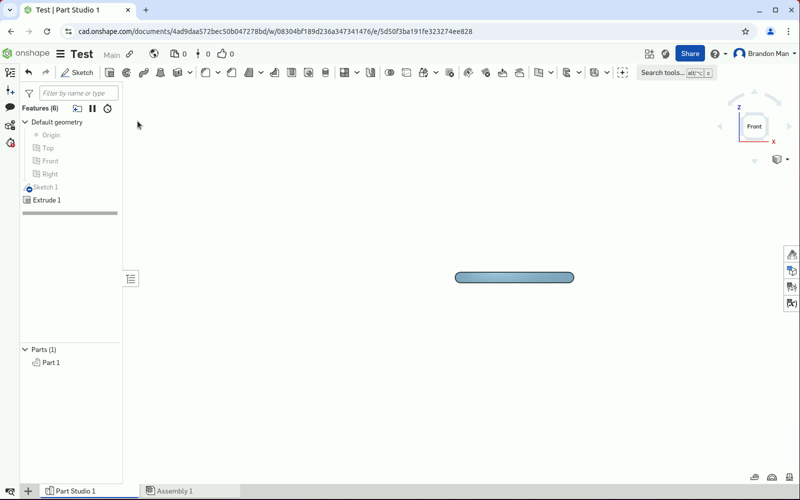
mouse_move(73, 189)
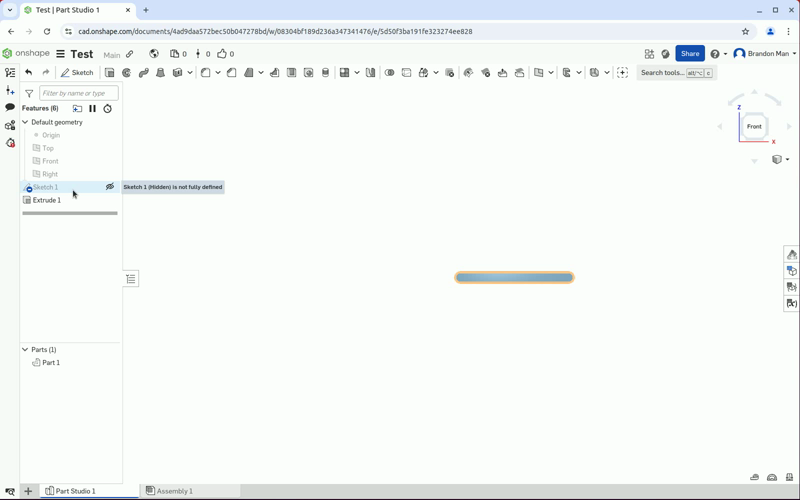
click(73, 189)
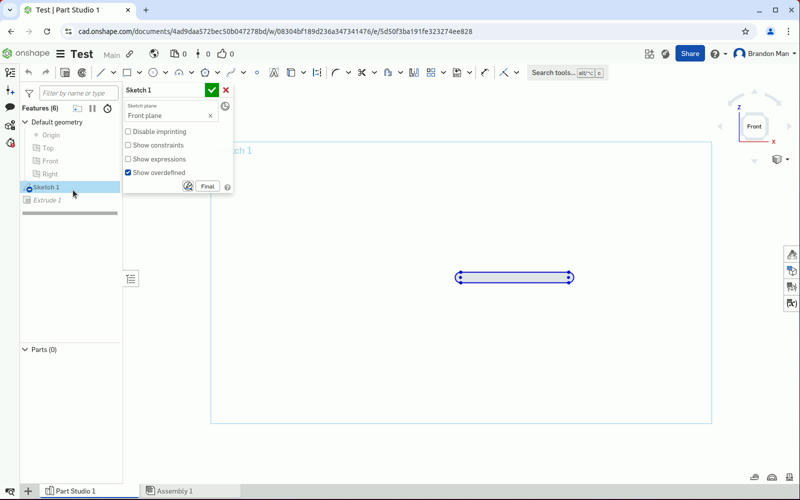
mouse_move(229, 92)
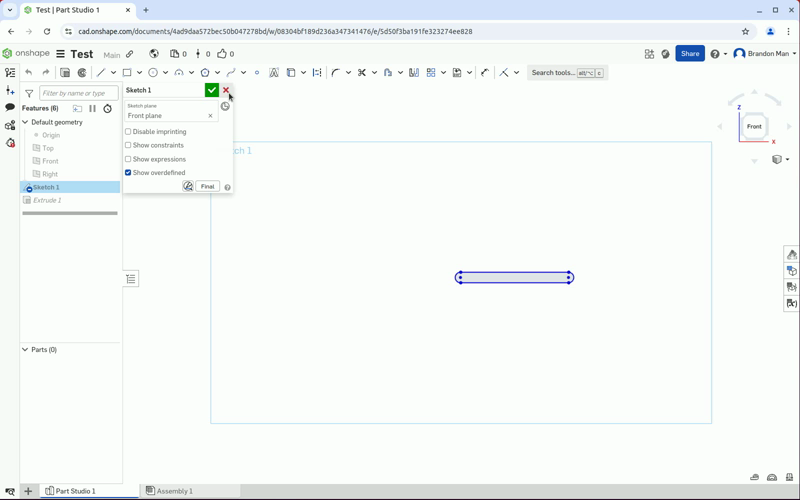
click(229, 92)
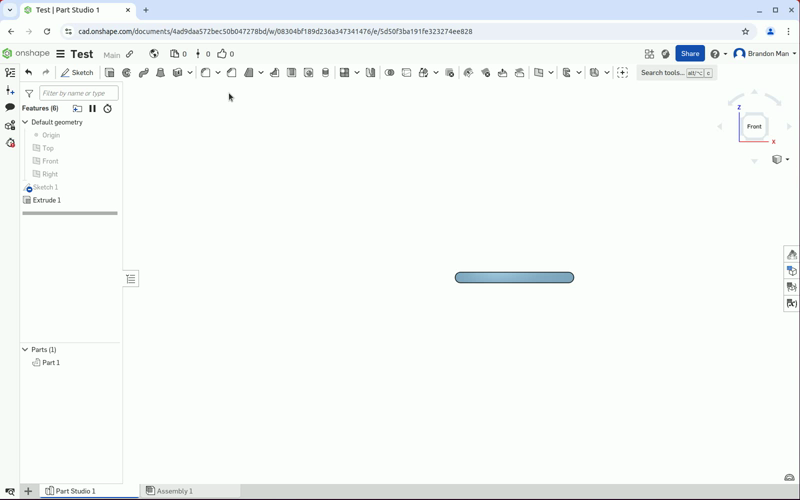
mouse_move(541, 75)
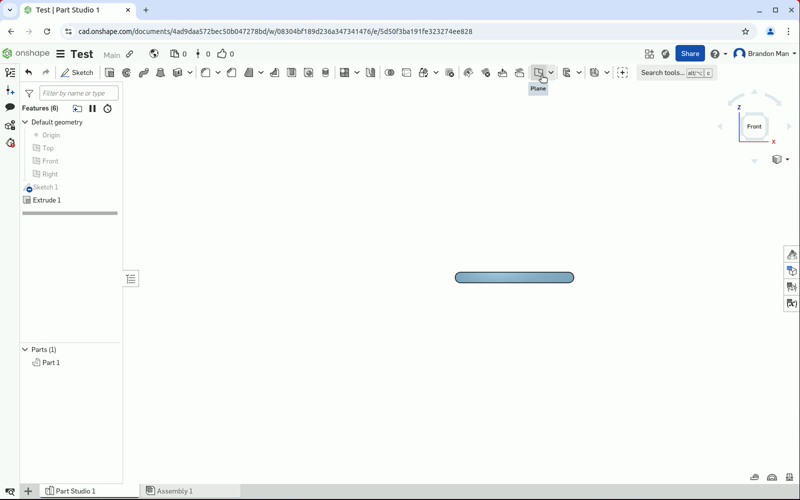
click(541, 75)
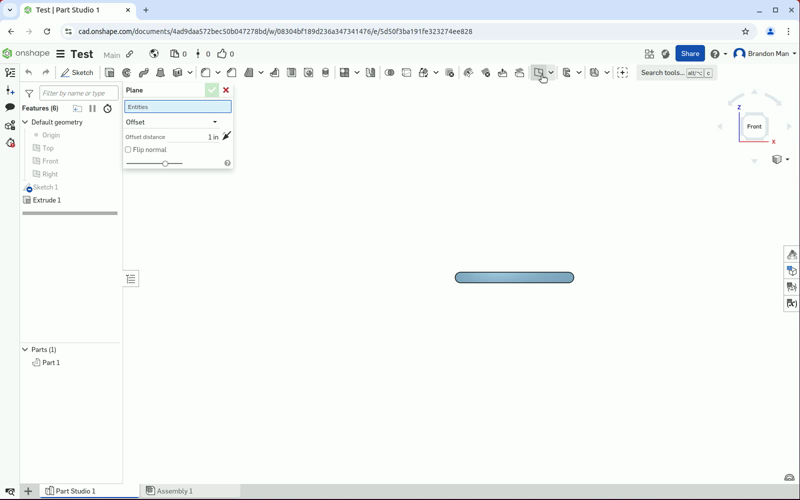
mouse_move(73, 163)
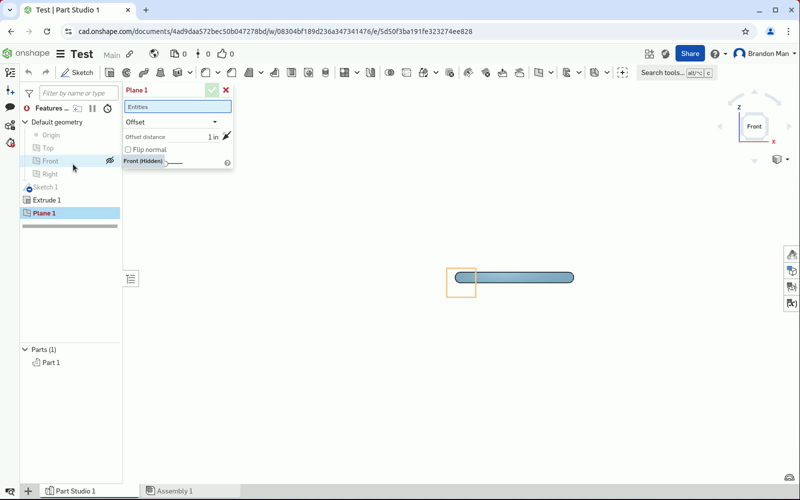
click(73, 163)
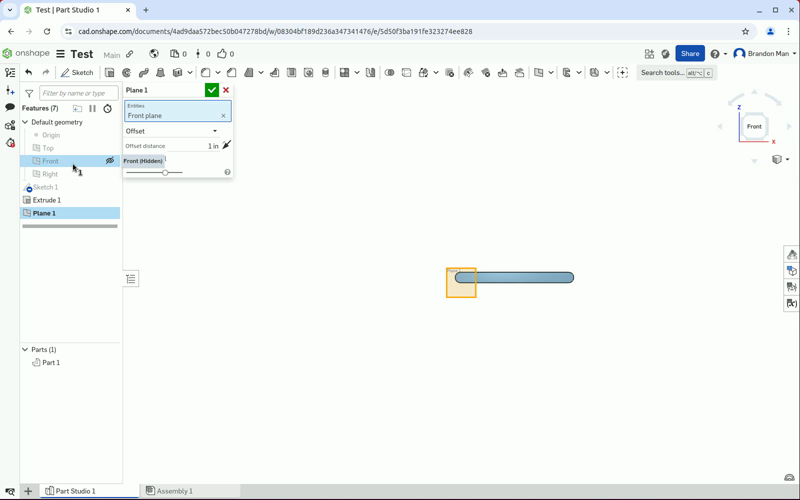
key(tab, 2)
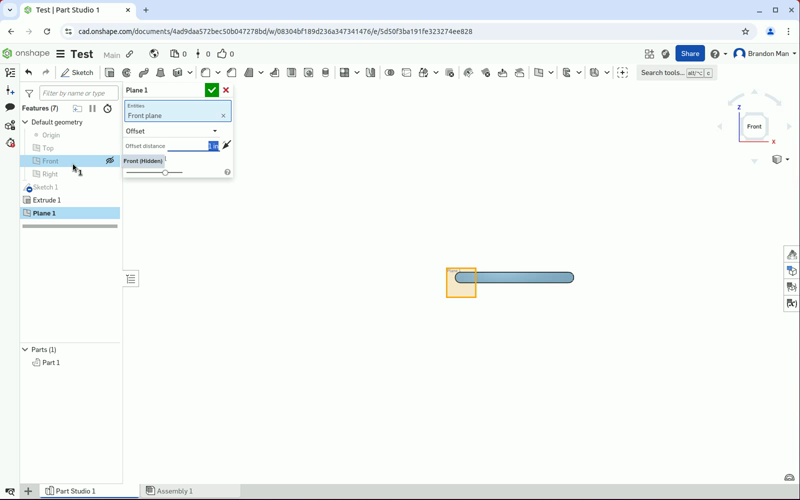
text(0.955)
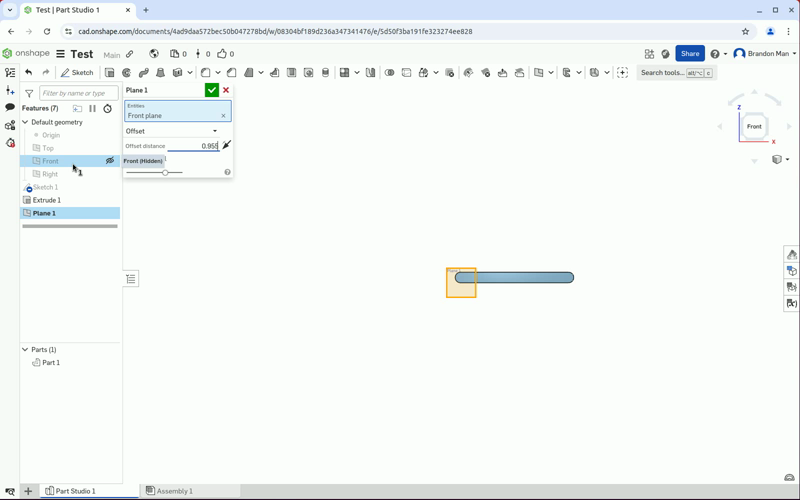
key(enter, 2)
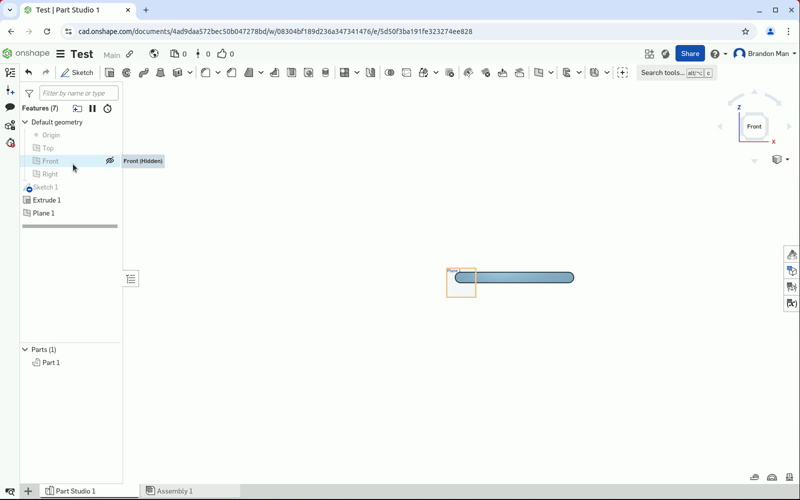
key(shift+s)
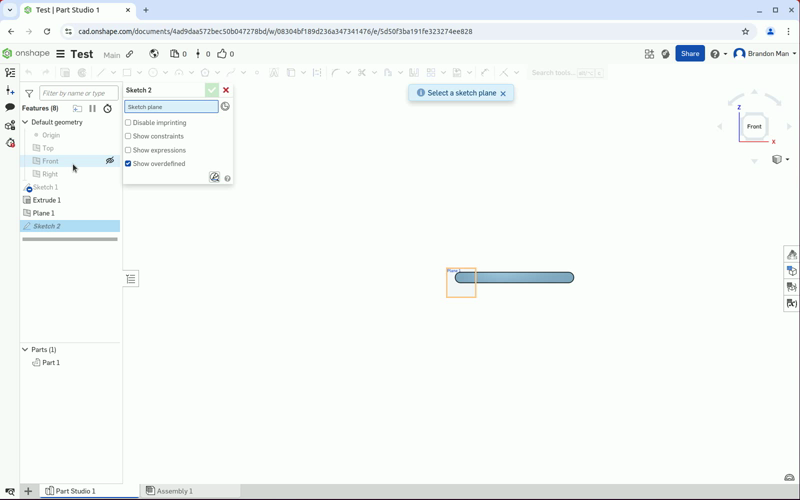
mouse_move(73, 215)
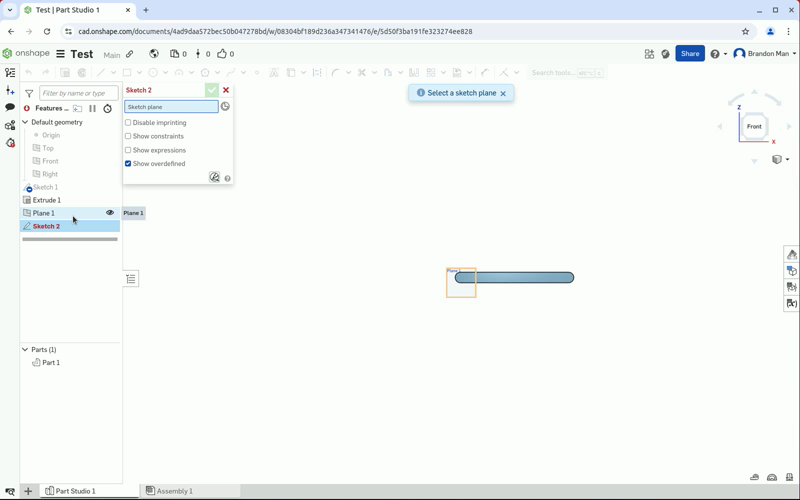
click(73, 215)
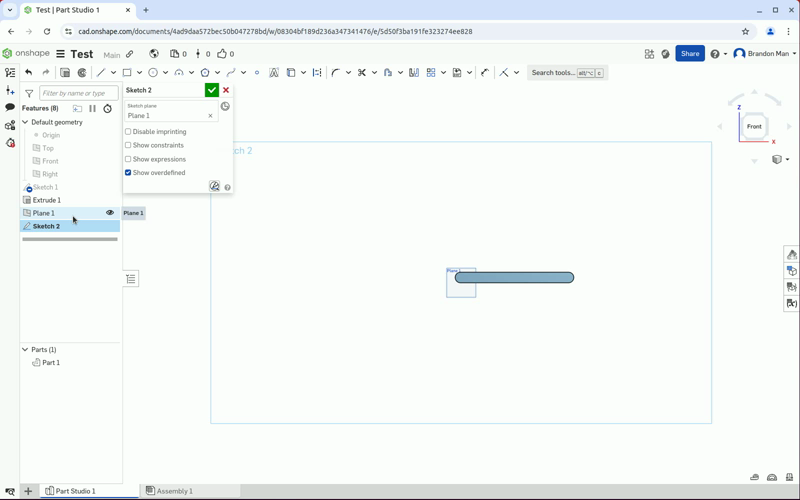
mouse_move(73, 352)
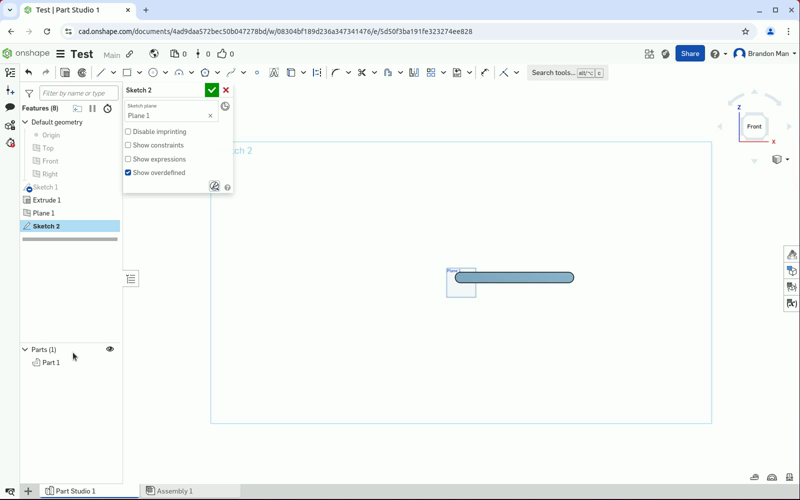
key(y)
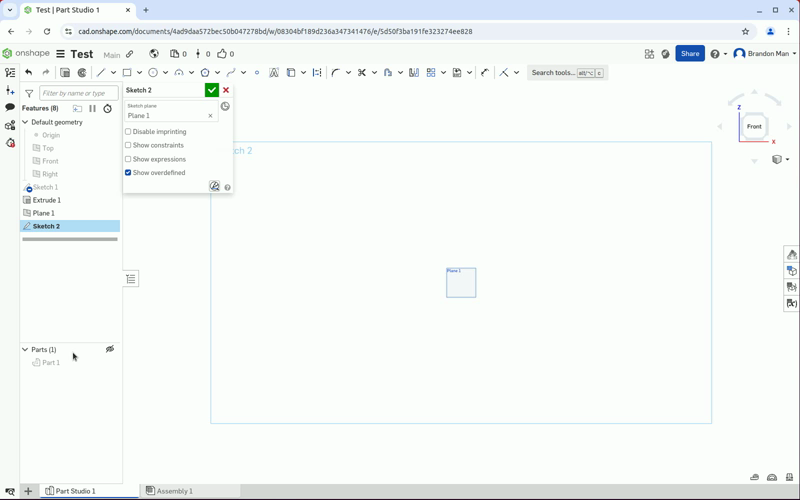
key(c)
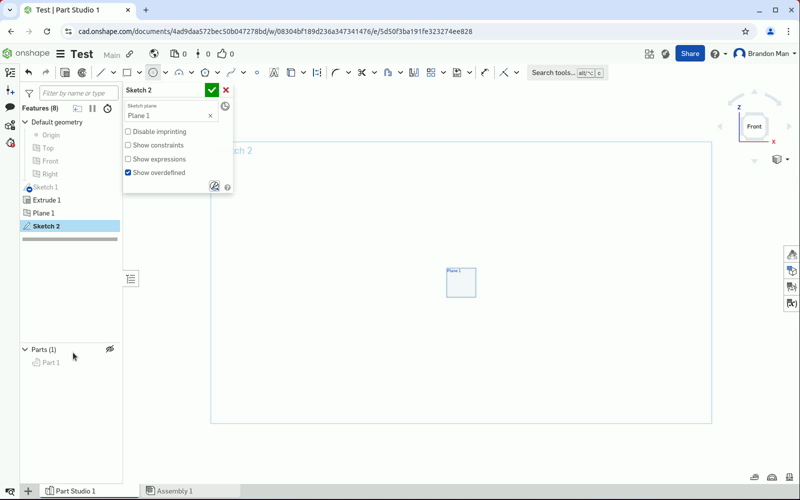
key_down(shift)
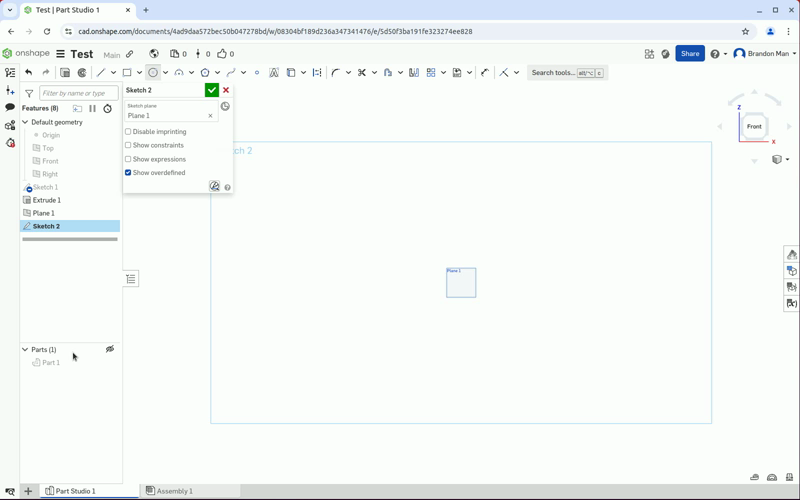
mouse_move(461, 278)
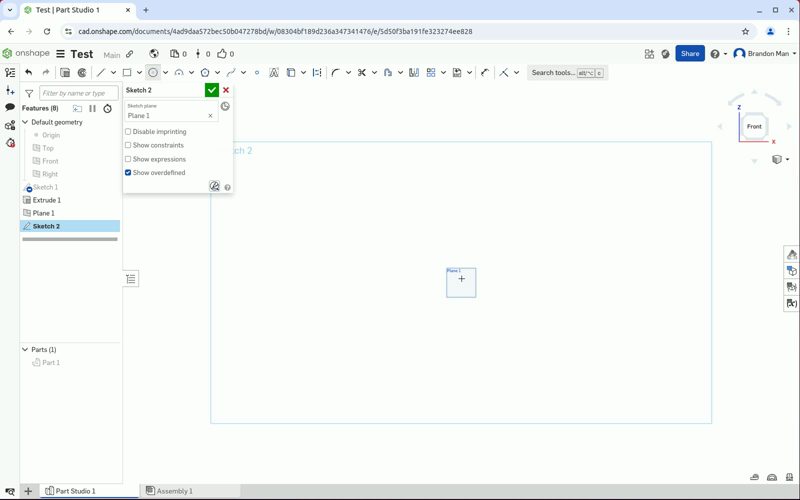
click(461, 278)
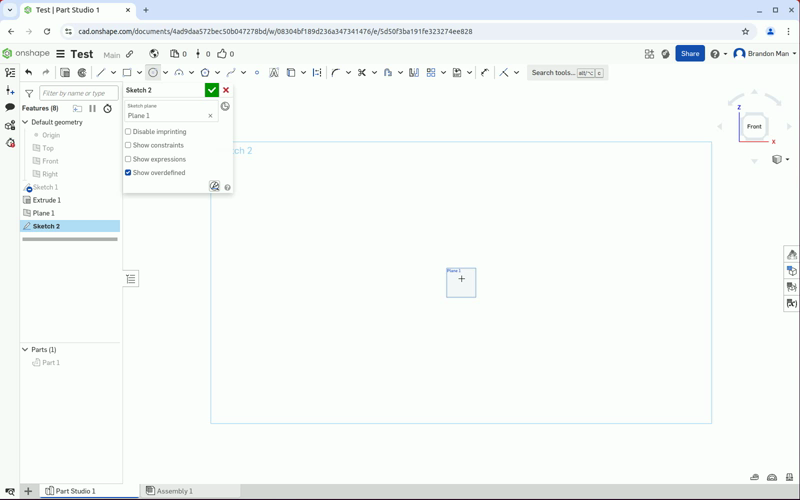
key_up(shift)
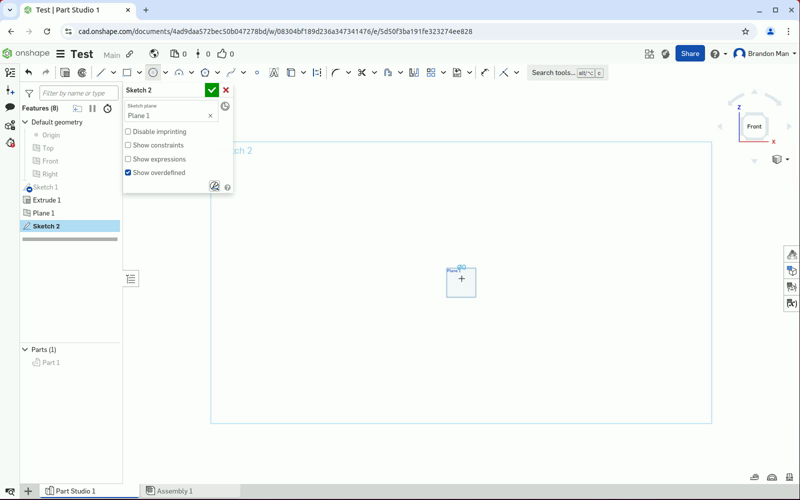
mouse_move(467, 278)
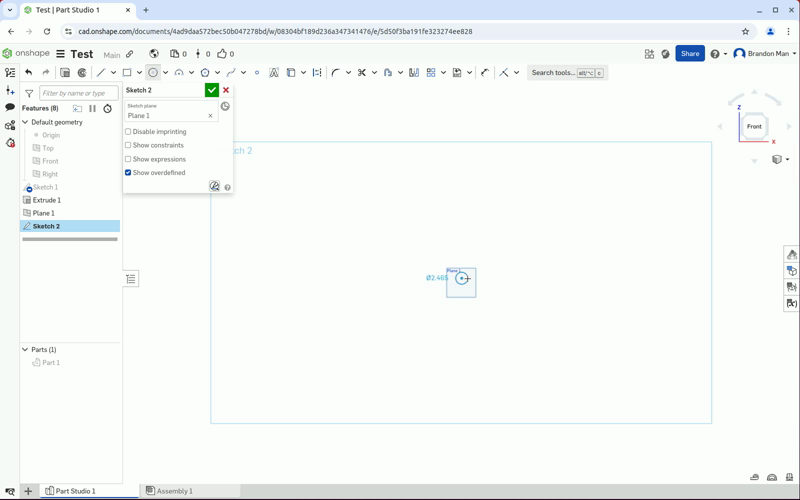
click(467, 278)
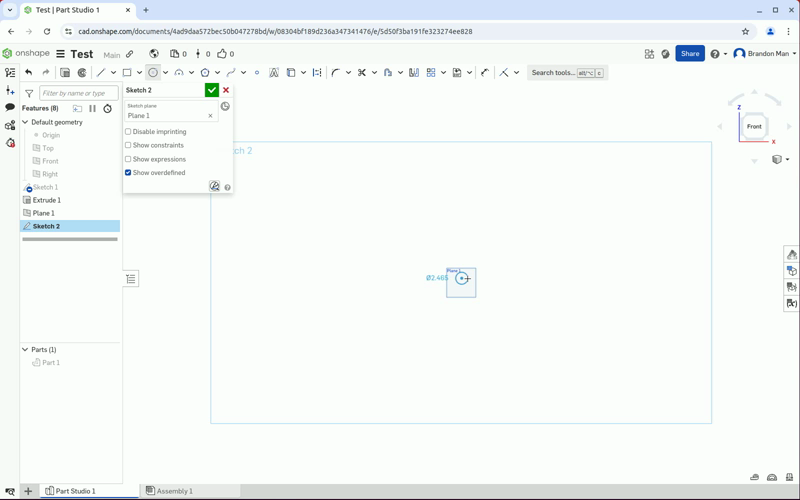
key(esc)
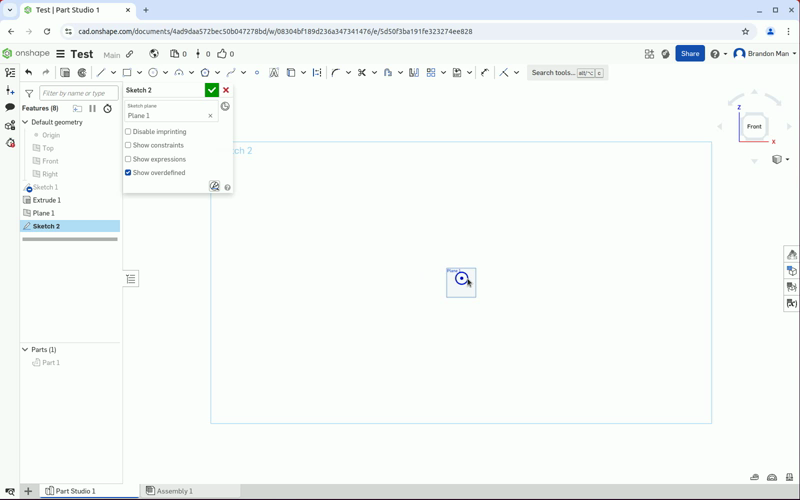
mouse_move(462, 280)
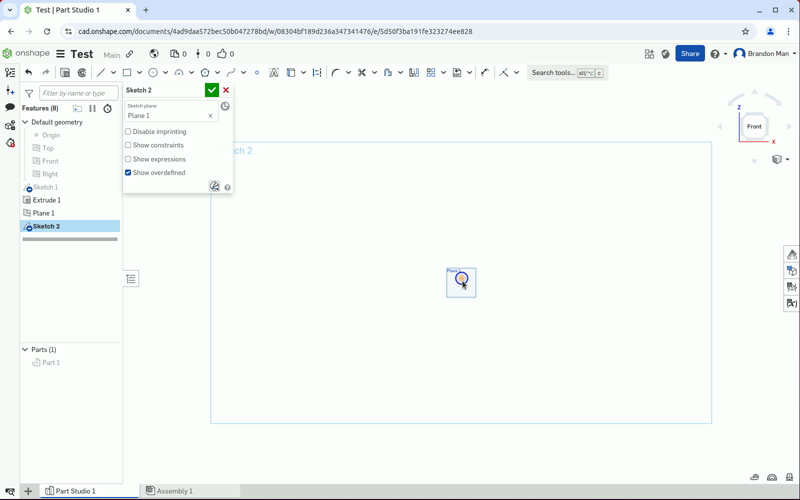
scroll(6)
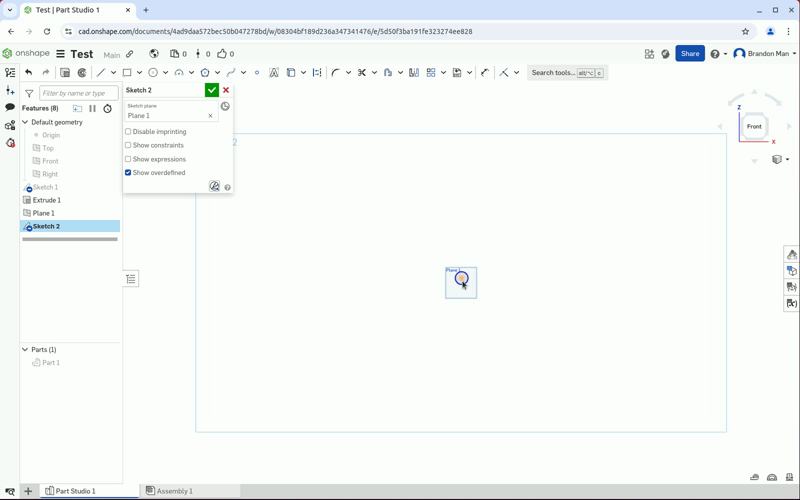
scroll(6)
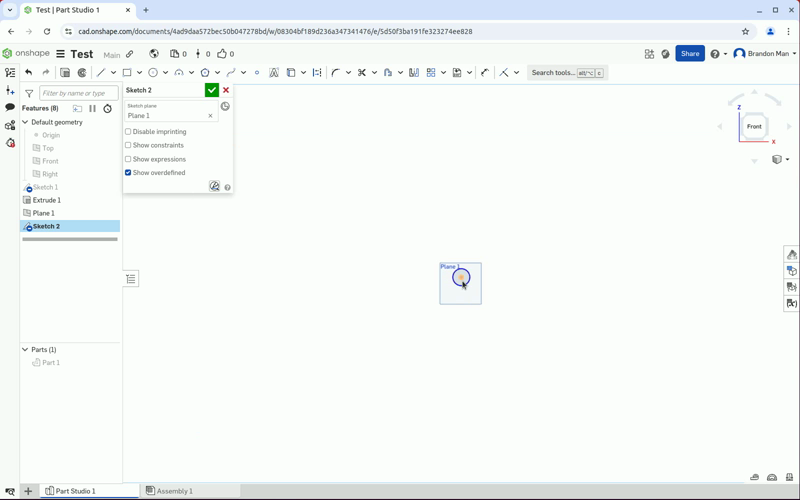
scroll(6)
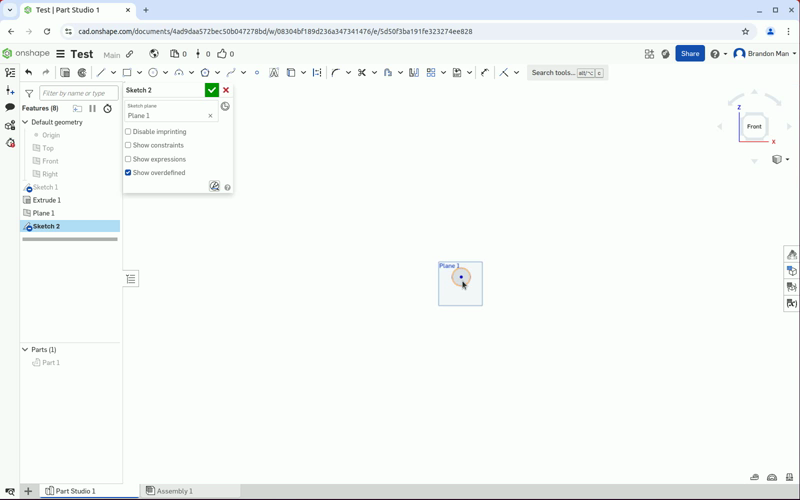
scroll(6)
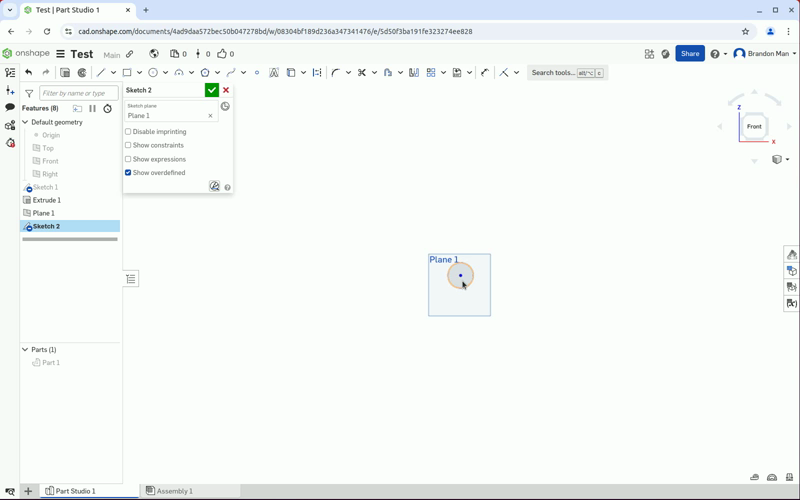
scroll(6)
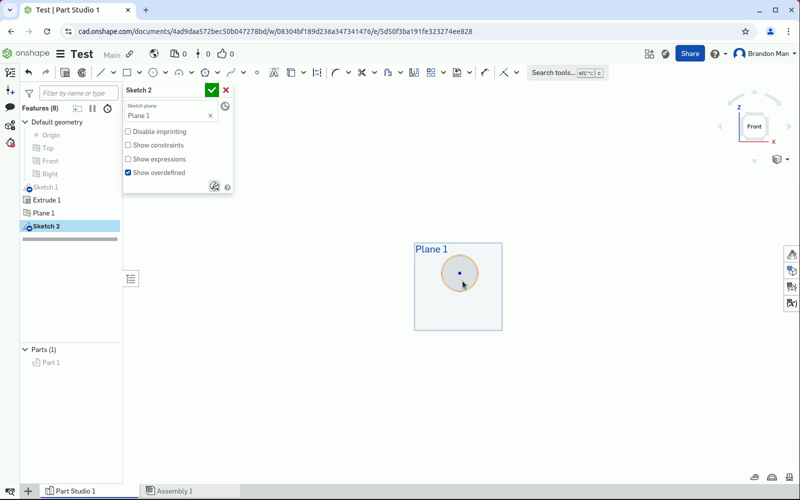
scroll(6)
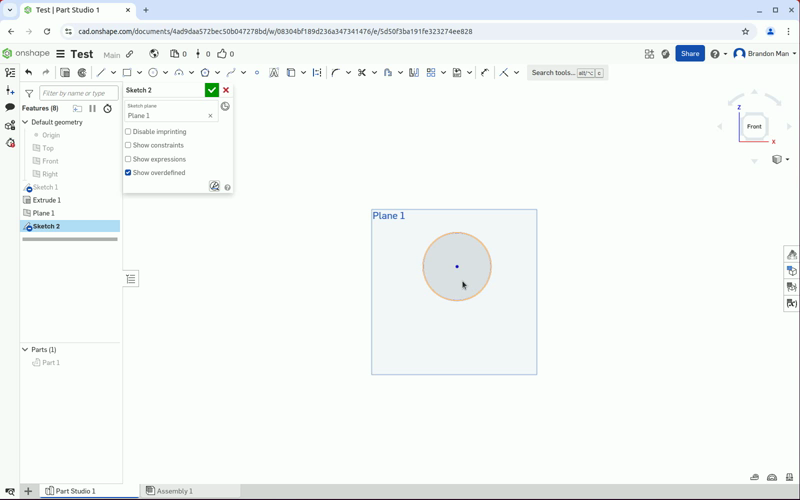
scroll(6)
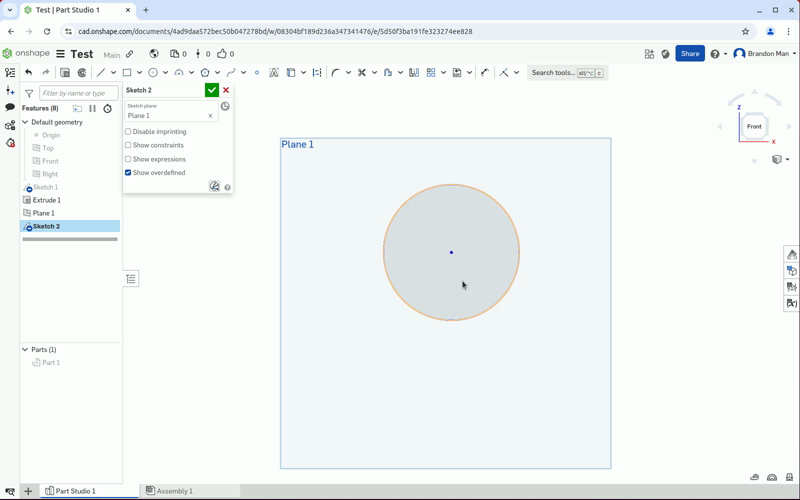
click(462, 280)
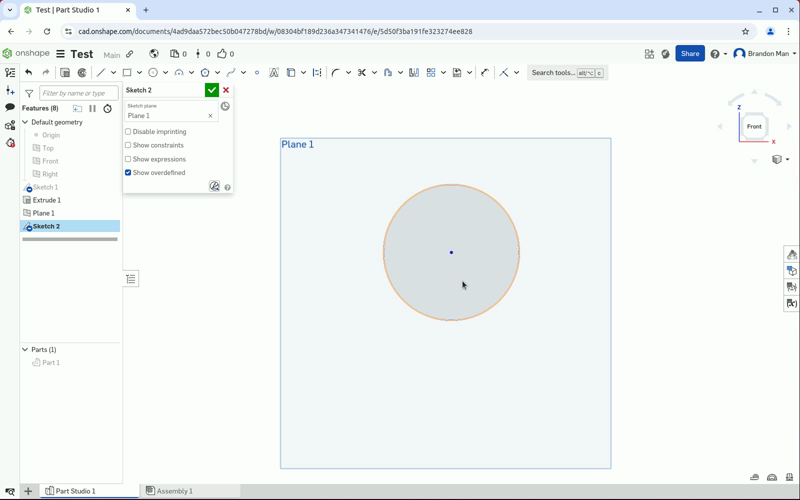
scroll(-6)
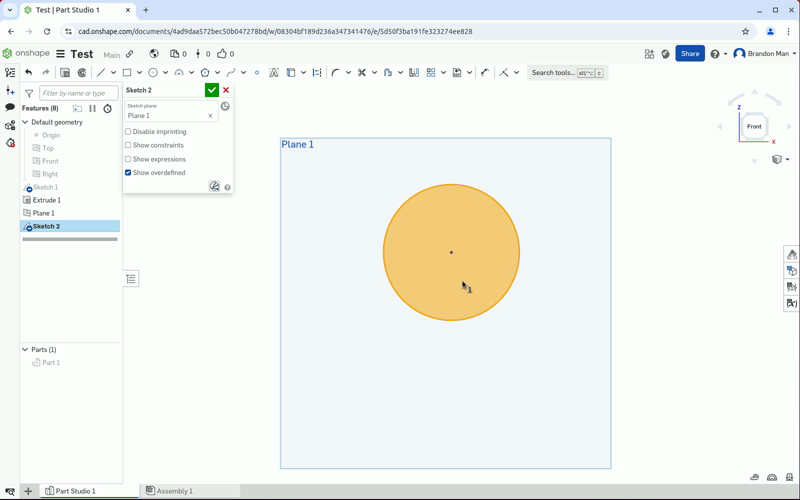
scroll(-6)
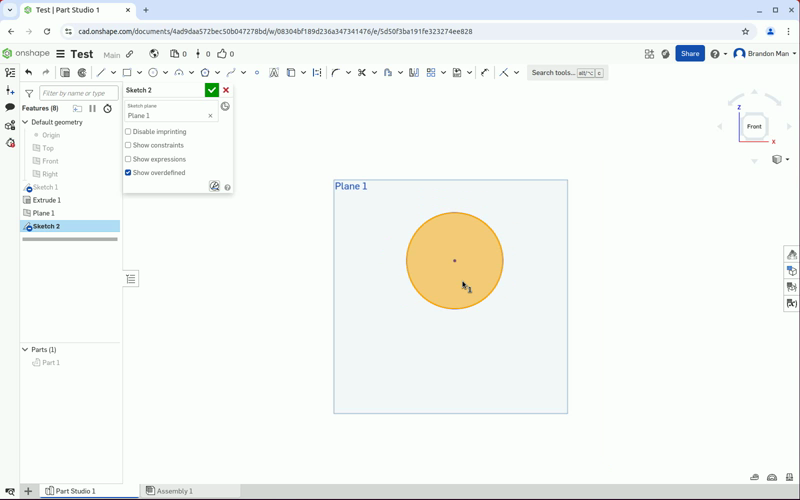
scroll(-6)
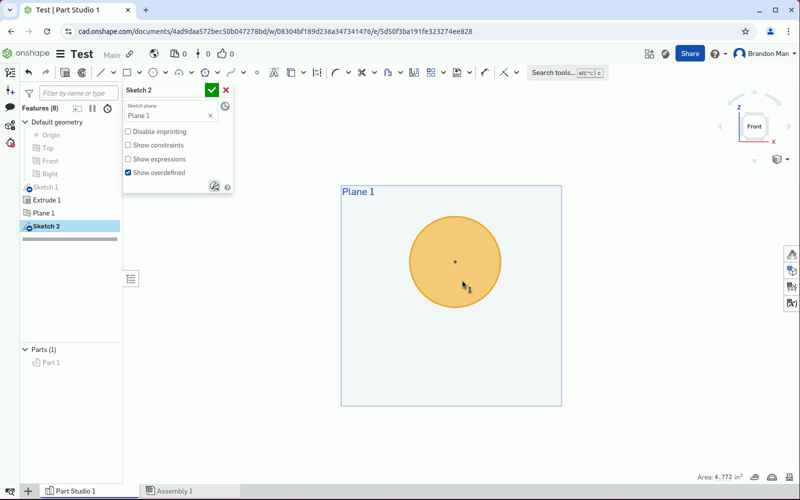
scroll(-6)
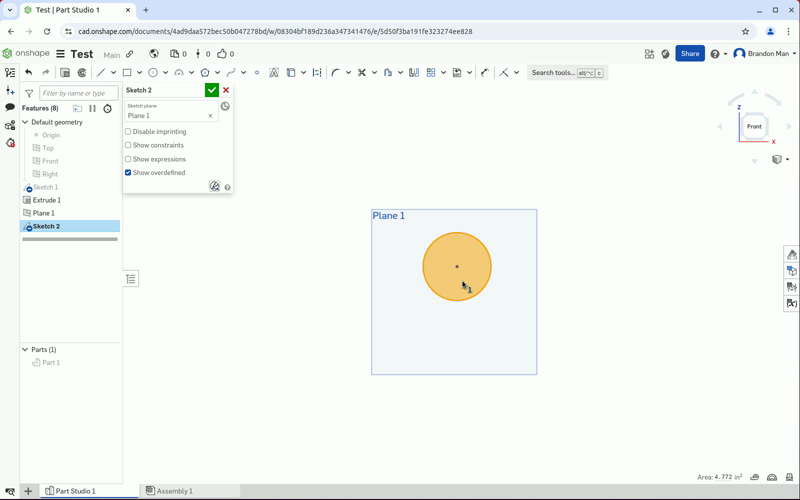
scroll(-6)
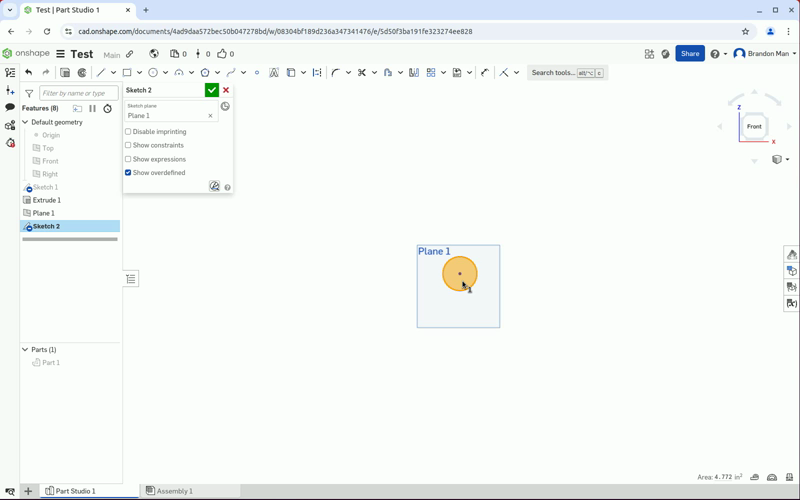
scroll(-6)
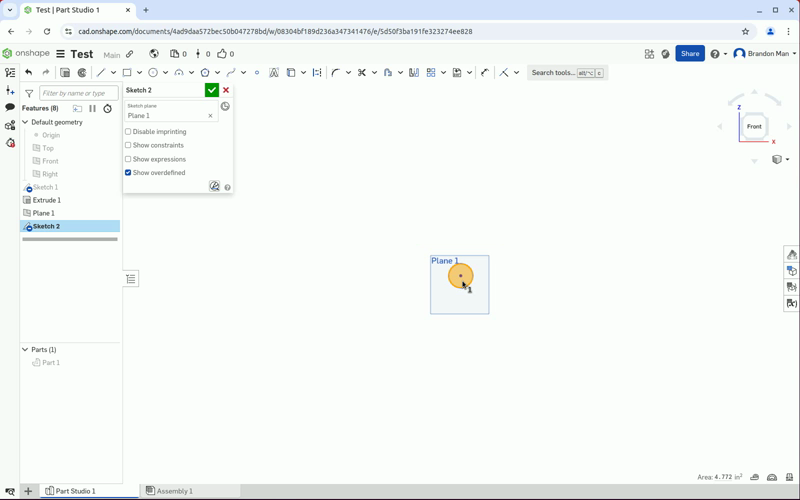
scroll(-6)
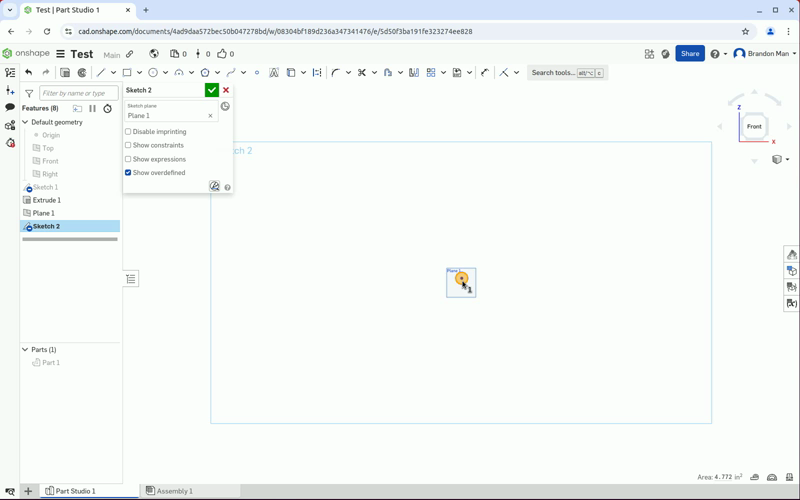
mouse_move(73, 352)
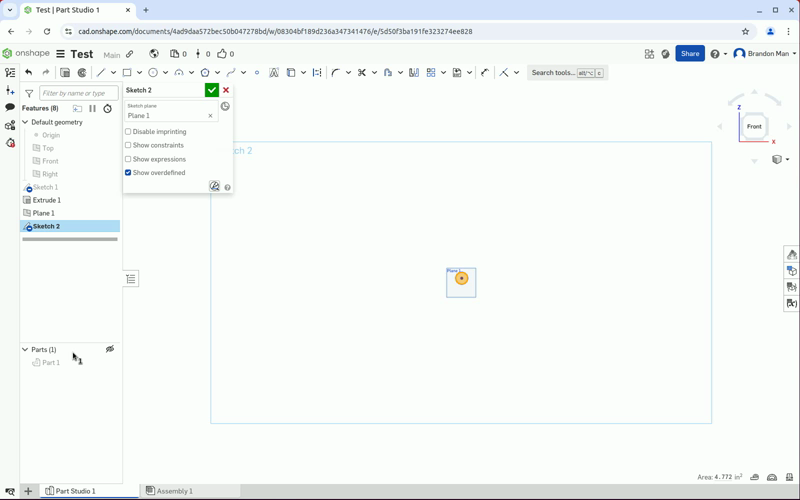
key(shift+y)
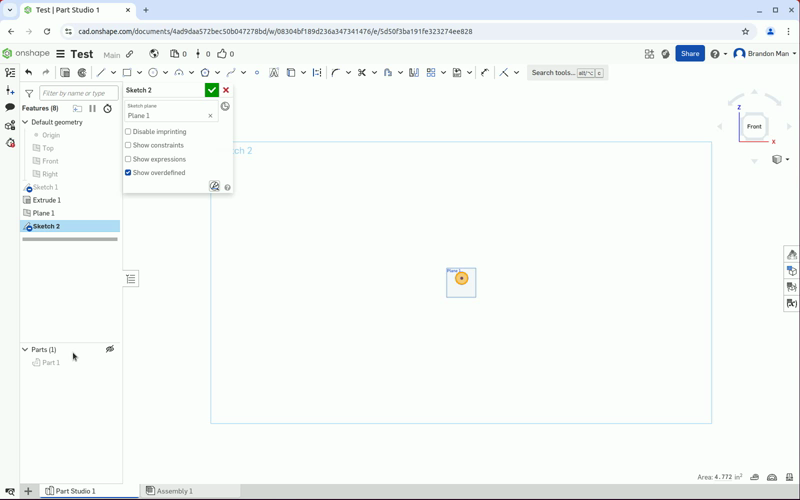
key(shift+e)
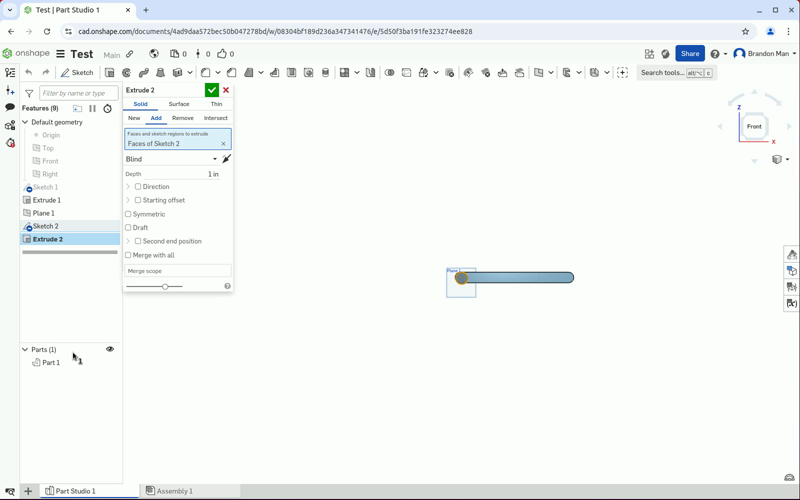
mouse_move(143, 106)
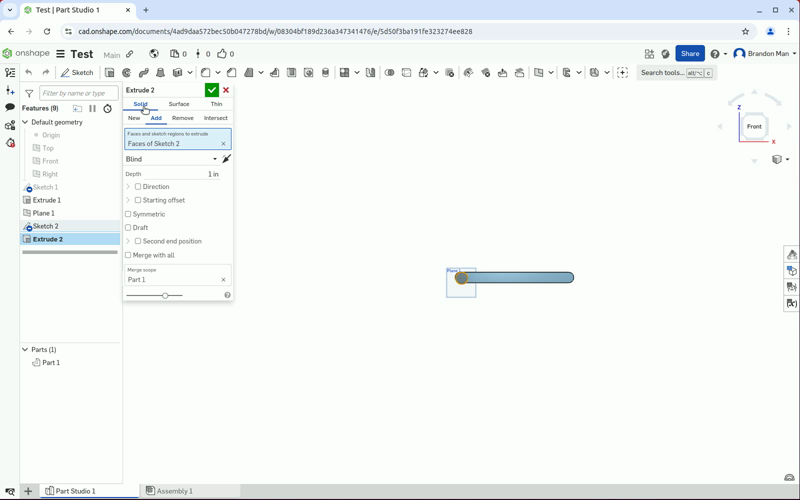
click(143, 106)
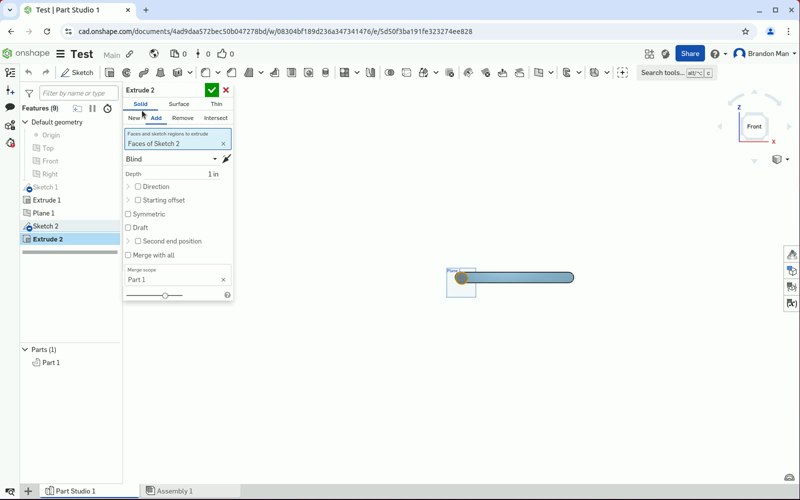
mouse_move(137, 120)
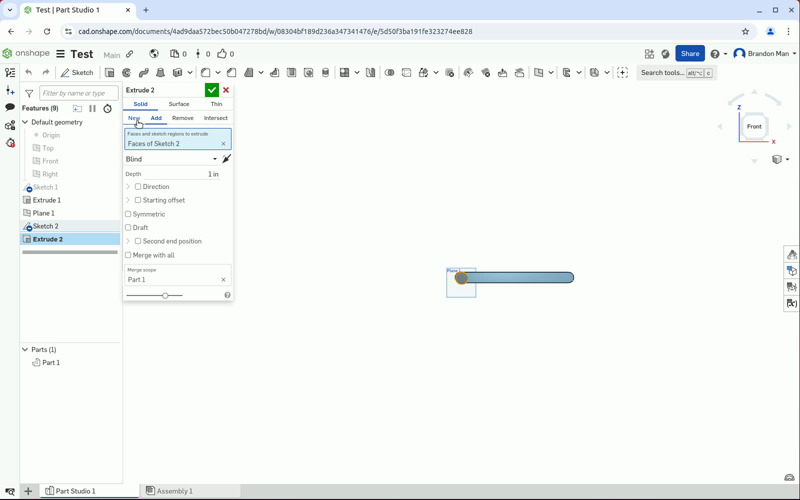
click(137, 120)
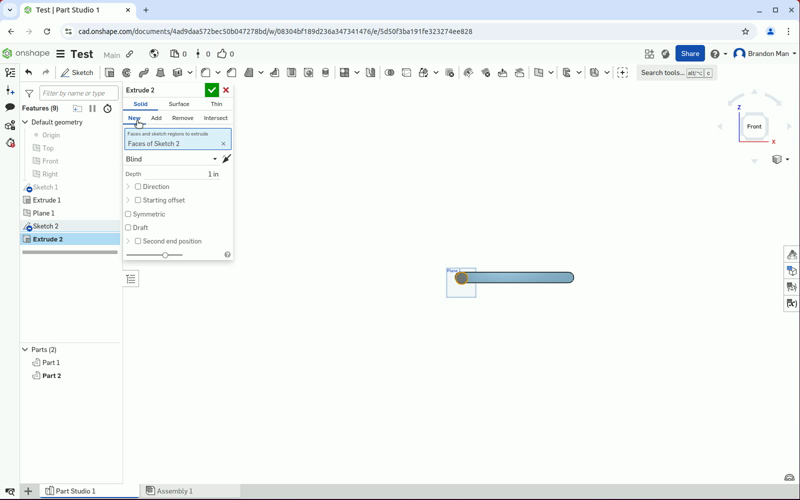
key(tab, 4)
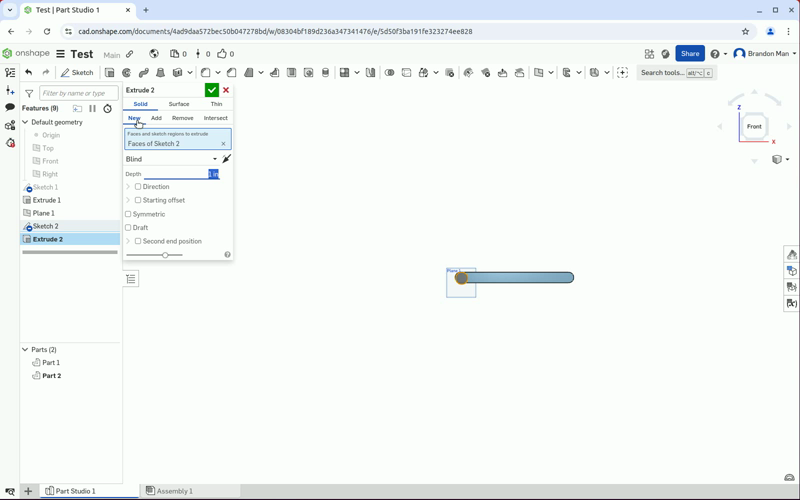
text(0.963)
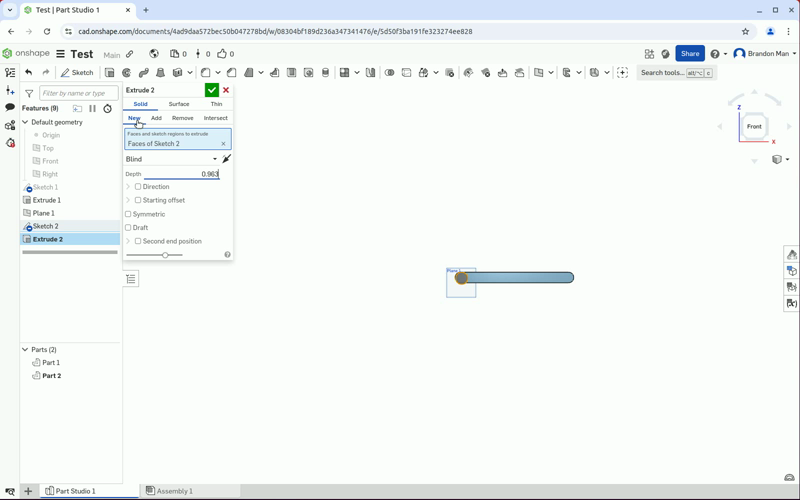
key(enter)
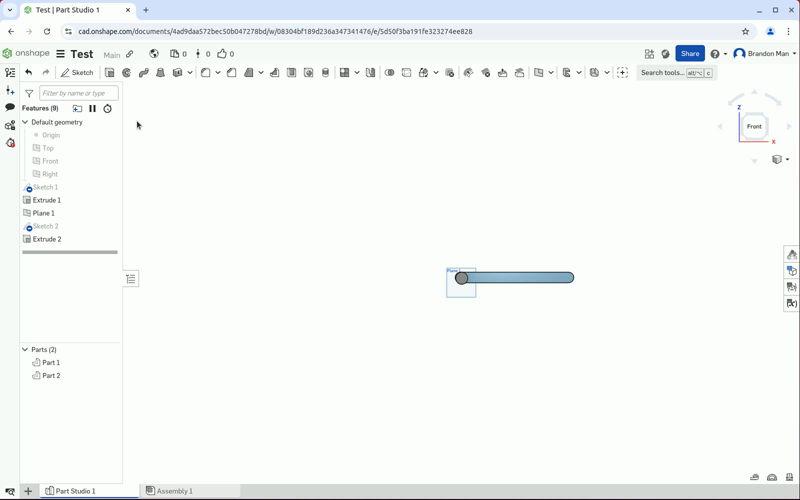
key(shift+h)
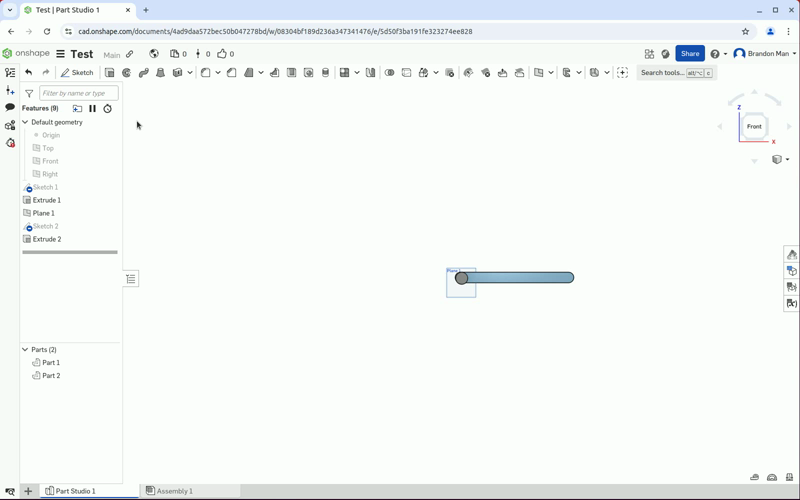
key(shift+h)
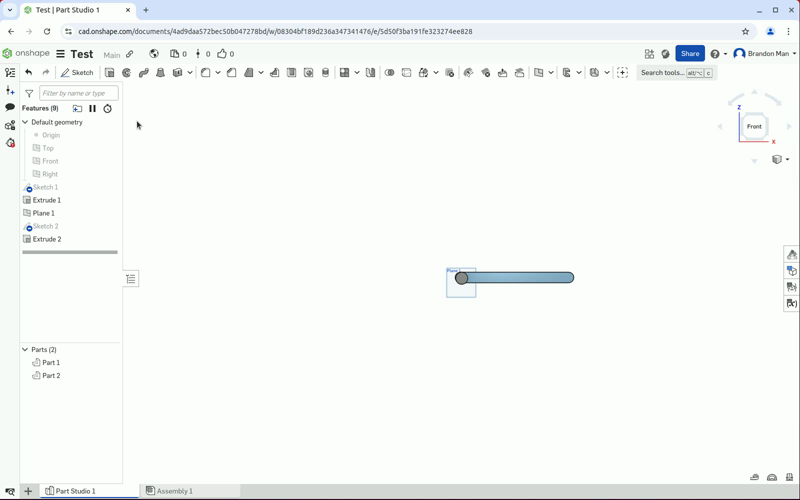
mouse_move(73, 189)
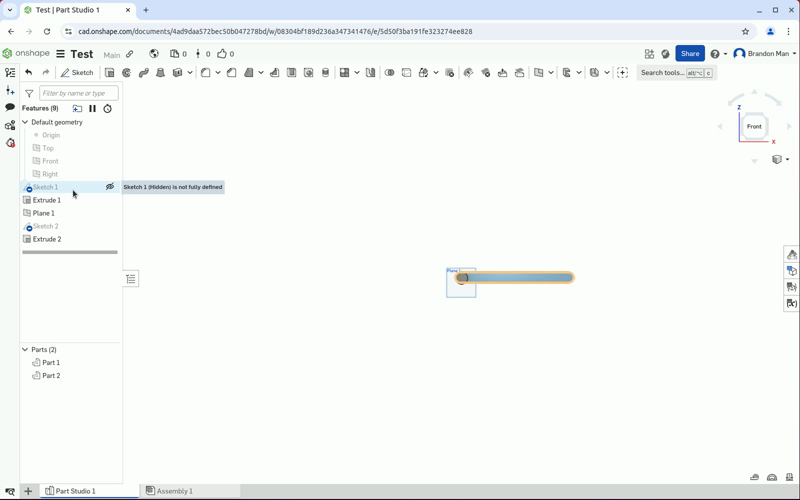
click(73, 189)
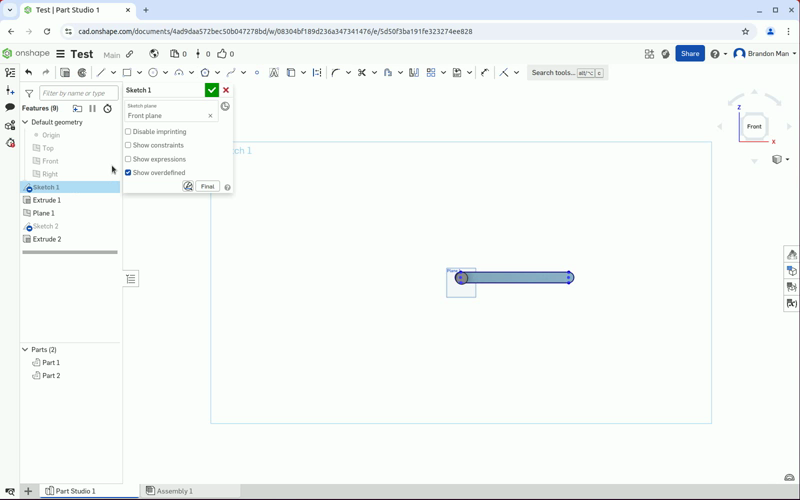
mouse_move(229, 92)
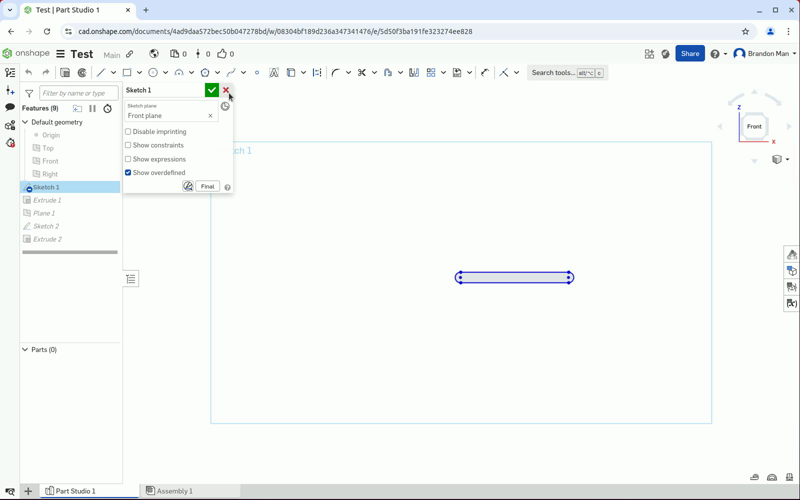
click(229, 92)
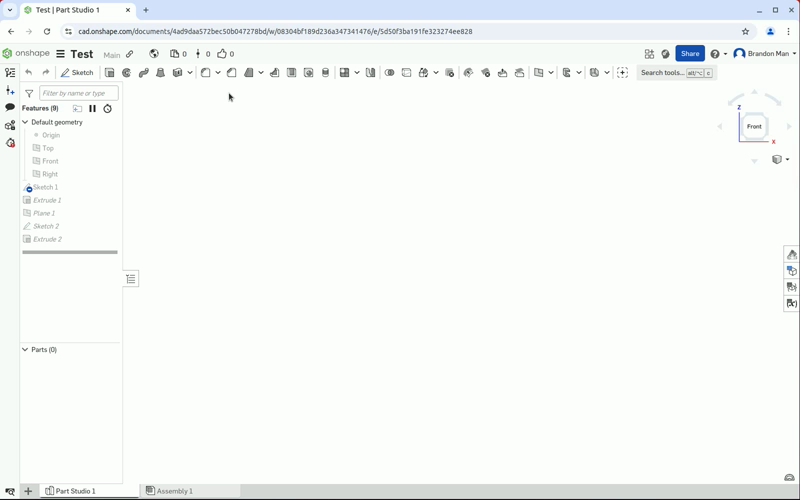
key(shift+s)
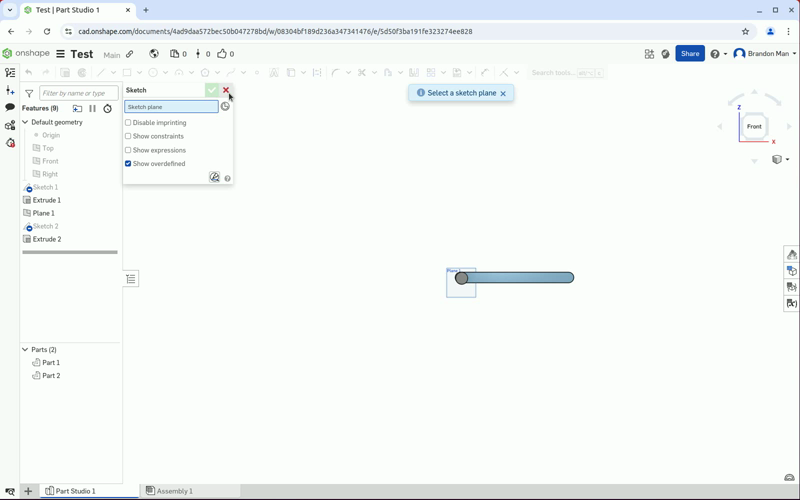
mouse_move(73, 215)
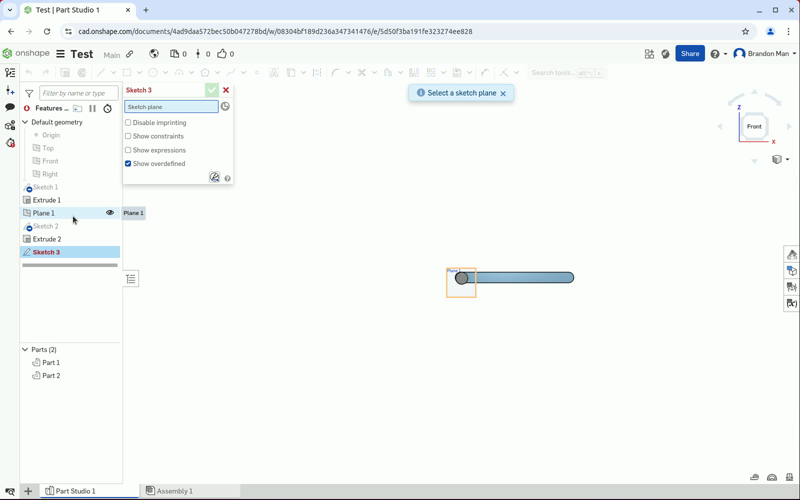
click(73, 215)
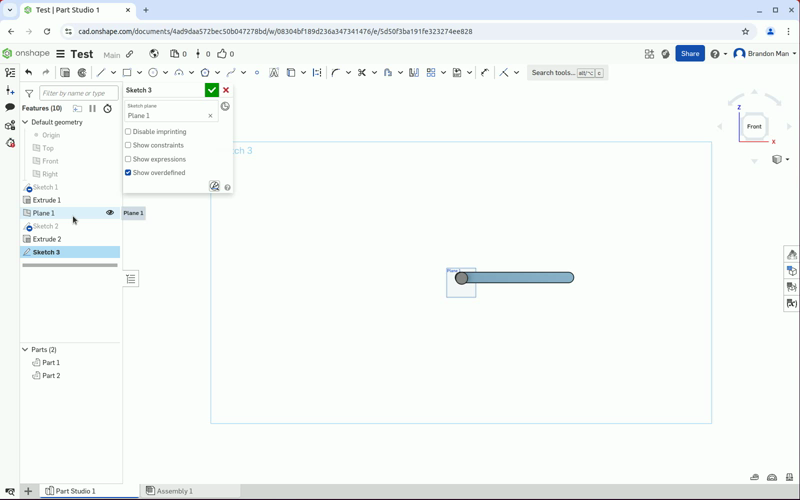
mouse_move(73, 352)
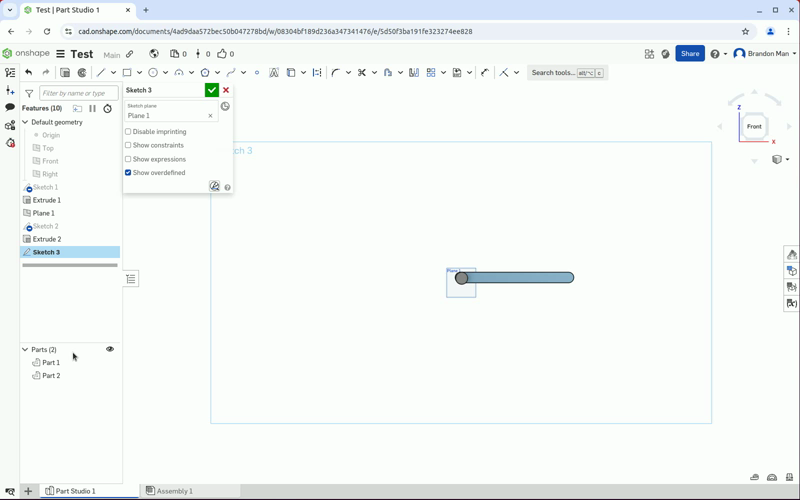
key(y)
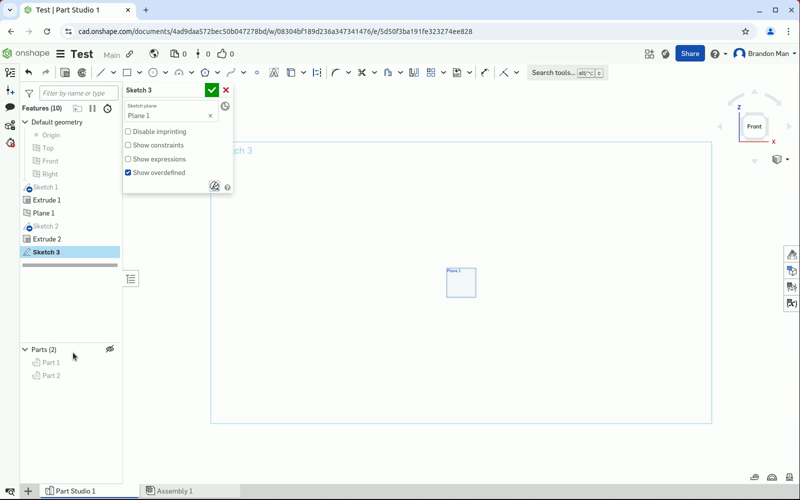
key(c)
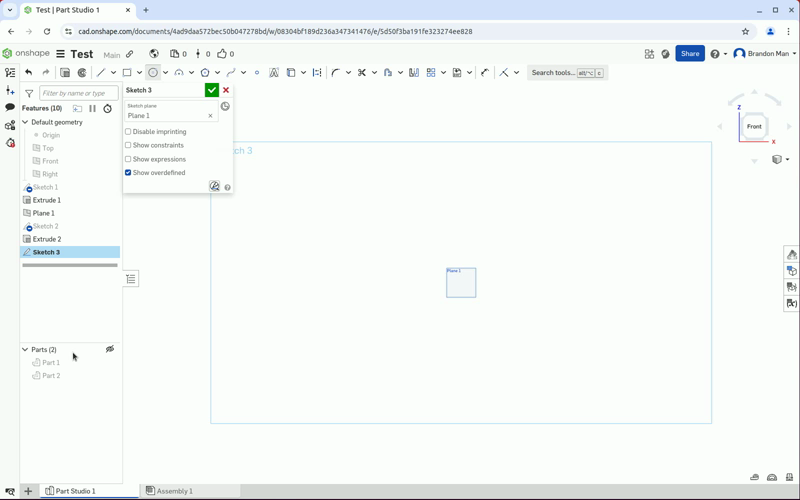
key_down(shift)
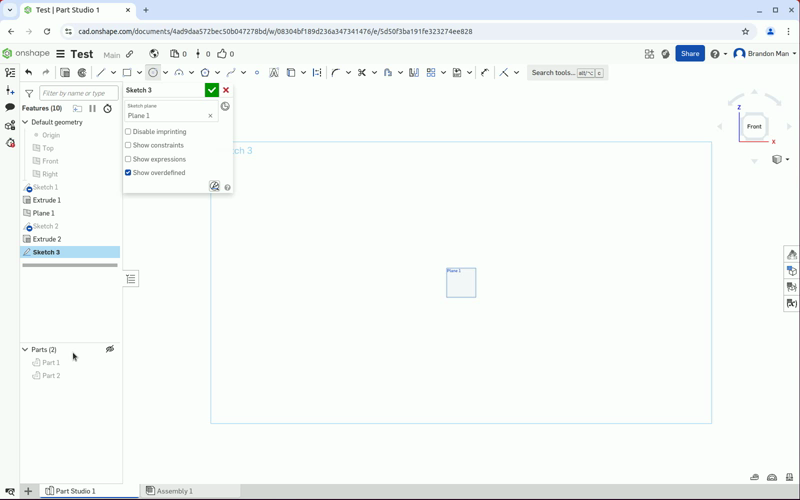
mouse_move(568, 278)
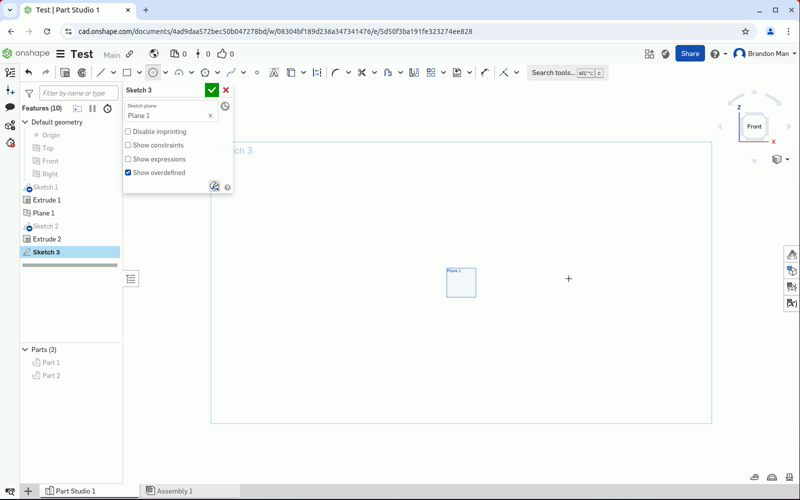
click(568, 278)
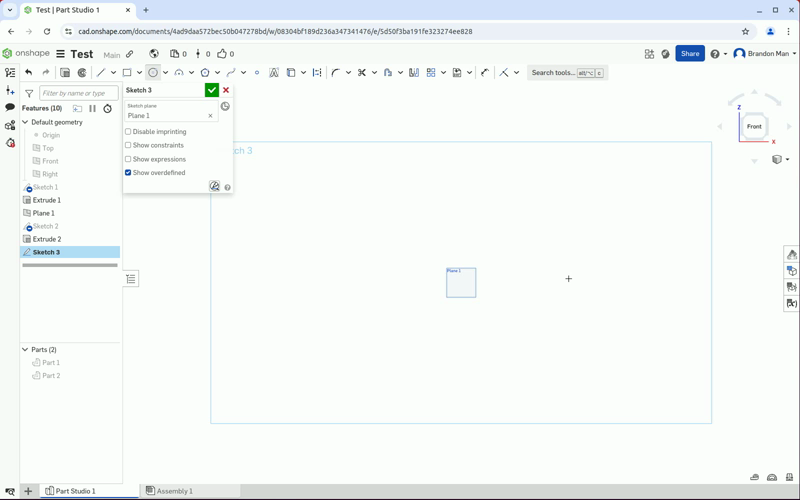
key_up(shift)
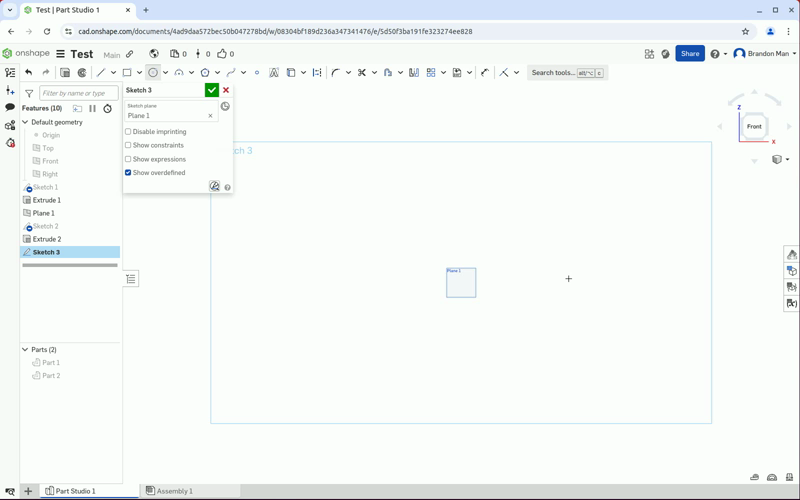
mouse_move(574, 278)
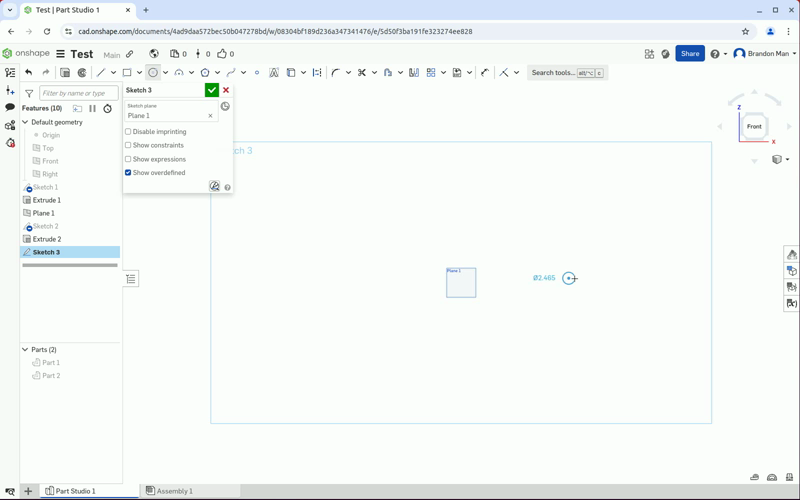
click(574, 278)
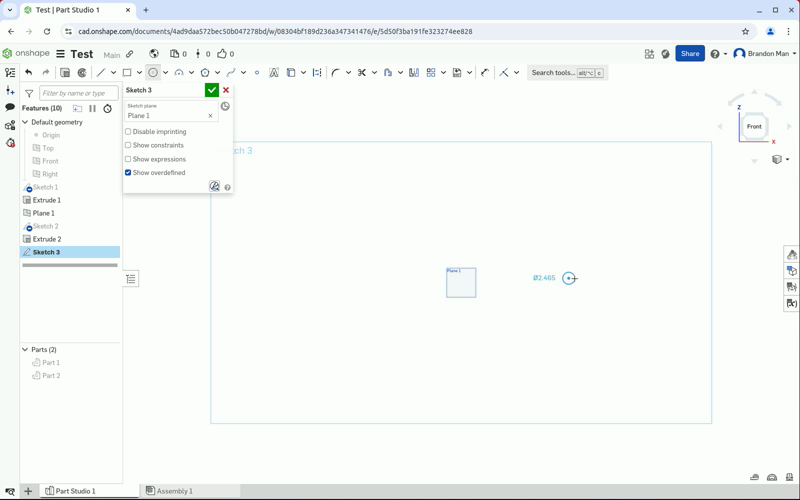
key(esc)
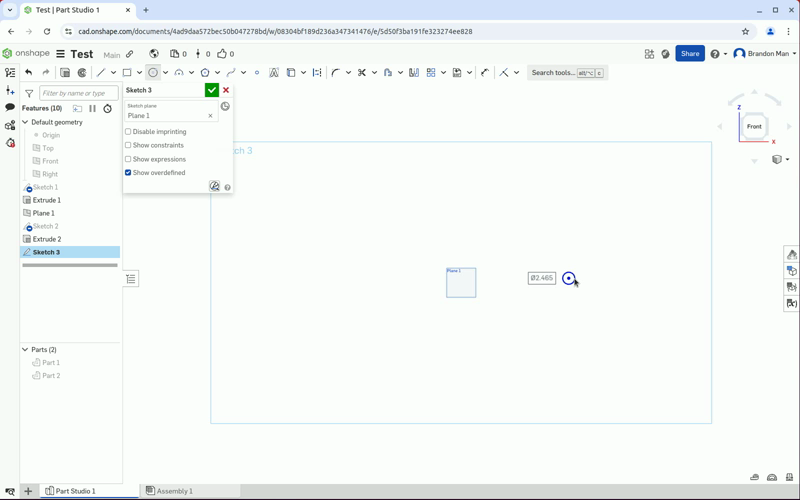
mouse_move(566, 282)
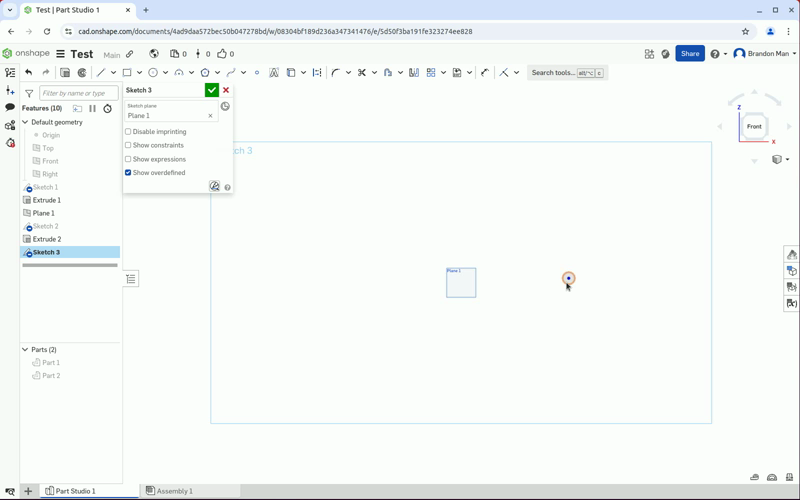
scroll(6)
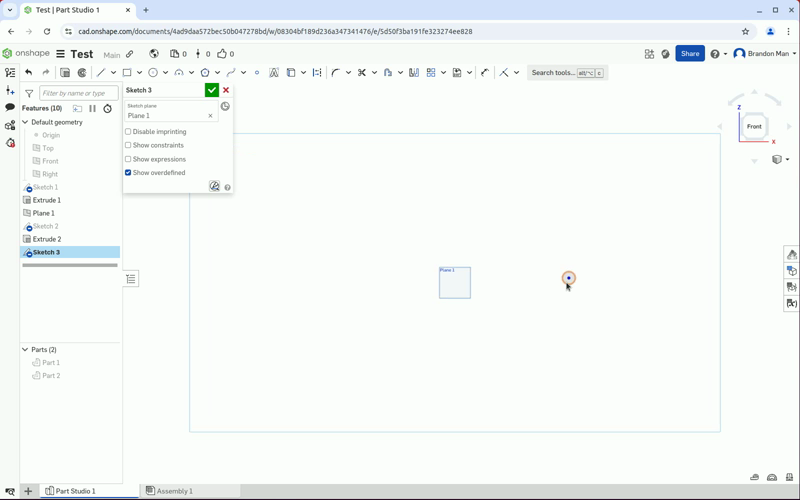
scroll(6)
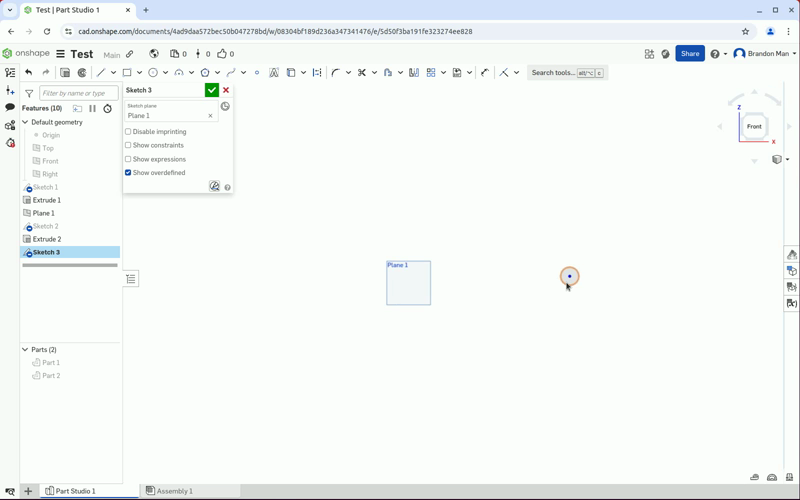
scroll(6)
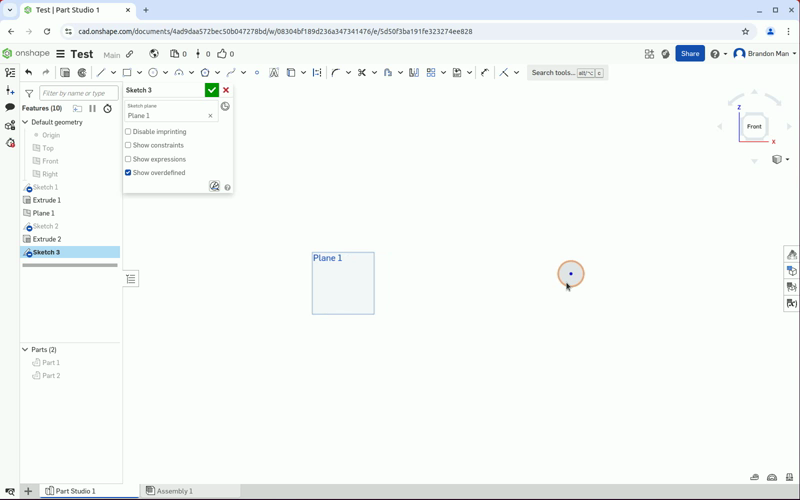
scroll(6)
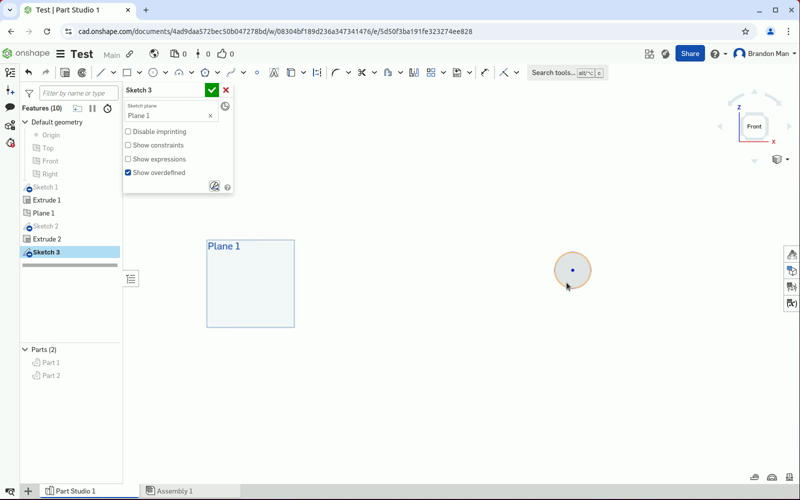
scroll(6)
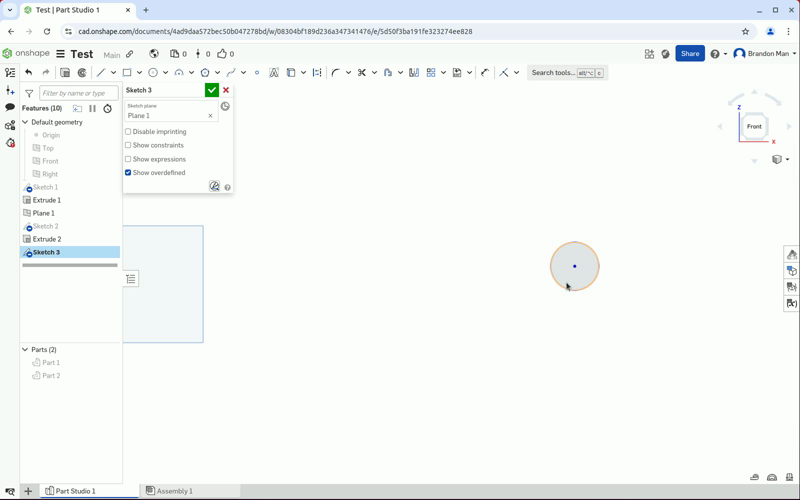
scroll(6)
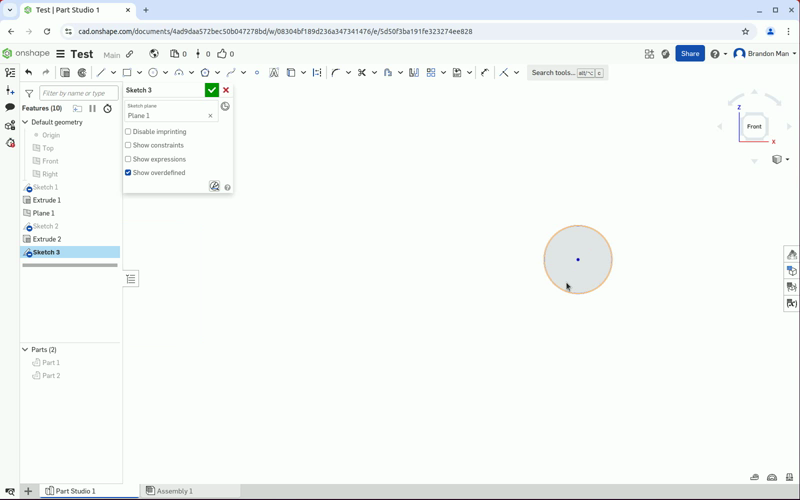
scroll(6)
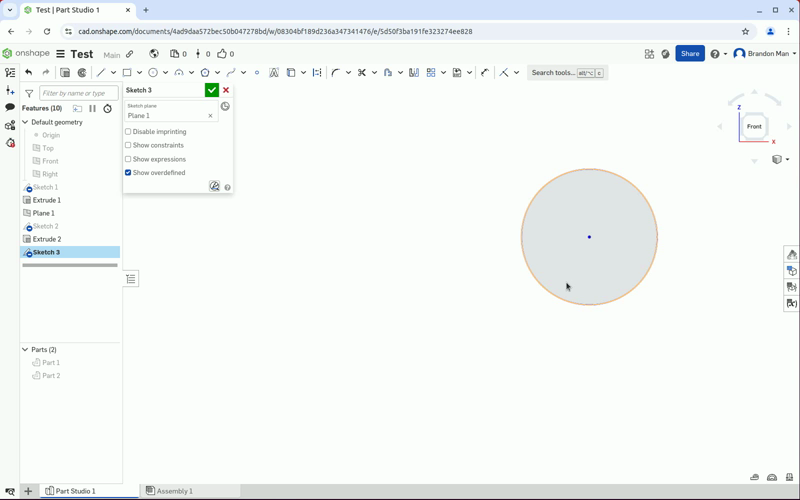
click(566, 282)
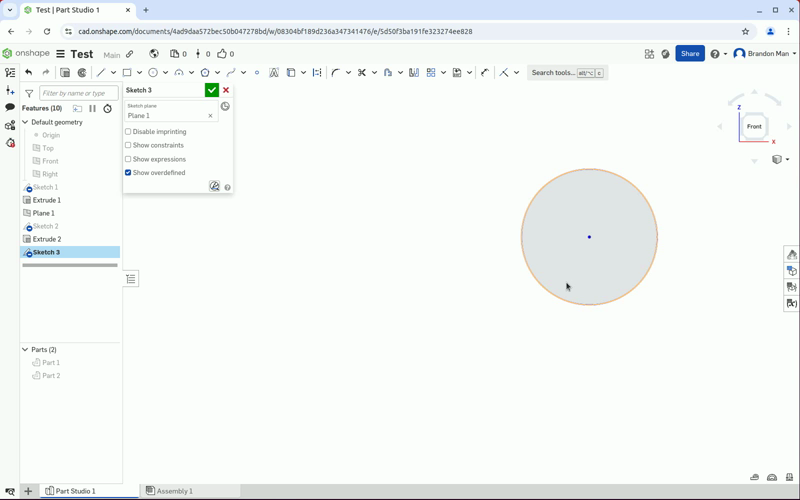
scroll(-6)
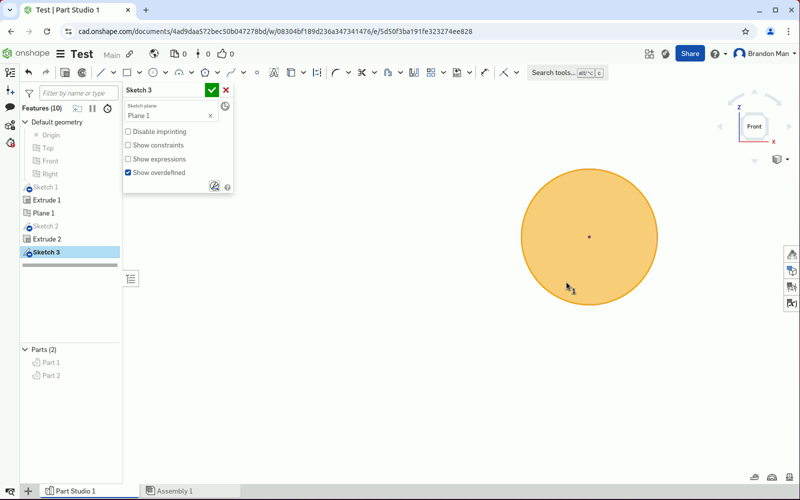
scroll(-6)
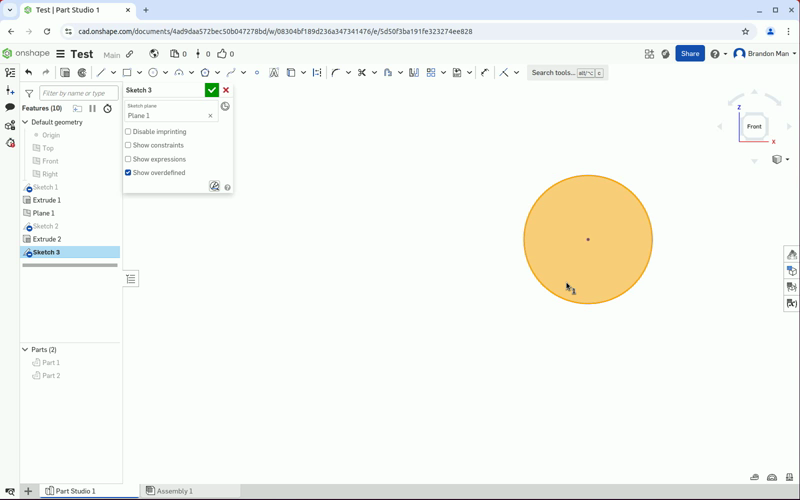
scroll(-6)
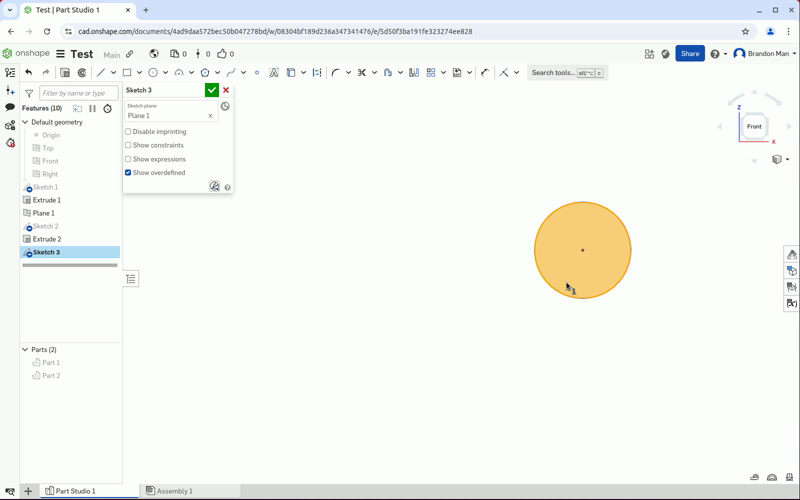
scroll(-6)
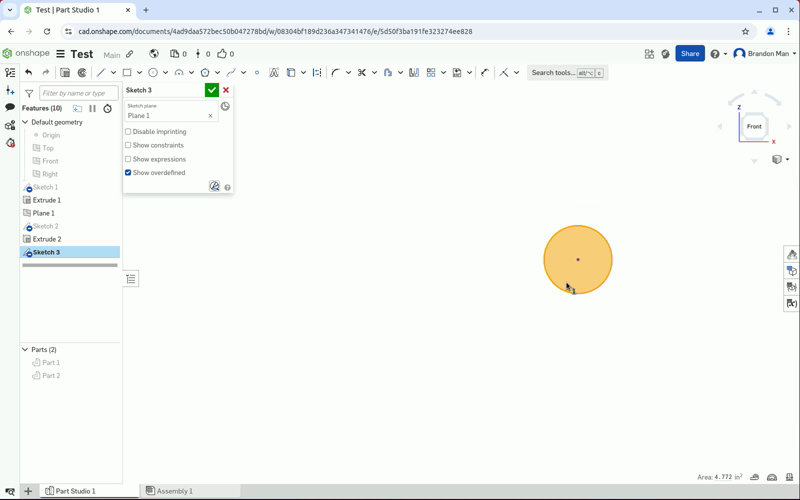
scroll(-6)
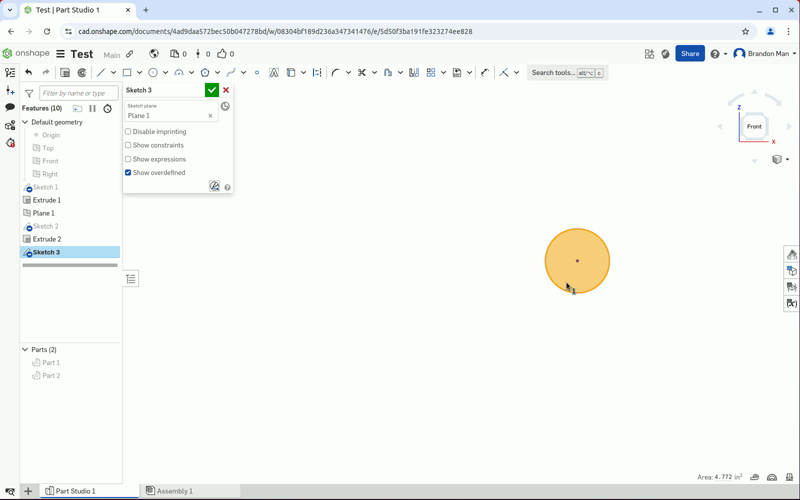
scroll(-6)
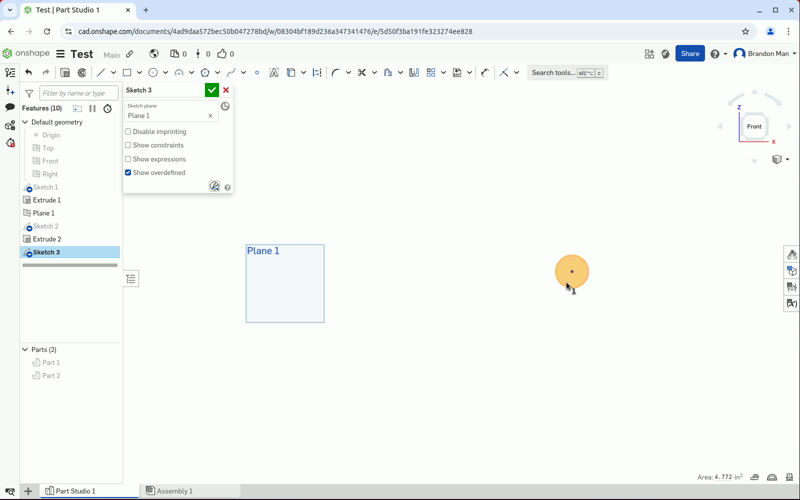
scroll(-6)
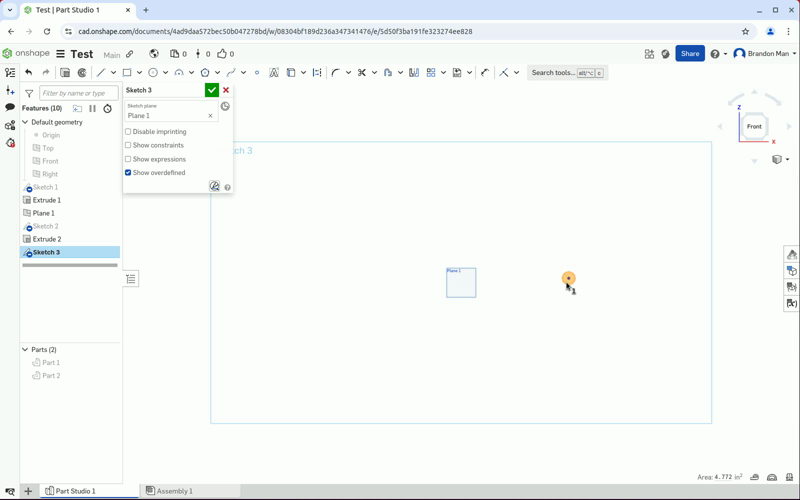
mouse_move(73, 352)
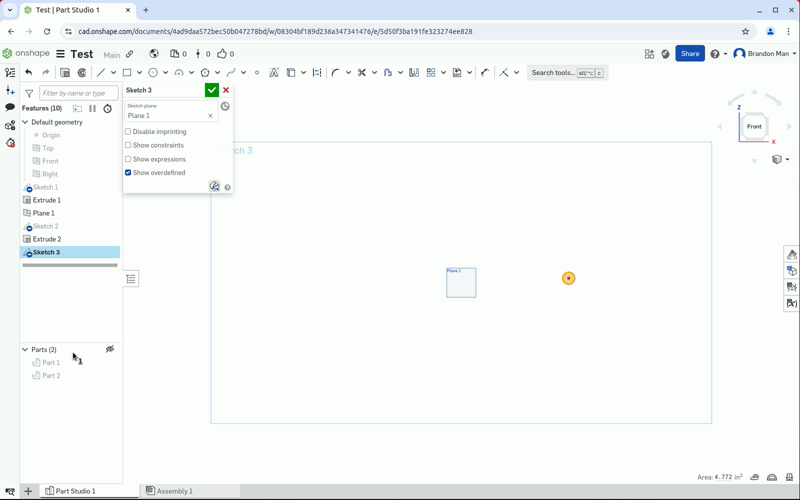
key(shift+y)
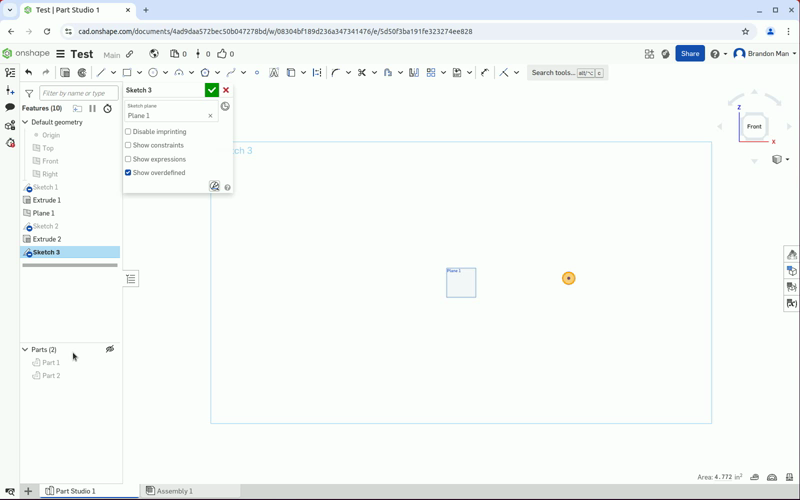
key(shift+e)
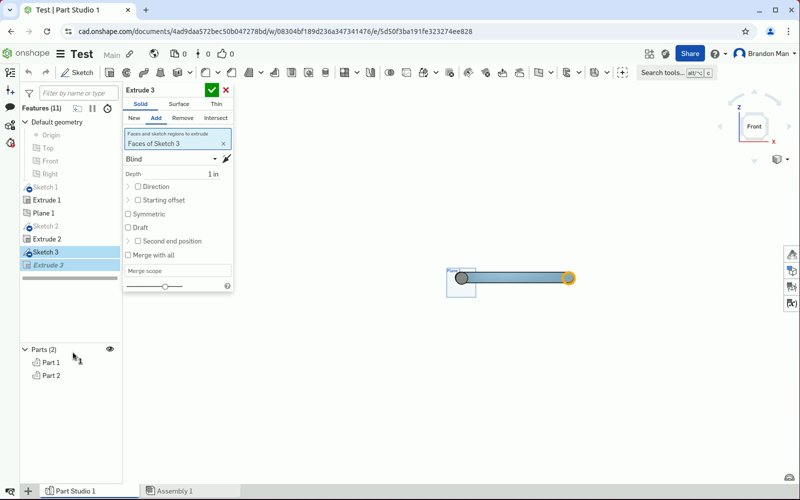
mouse_move(143, 106)
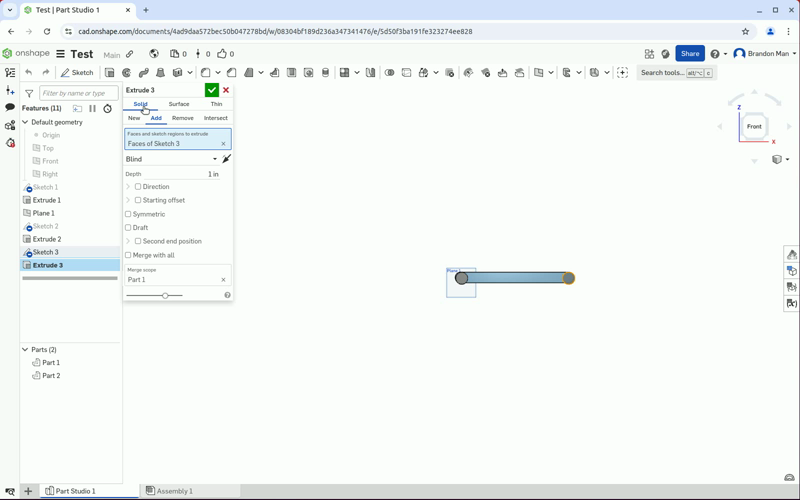
click(143, 106)
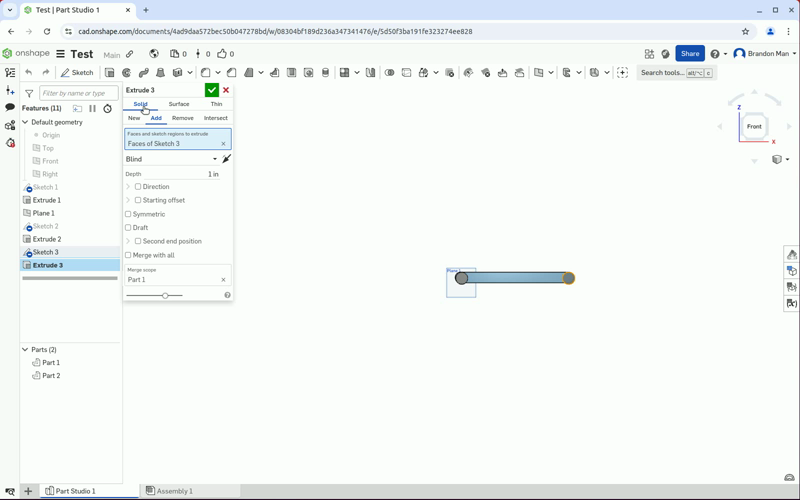
mouse_move(137, 120)
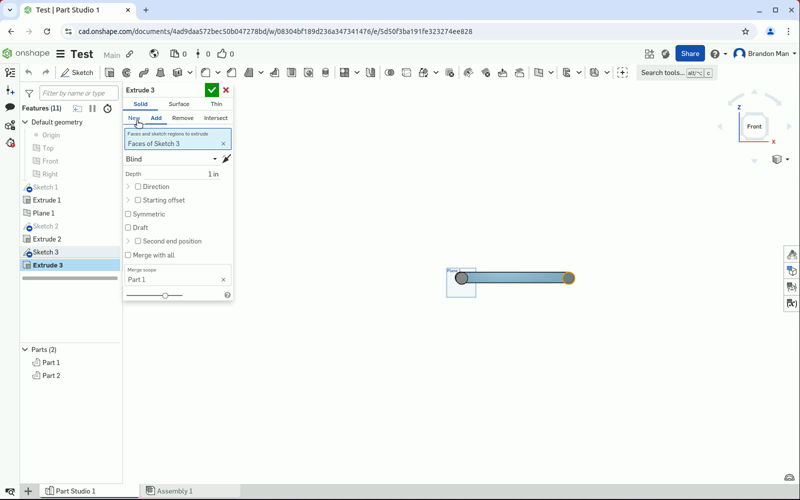
click(137, 120)
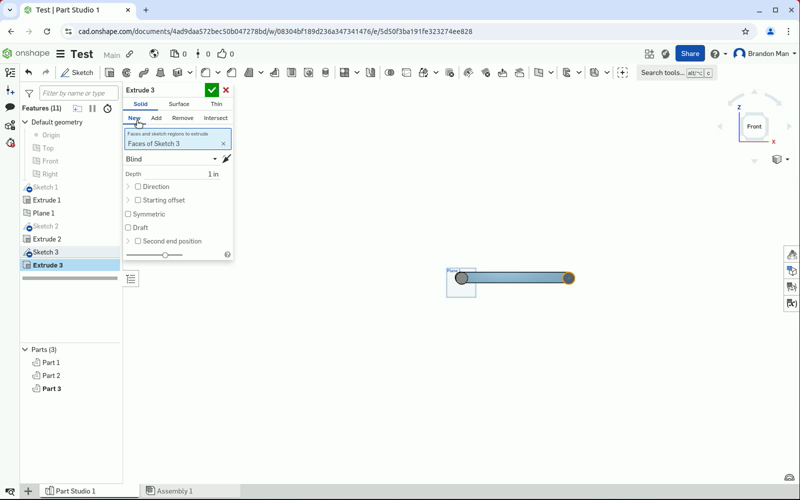
key(tab, 4)
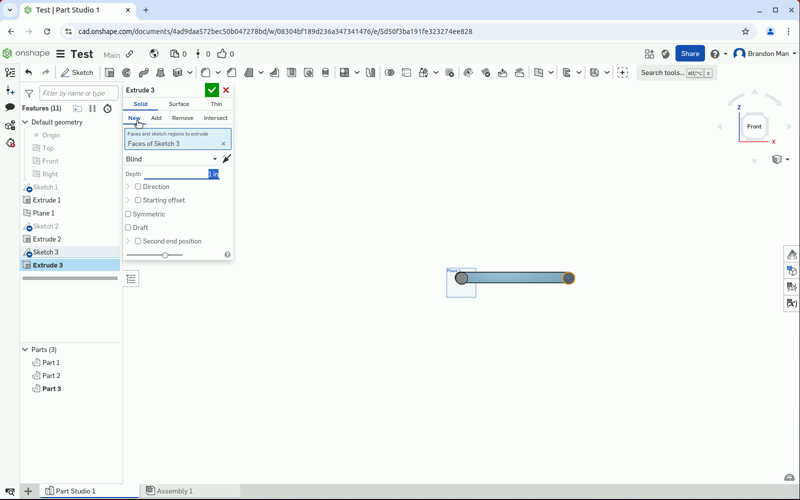
text(0.963)
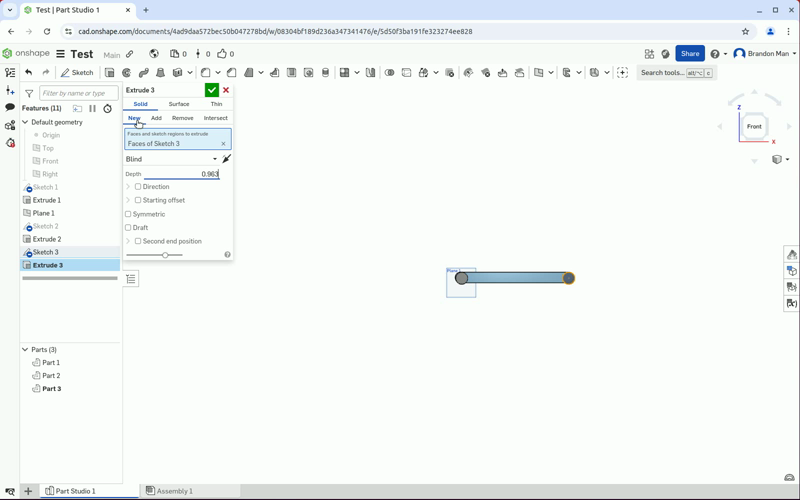
key(enter)
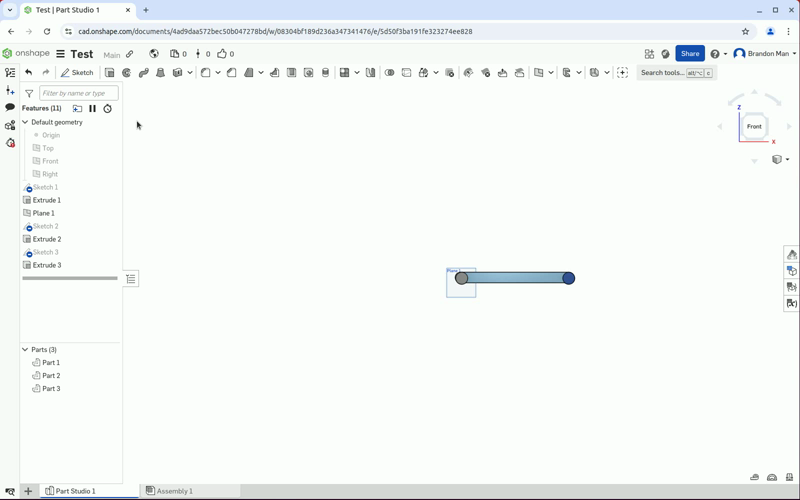
key(shift+h)
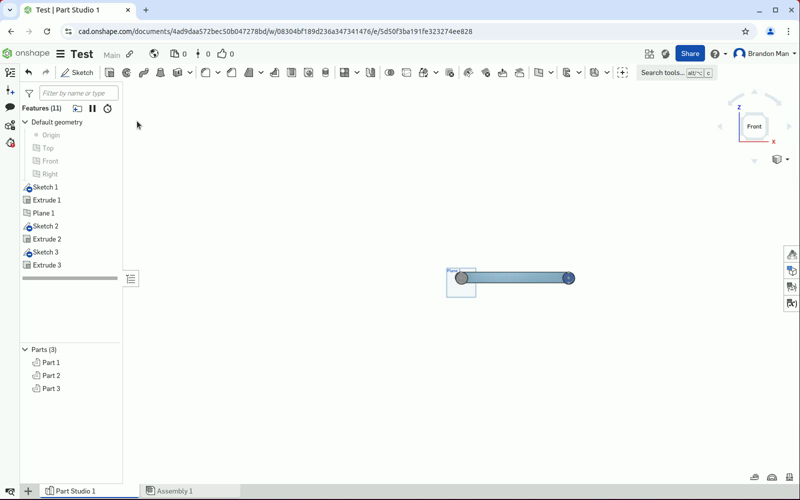
key(shift+h)
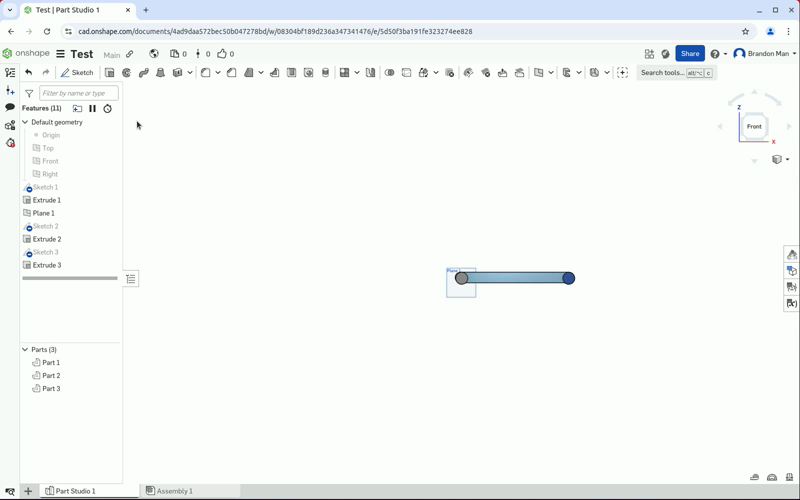
mouse_move(73, 189)
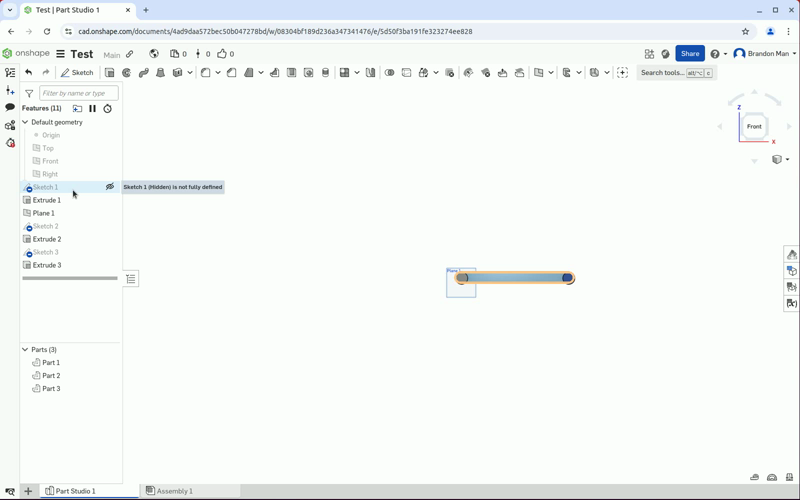
click(73, 189)
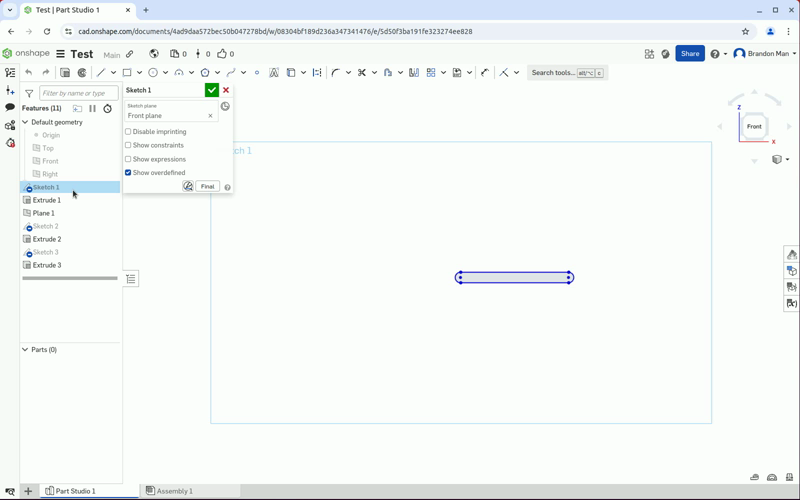
mouse_move(229, 92)
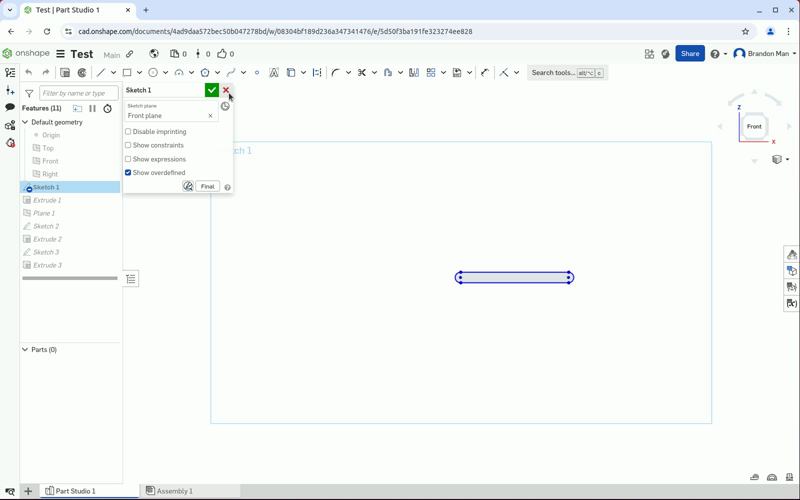
click(229, 92)
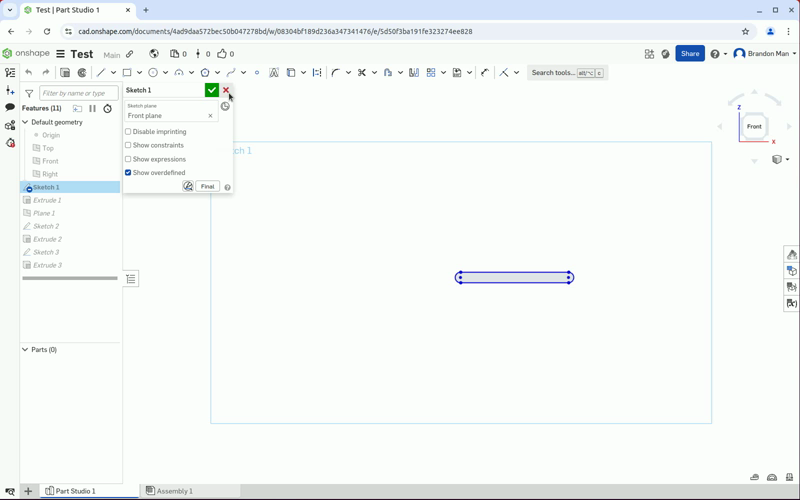
key(shift+s)
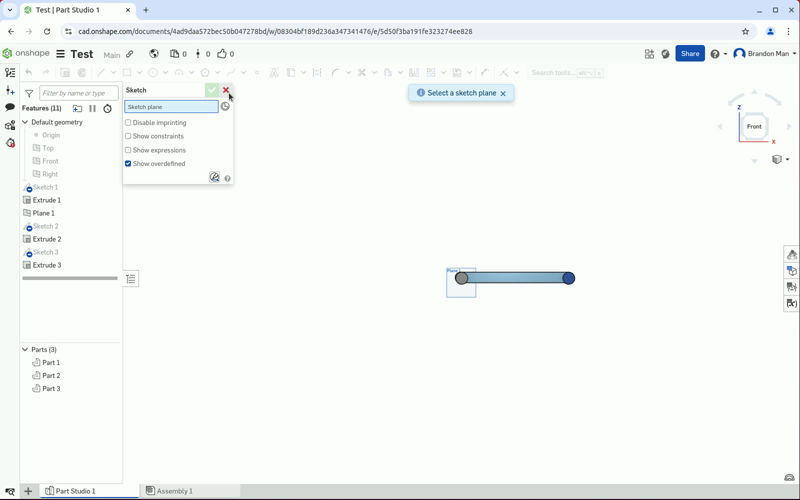
mouse_move(73, 215)
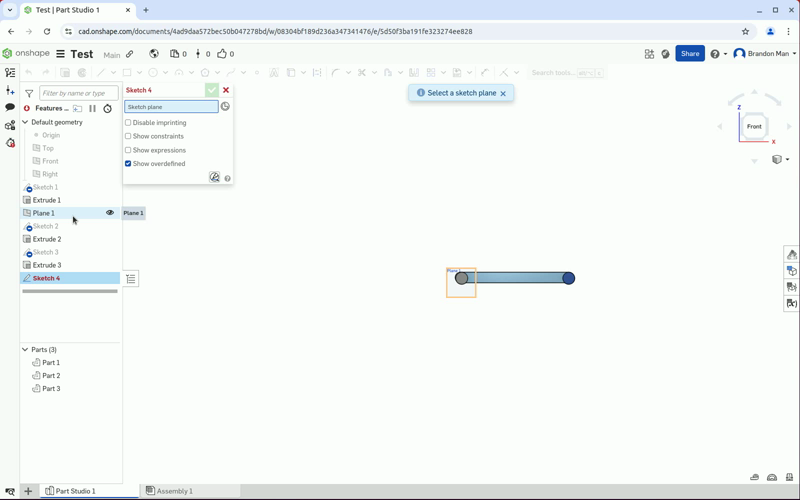
click(73, 215)
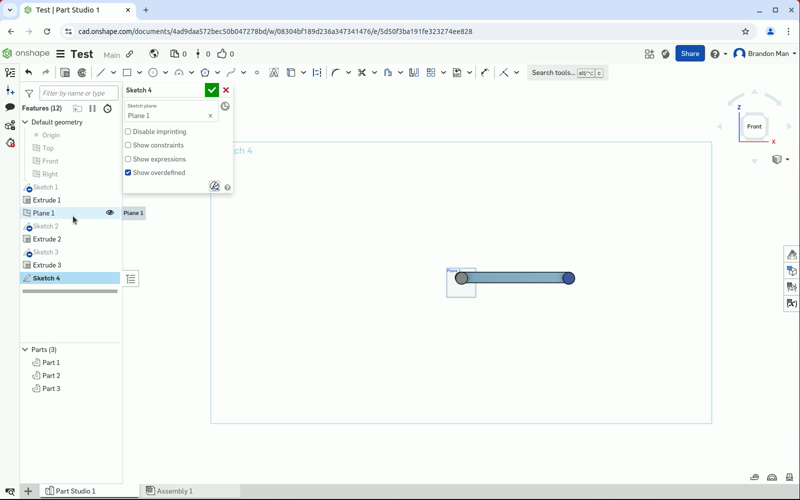
mouse_move(73, 352)
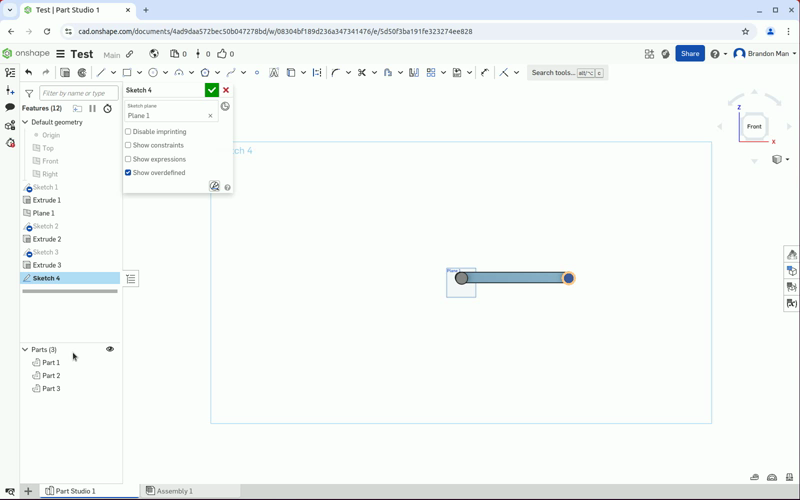
key(y)
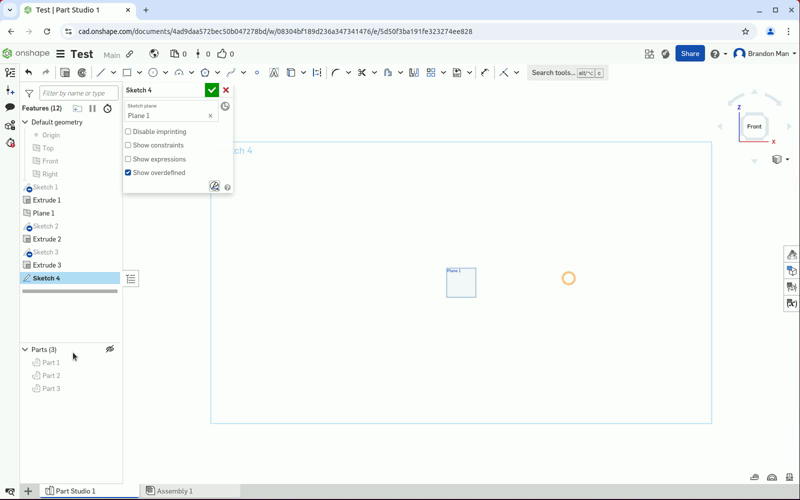
key(c)
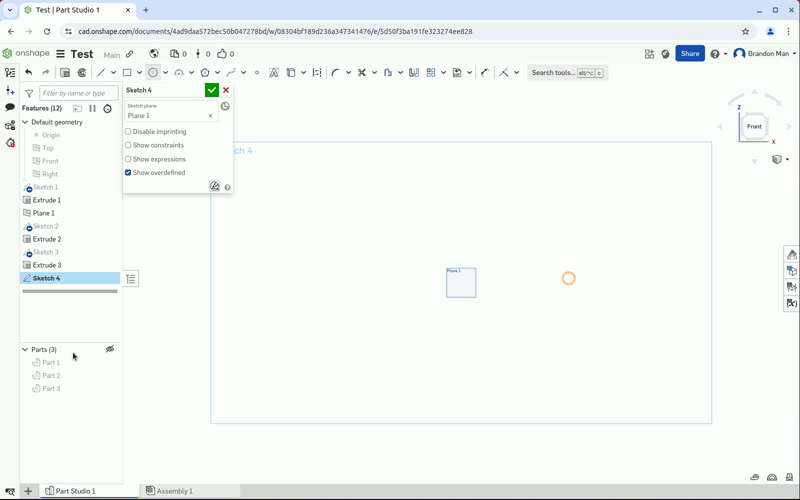
key_down(shift)
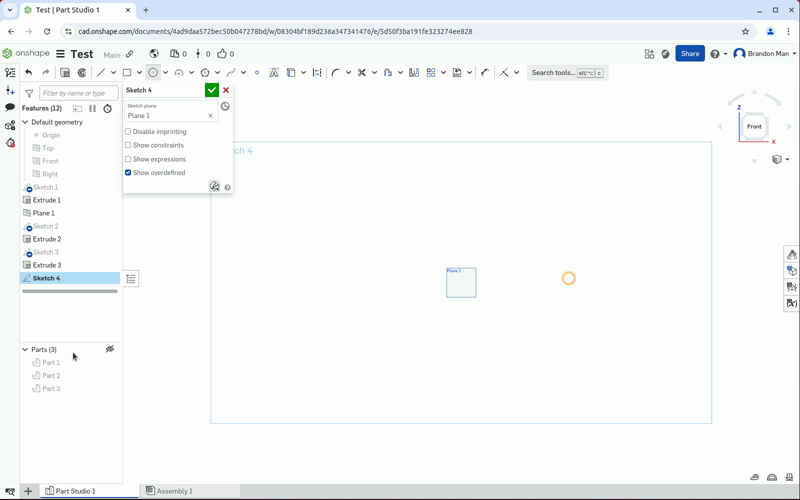
mouse_move(519, 278)
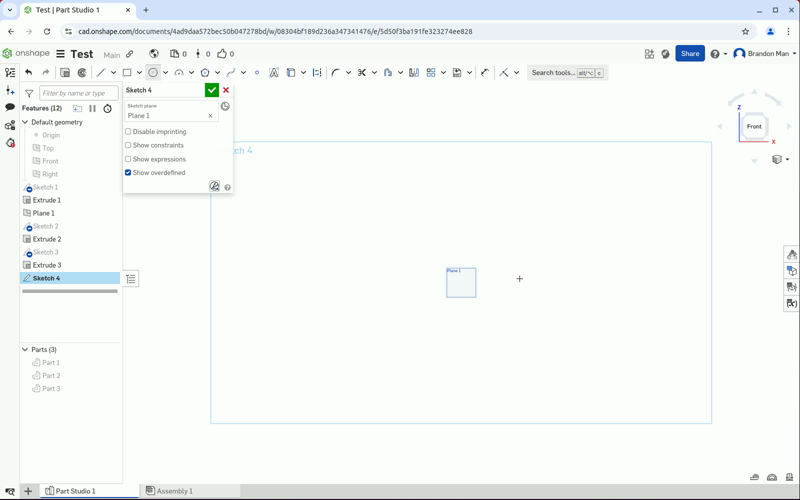
click(519, 278)
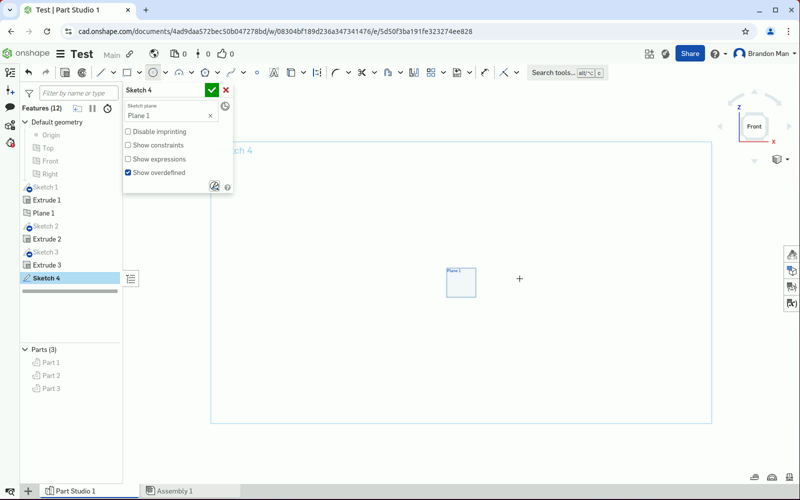
key_up(shift)
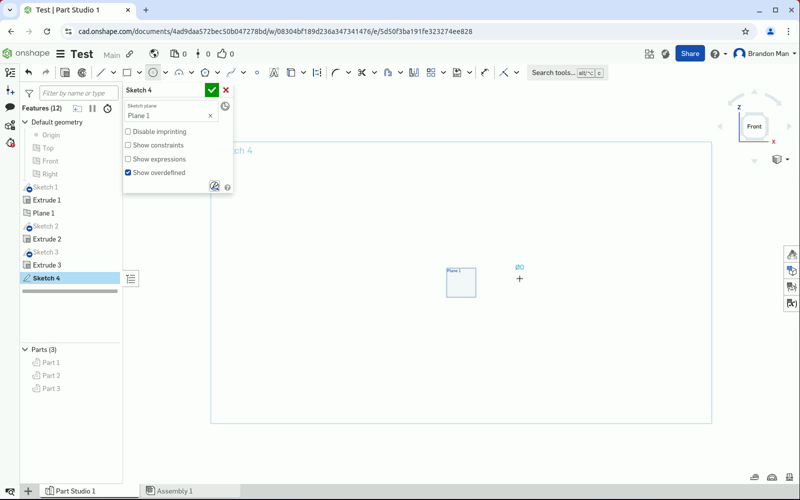
mouse_move(525, 278)
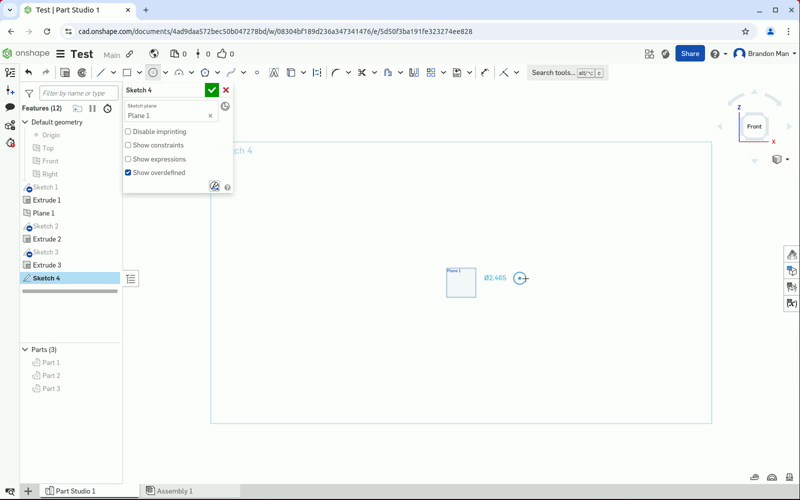
click(525, 278)
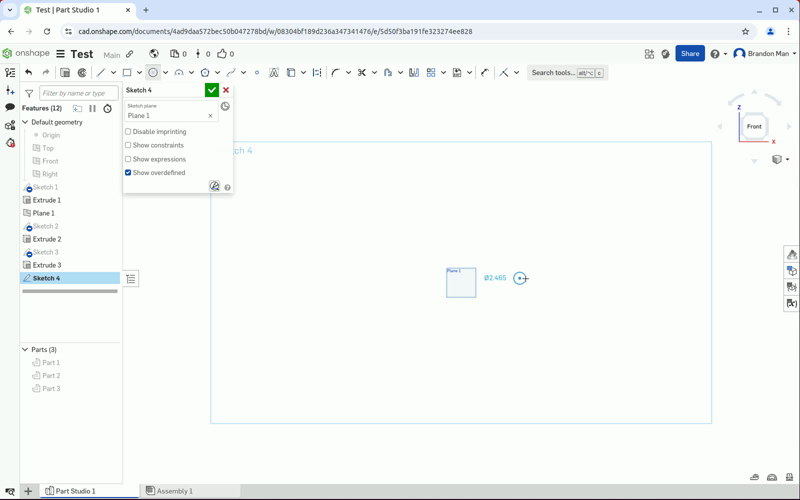
key(esc)
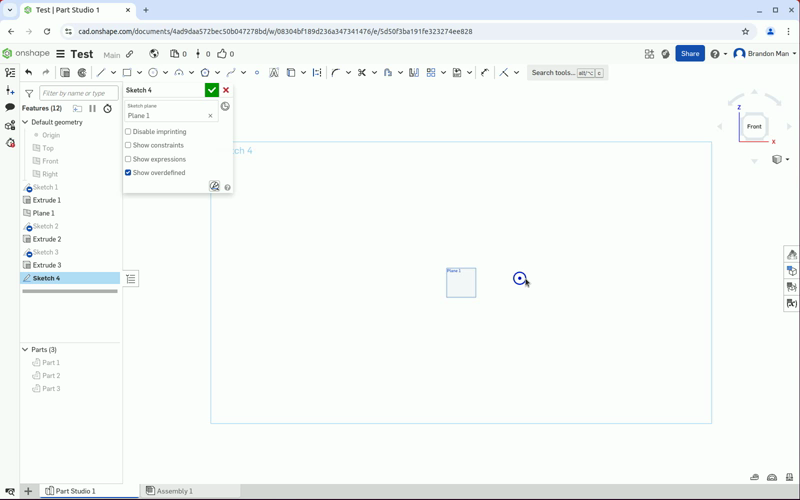
mouse_move(521, 280)
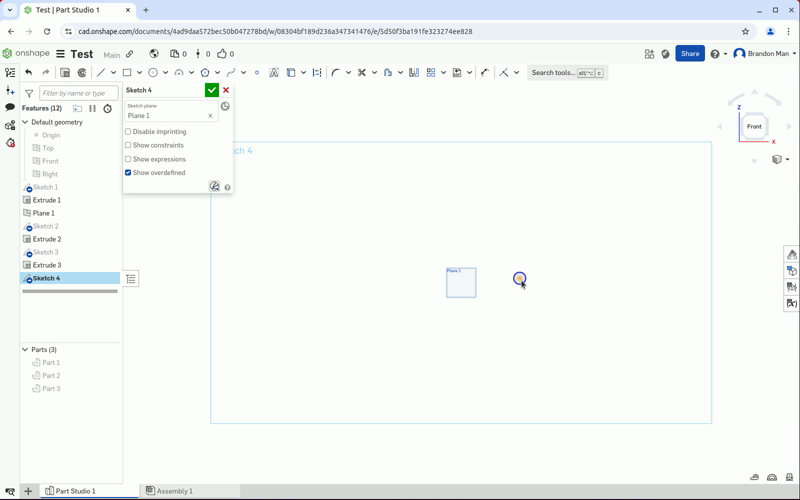
scroll(6)
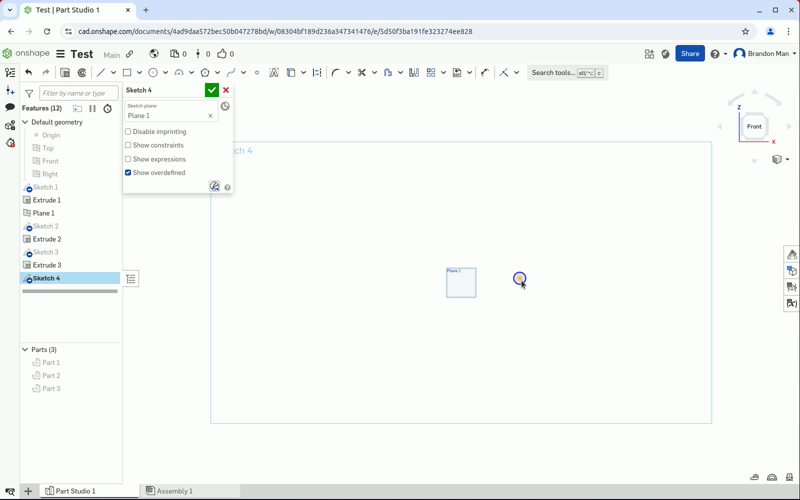
scroll(6)
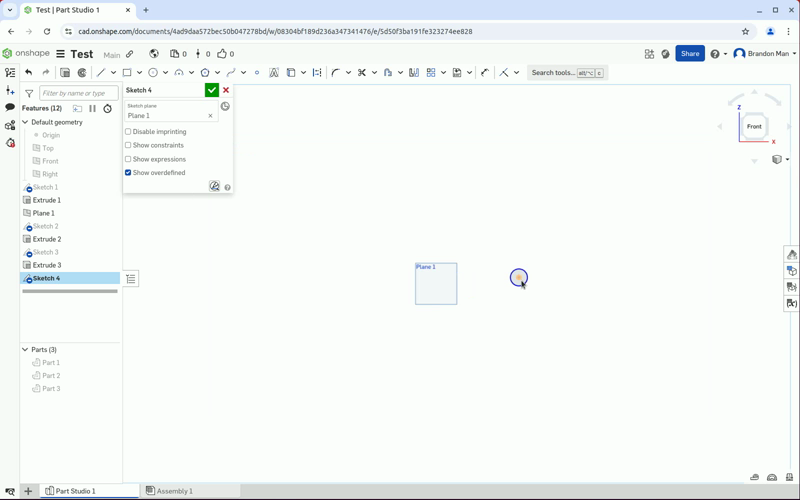
scroll(6)
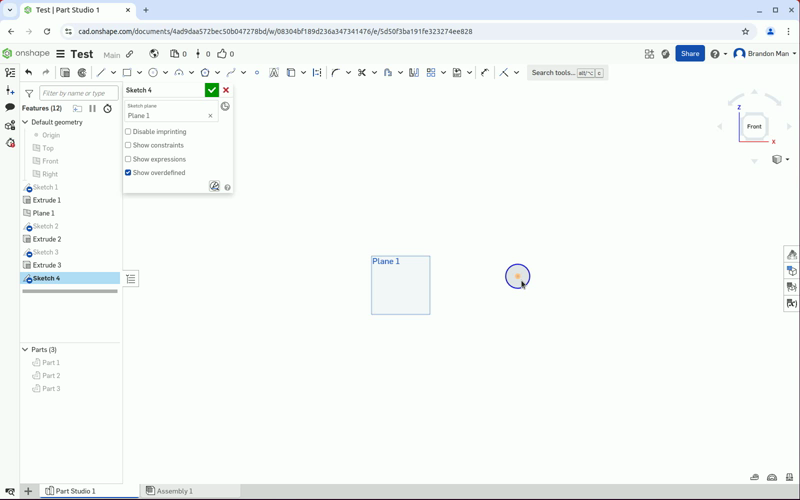
scroll(6)
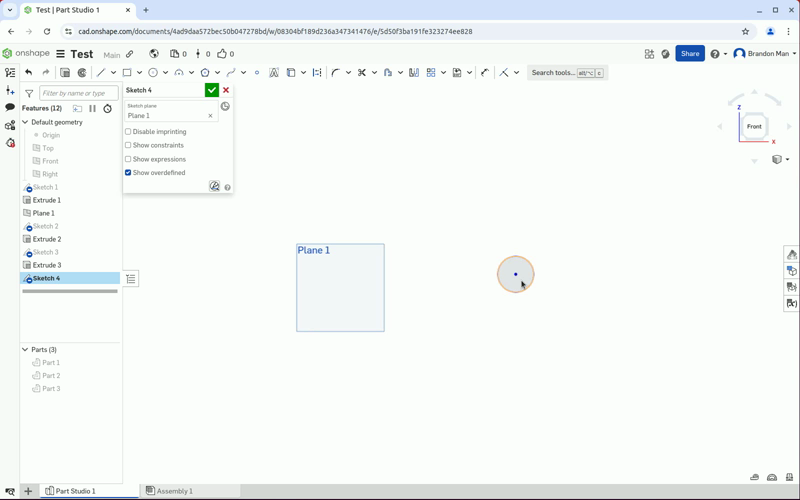
scroll(6)
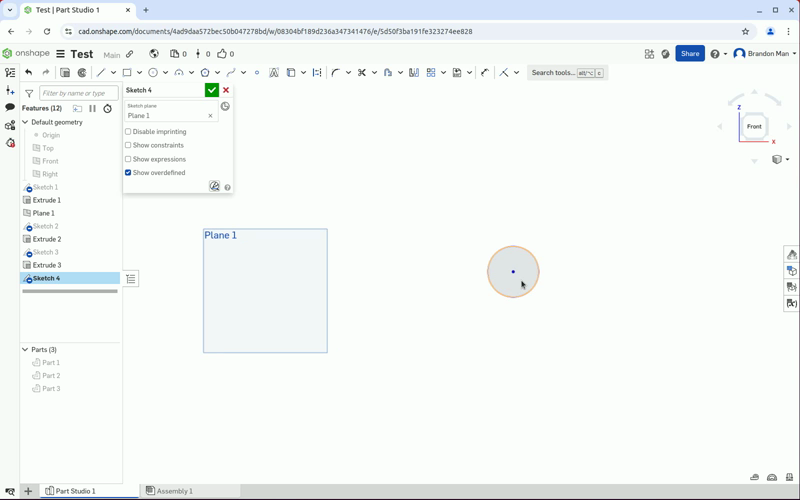
scroll(6)
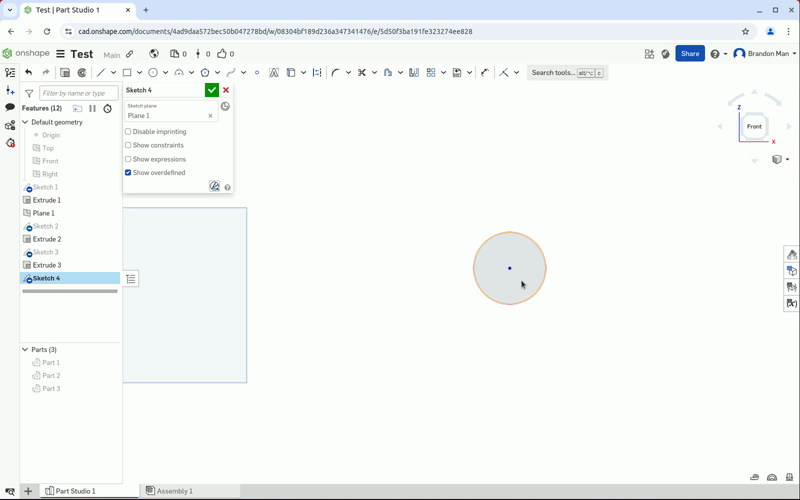
scroll(6)
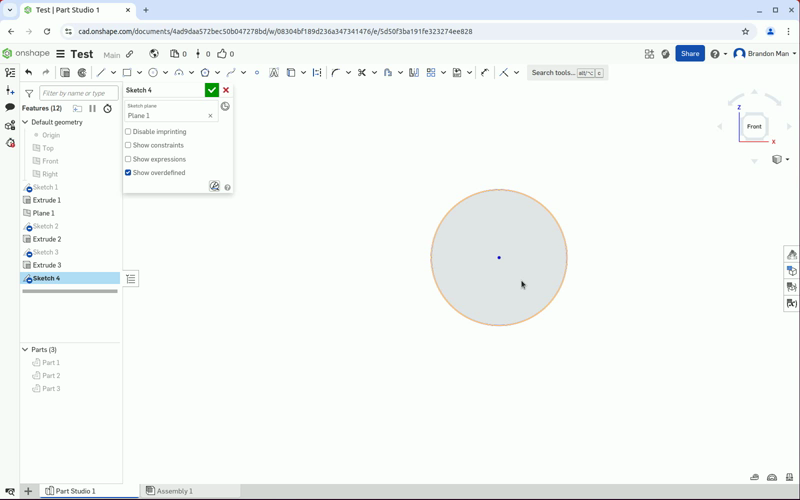
click(521, 280)
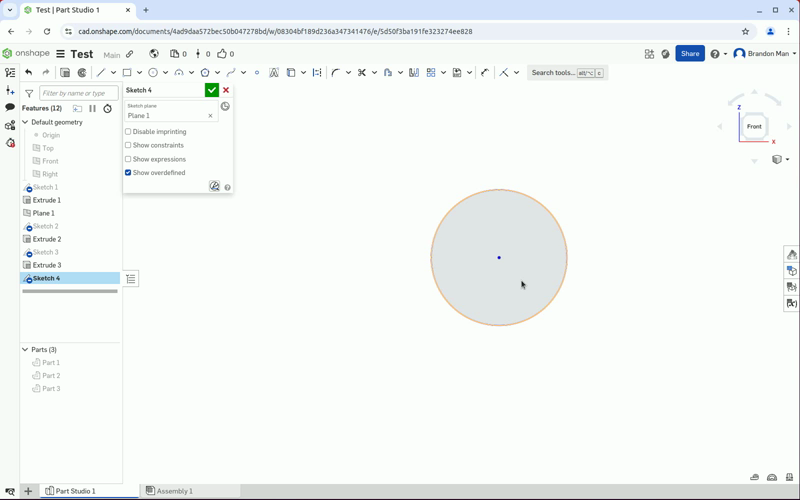
scroll(-6)
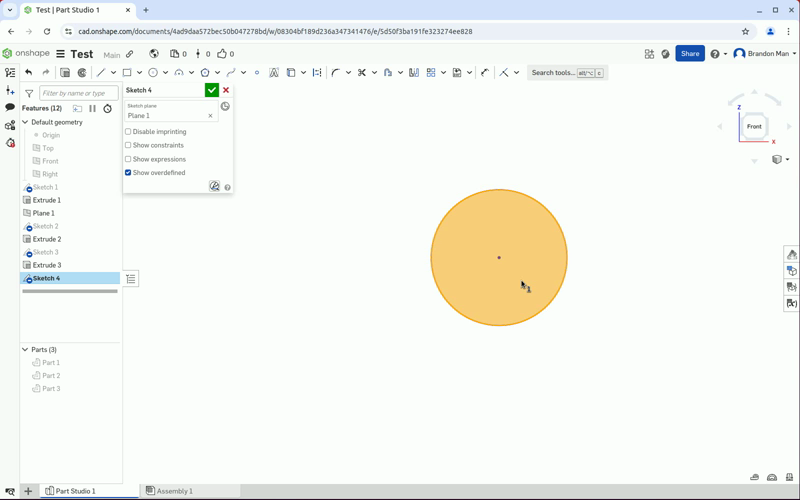
scroll(-6)
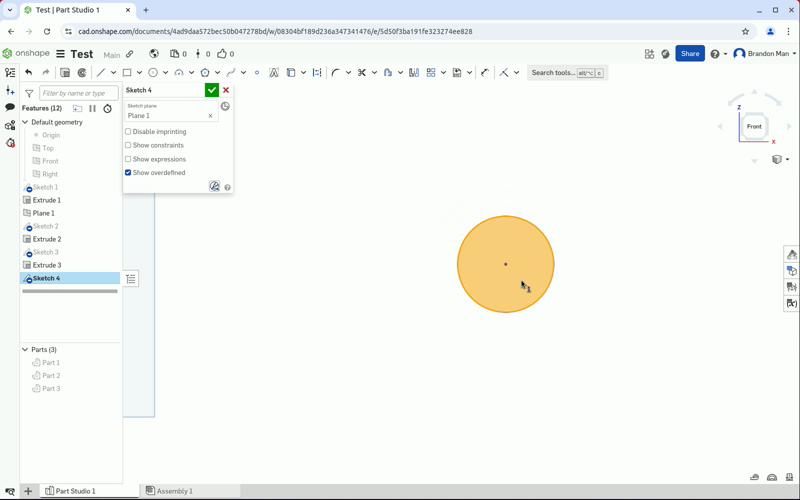
scroll(-6)
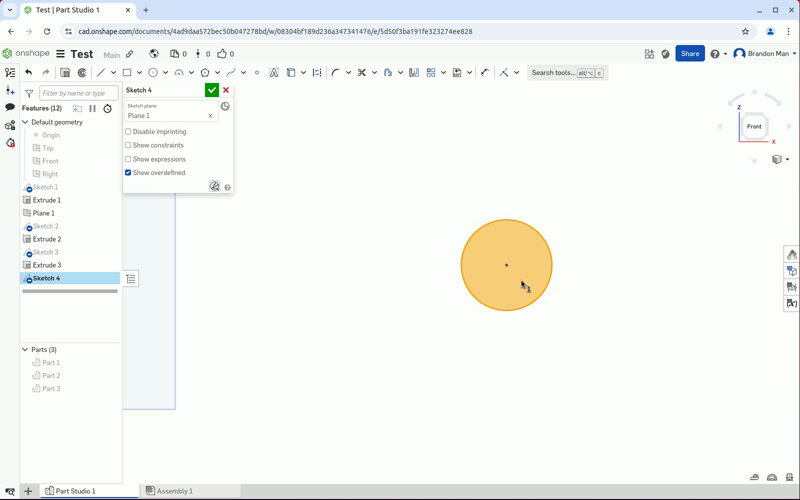
scroll(-6)
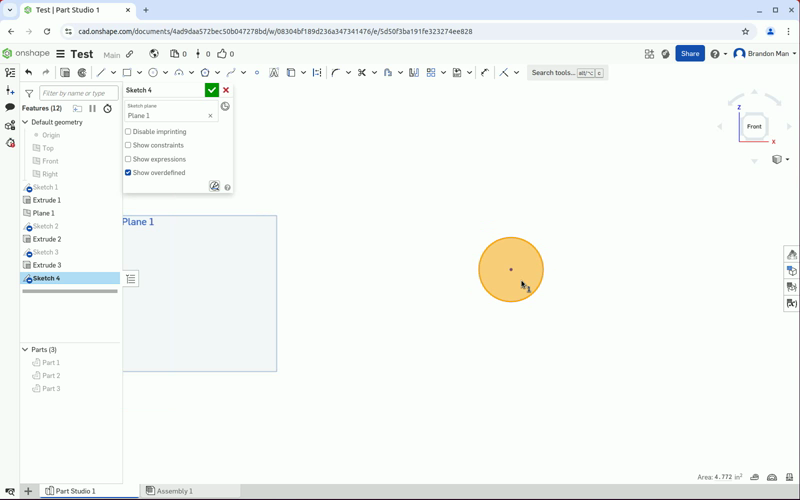
scroll(-6)
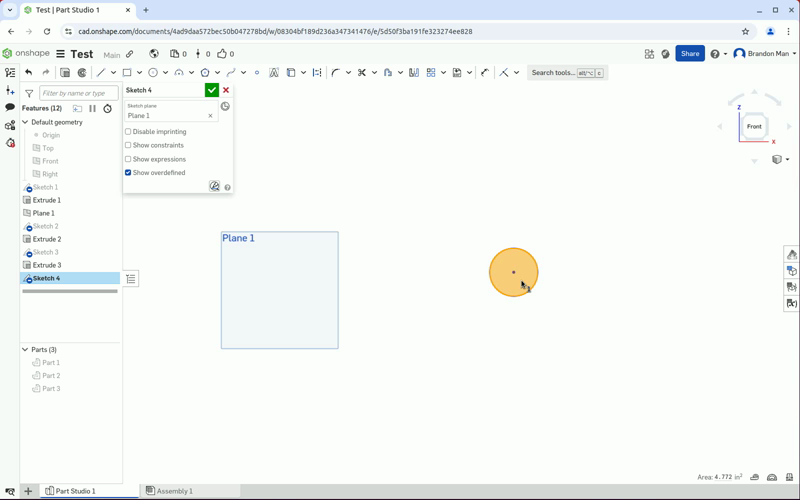
scroll(-6)
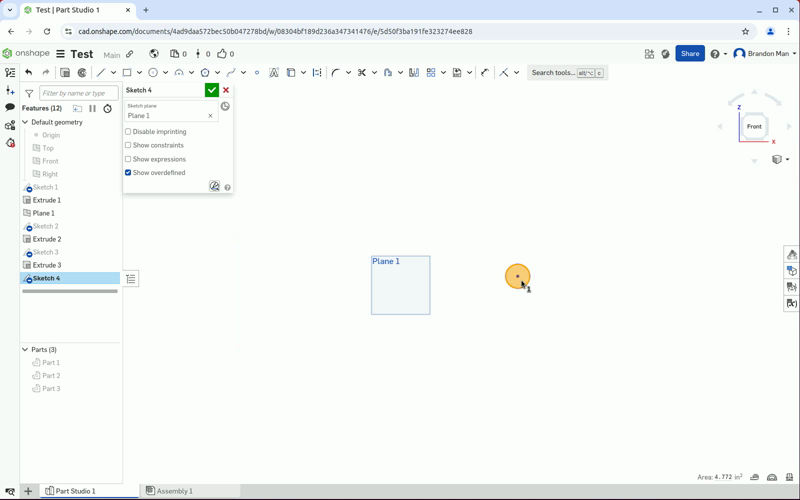
scroll(-6)
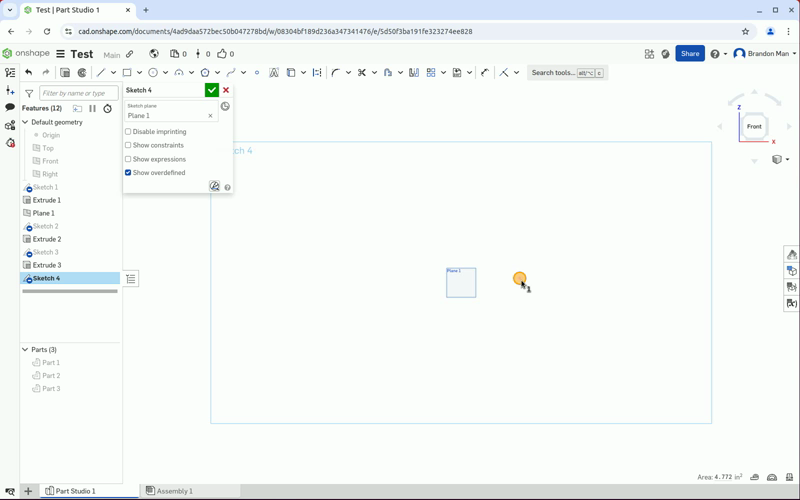
mouse_move(73, 352)
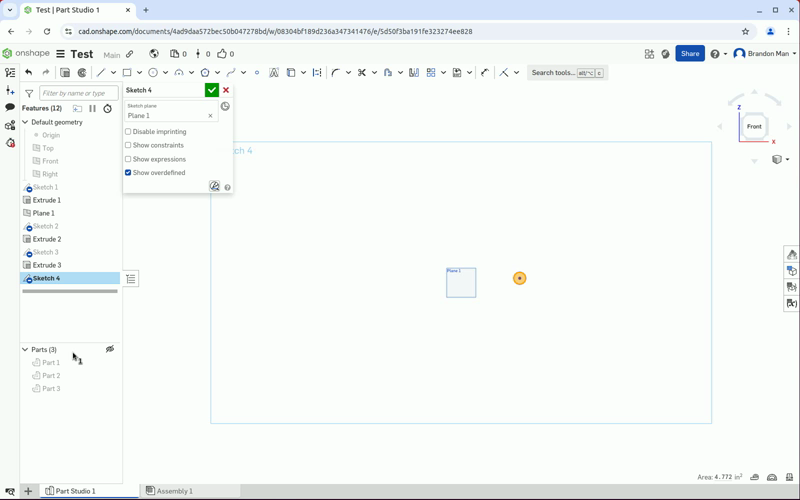
key(shift+y)
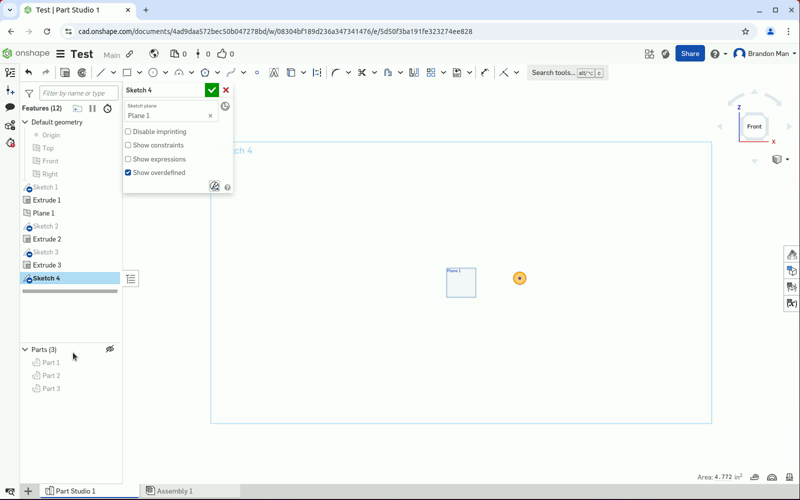
key(shift+e)
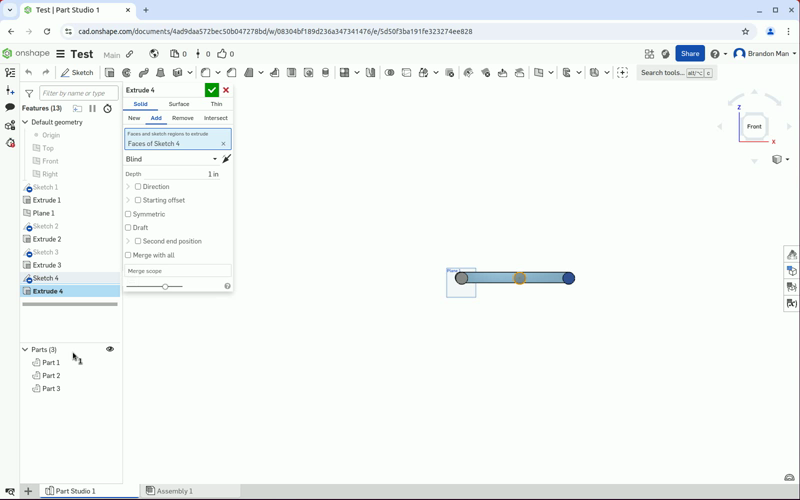
mouse_move(143, 106)
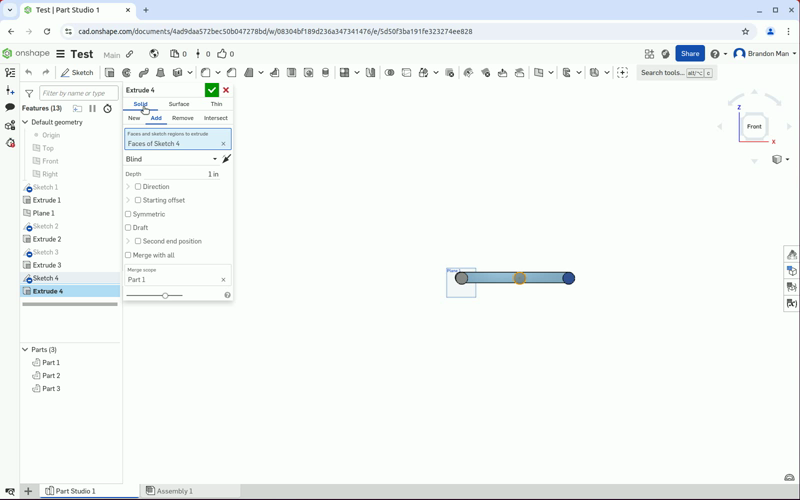
click(143, 106)
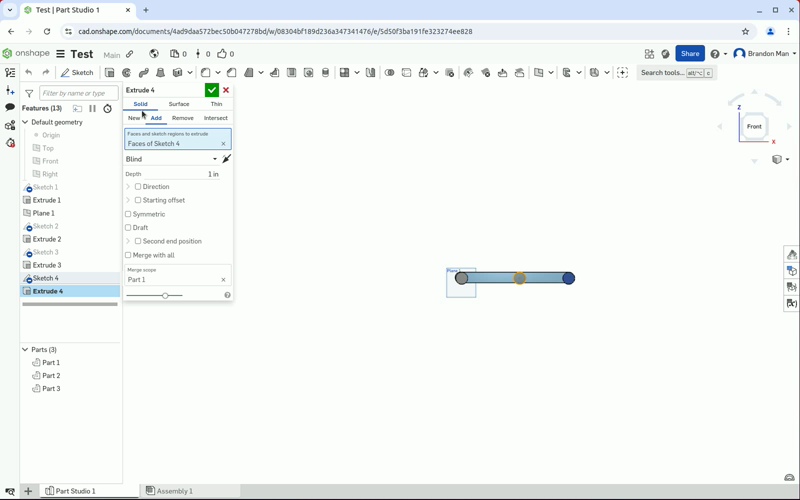
mouse_move(137, 120)
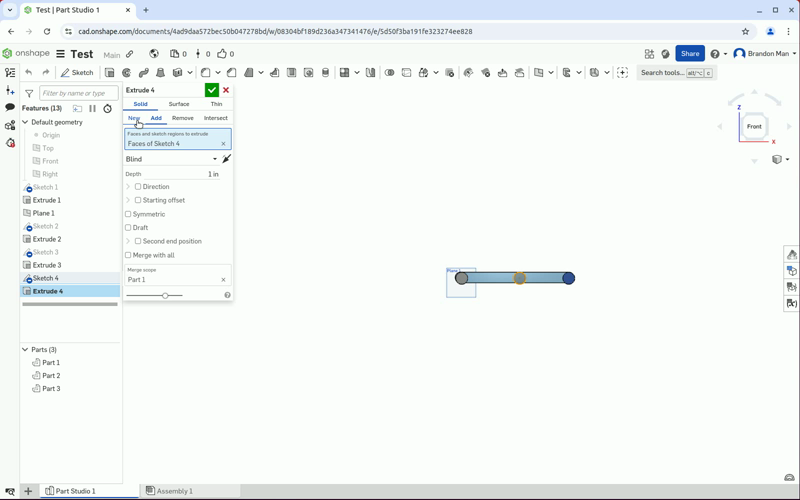
click(137, 120)
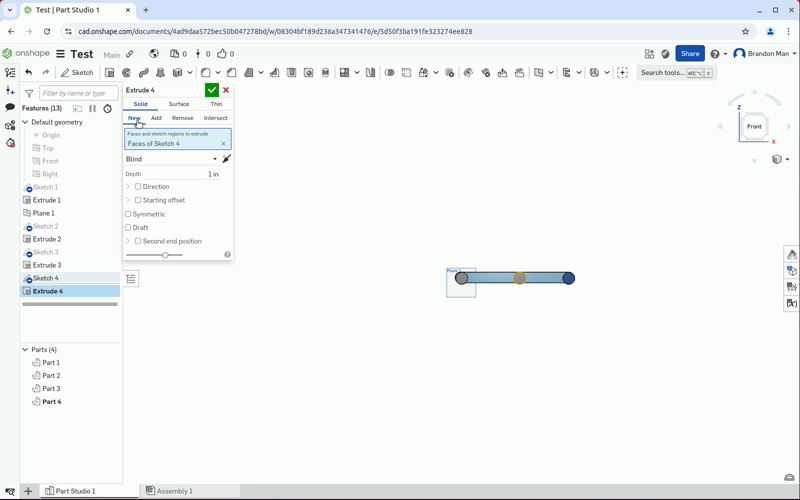
key(tab, 4)
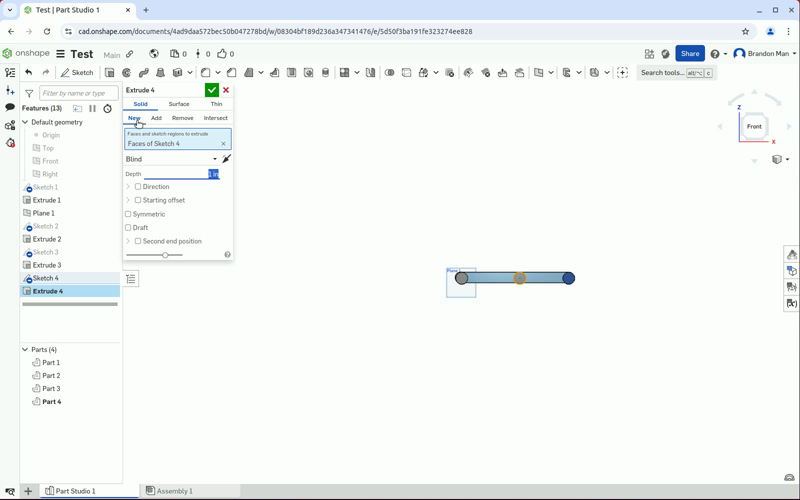
text(0.963)
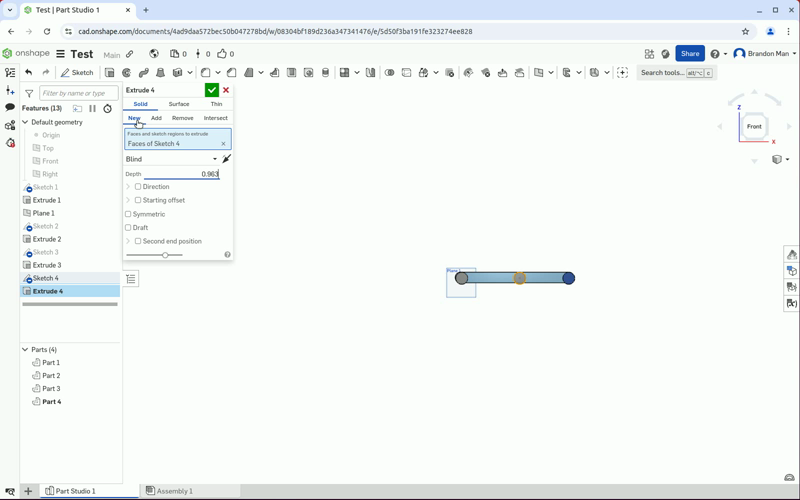
key(enter)
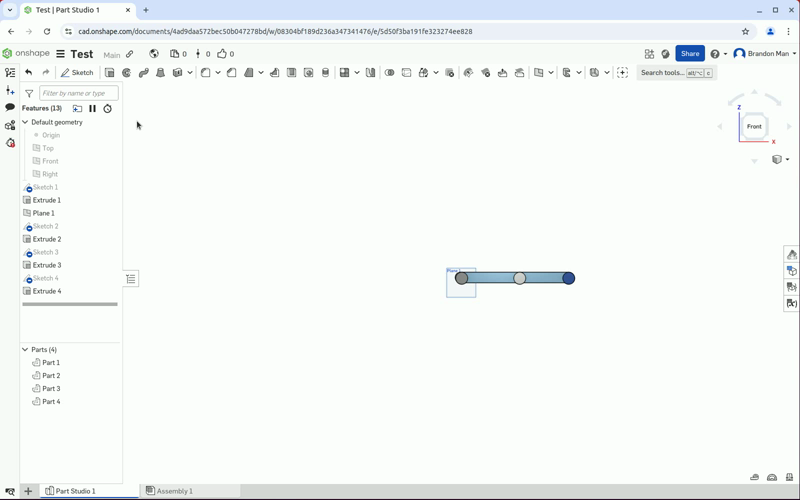
key(shift+h)
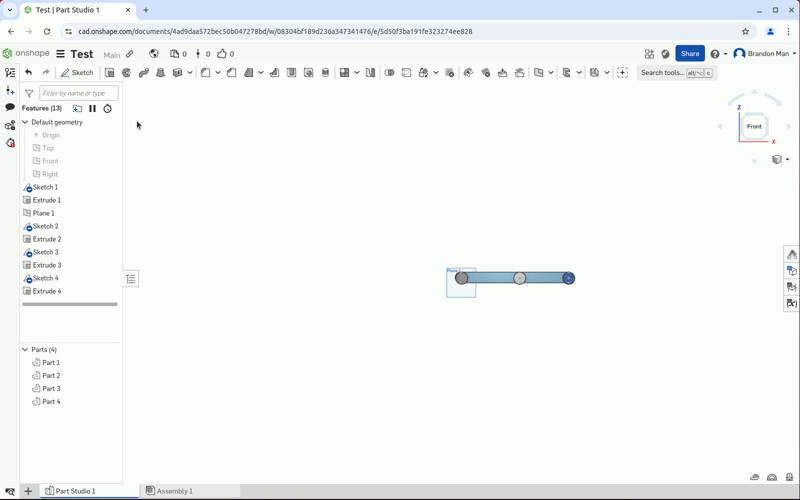
key(shift+h)
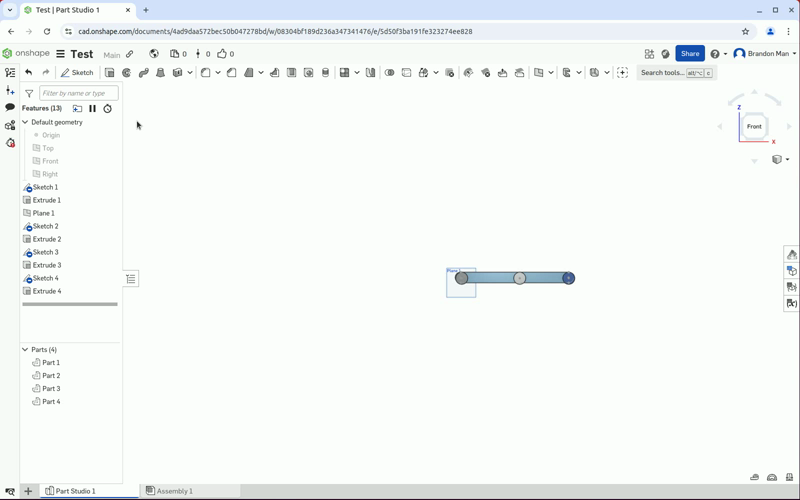
key(shift+7)
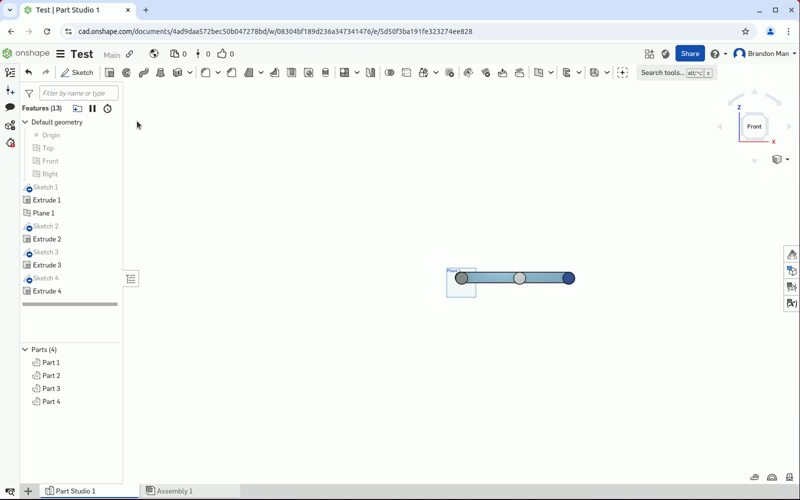
key(left, 2)
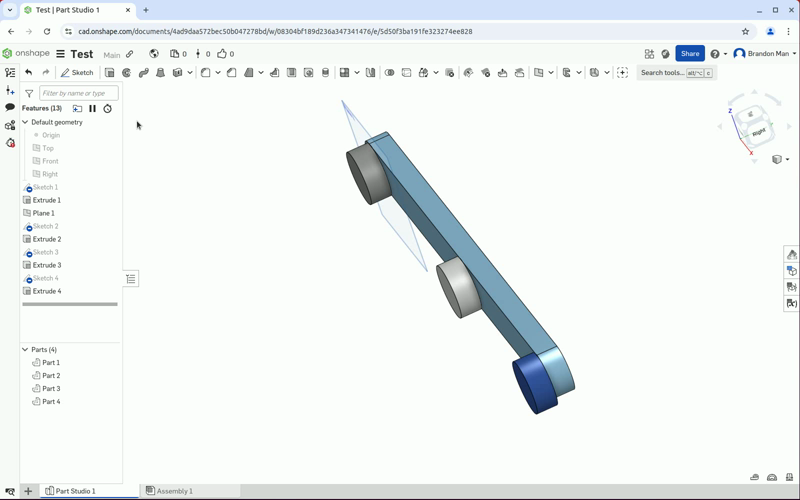
key(down, 2)
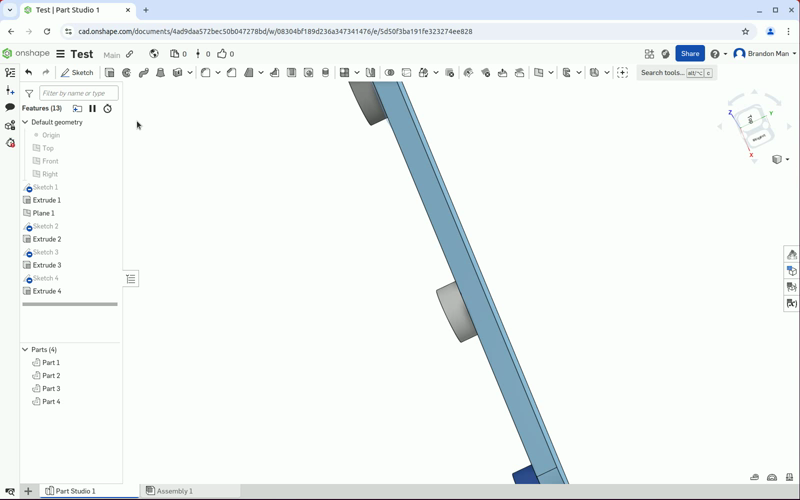
key(up, 2)
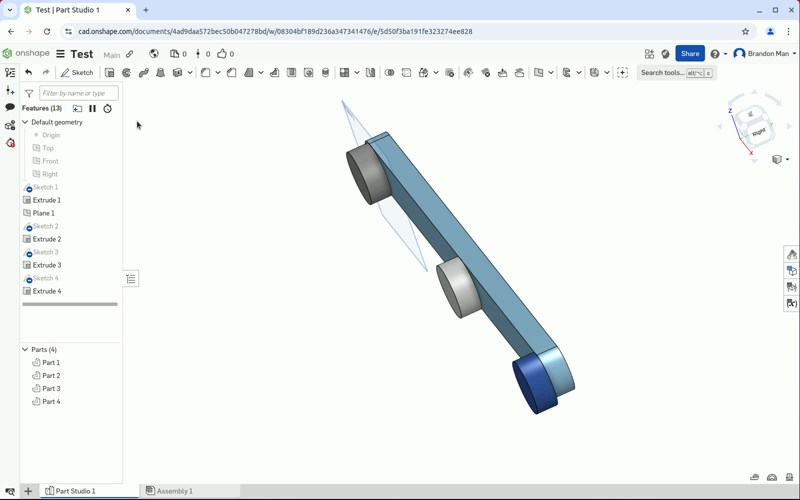
key(right, 2)
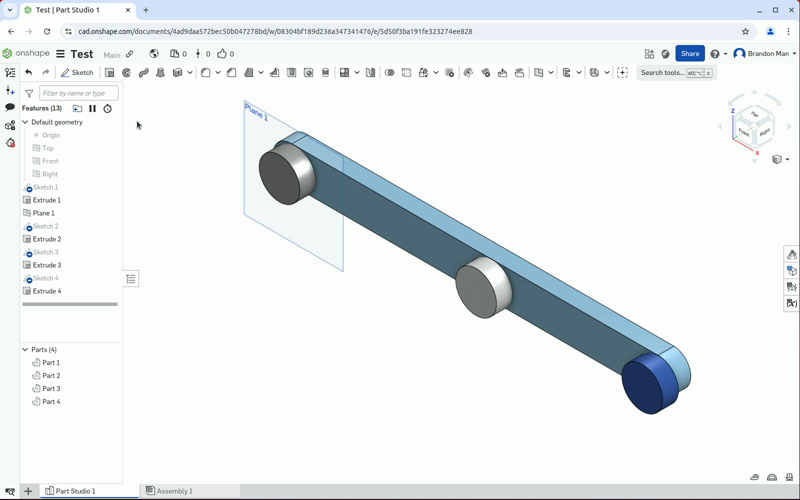
mouse_move(73, 189)
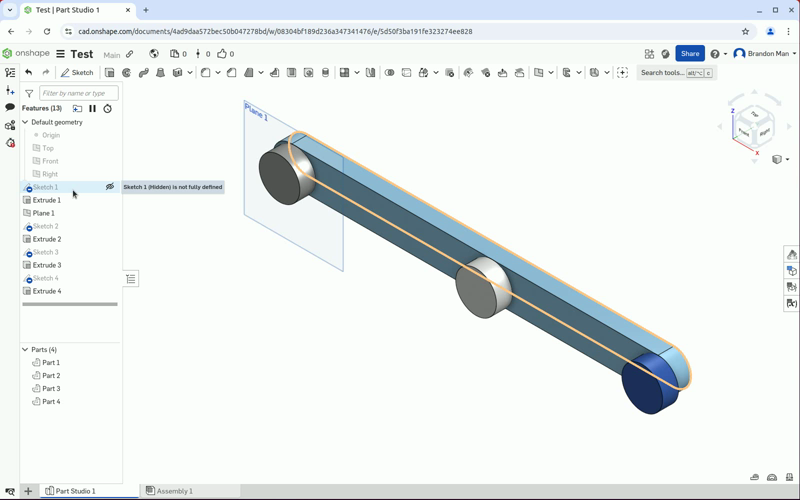
click(73, 189)